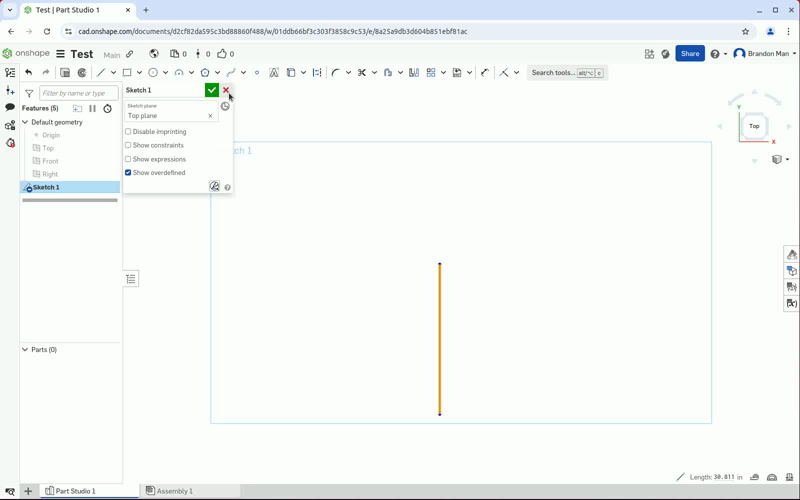
key(shift+h)
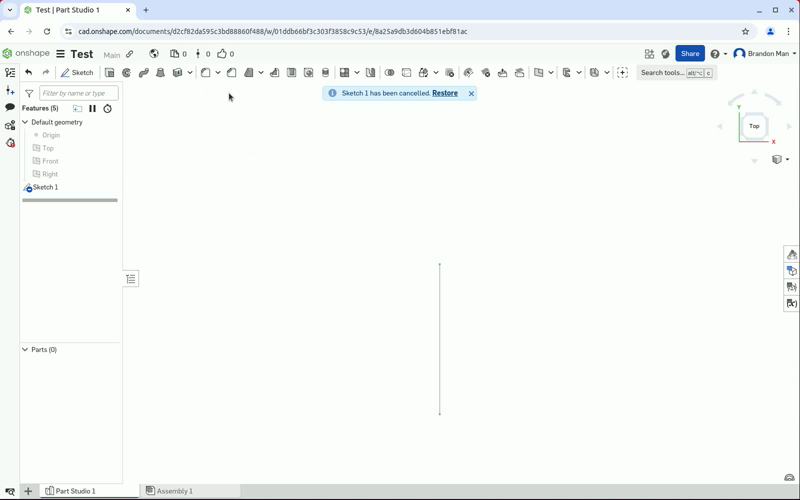
key(shift+s)
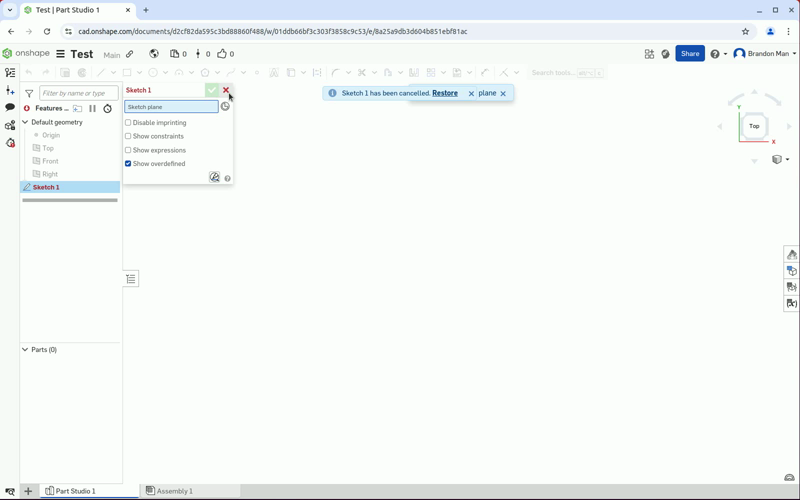
mouse_move(73, 150)
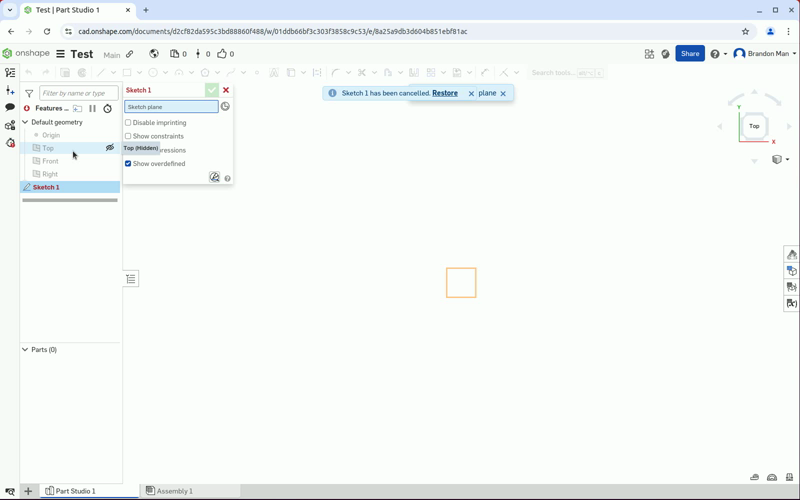
click(73, 150)
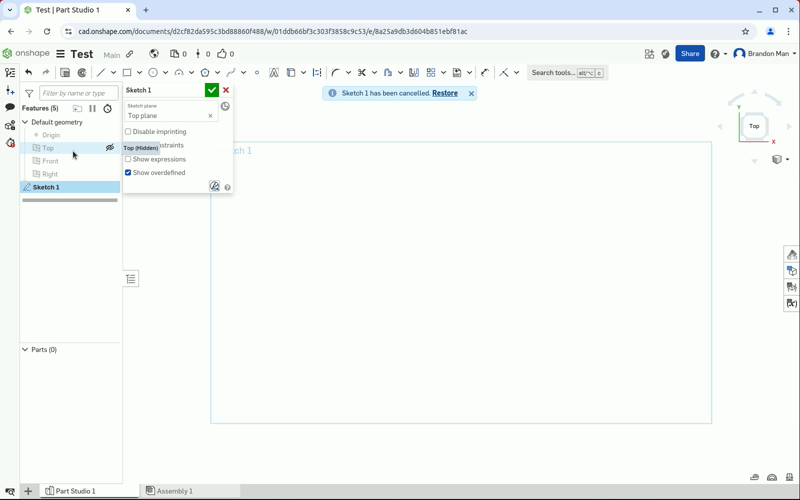
mouse_move(73, 352)
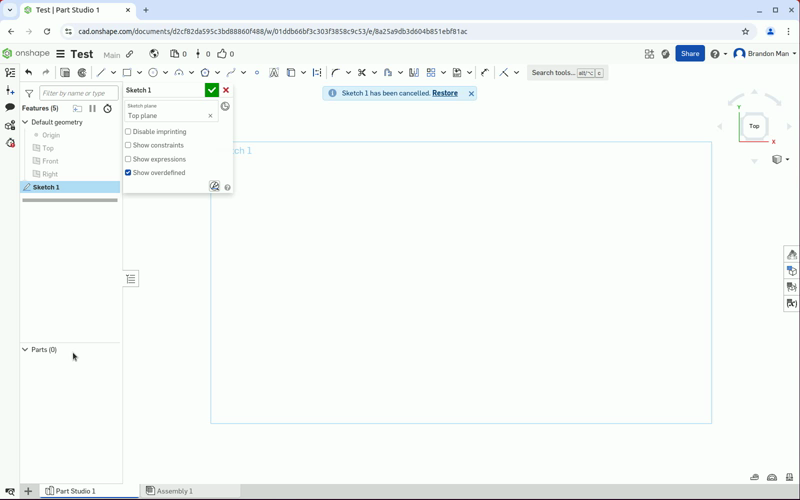
key(y)
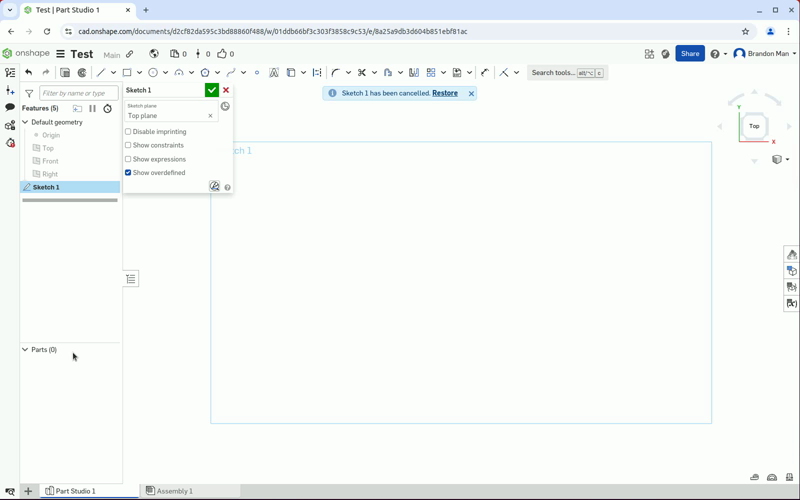
key(l)
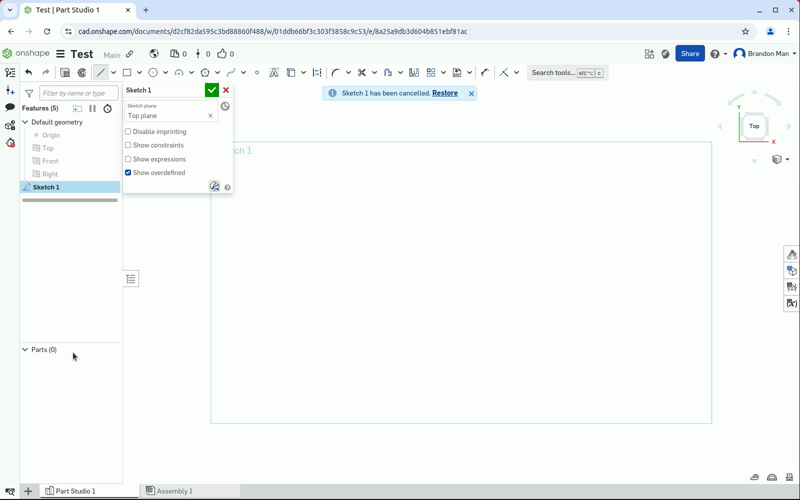
key_down(shift)
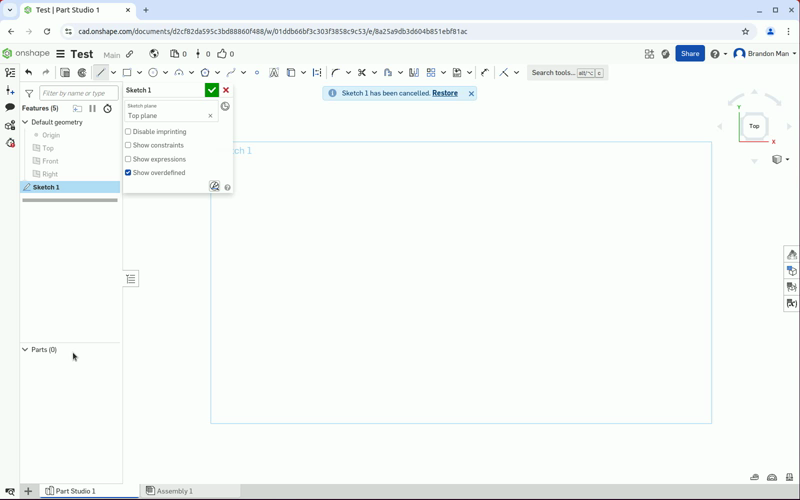
mouse_move(424, 282)
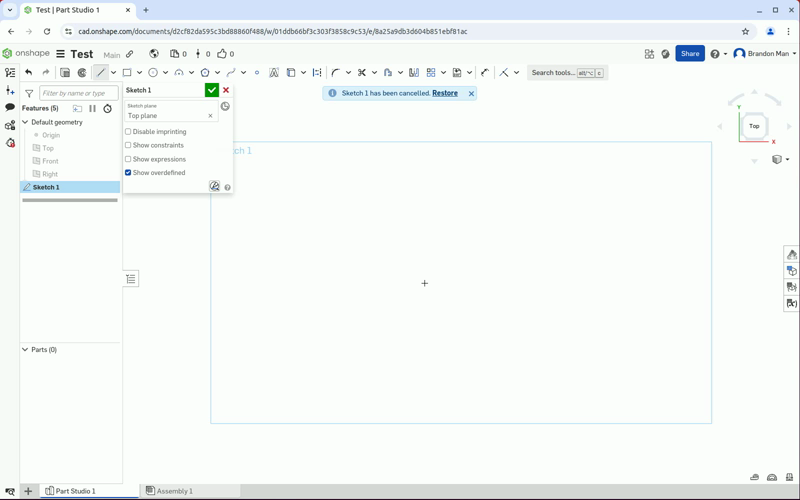
click(424, 282)
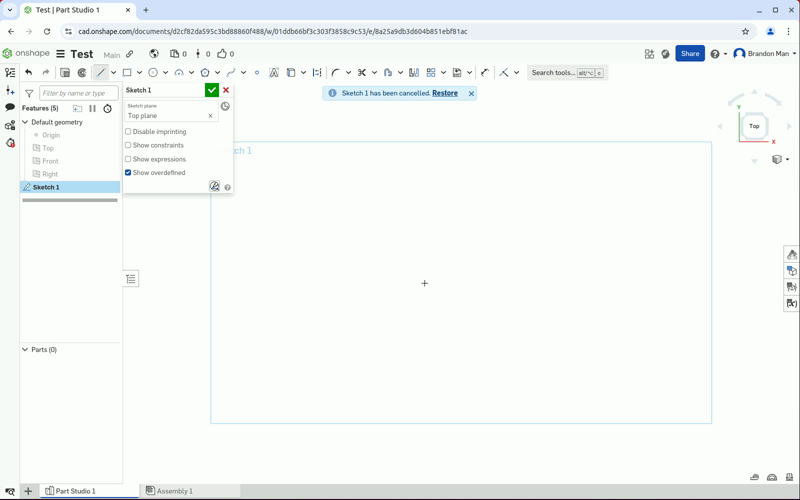
key_up(shift)
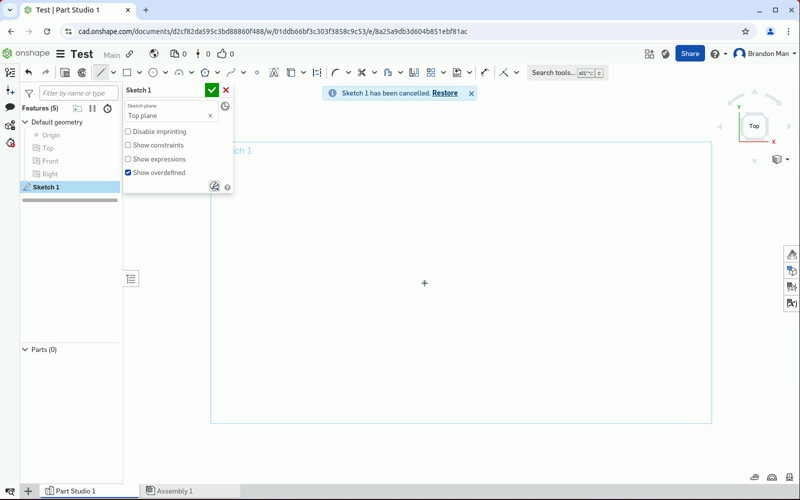
key_down(shift)
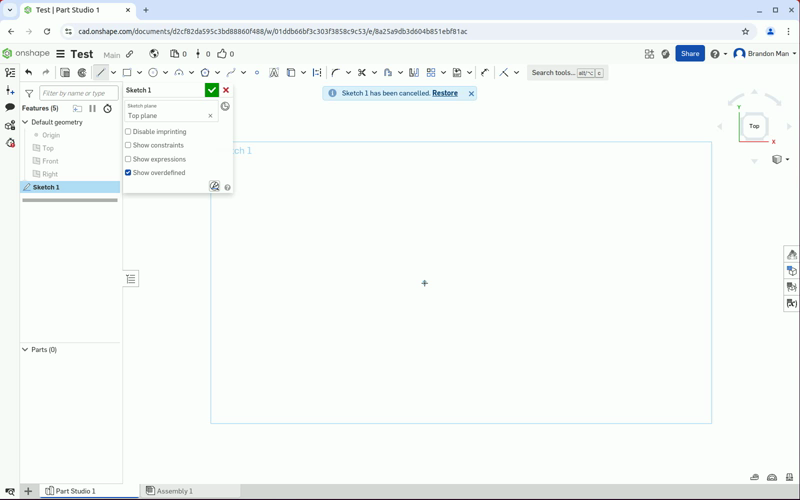
mouse_move(454, 282)
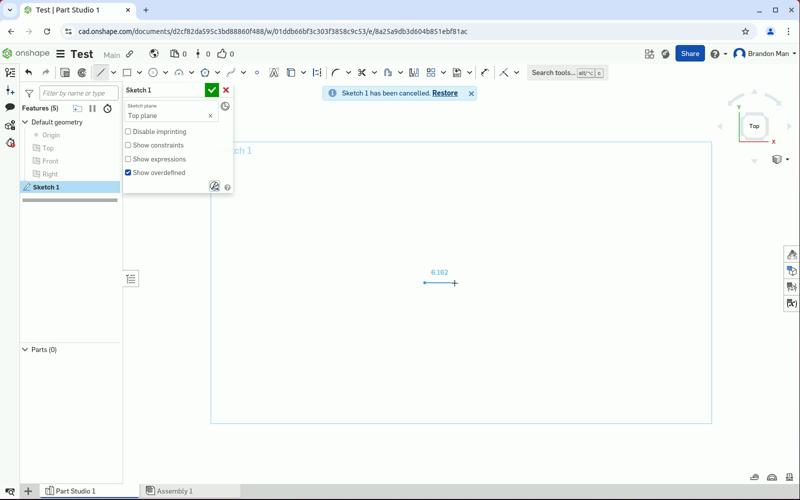
mouse_move(461, 282)
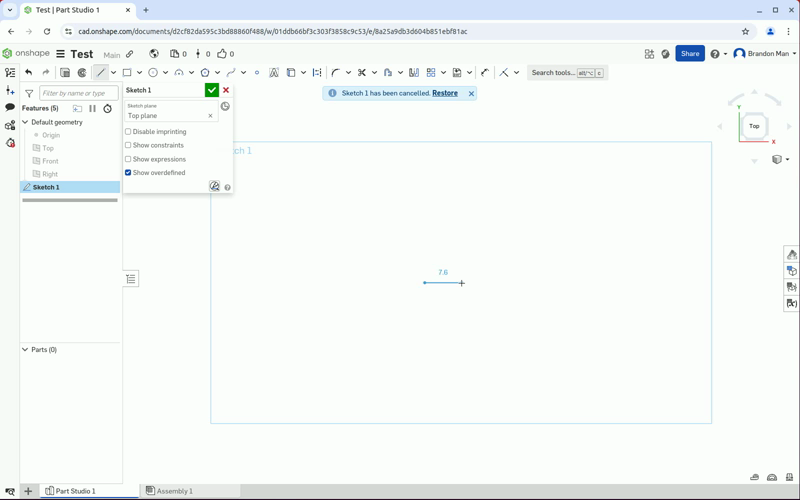
click(461, 282)
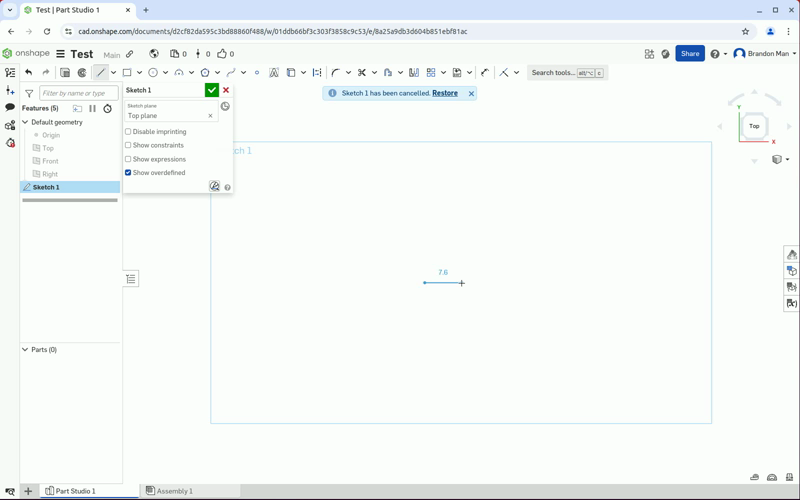
key_up(shift)
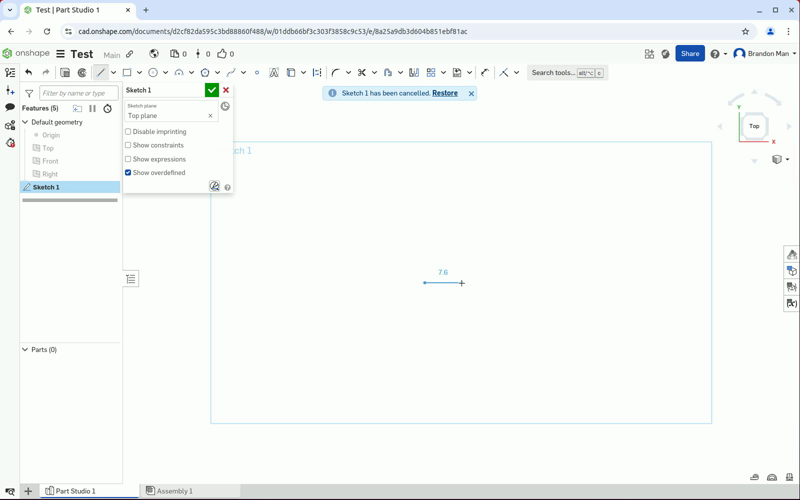
key_down(shift)
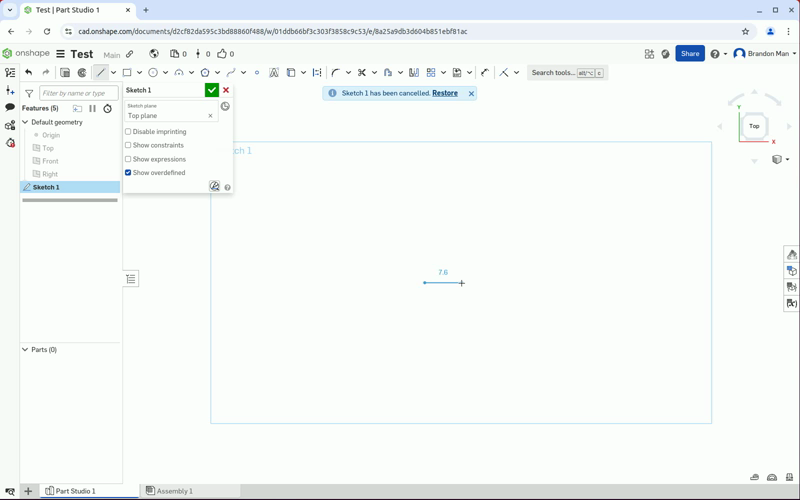
mouse_move(491, 282)
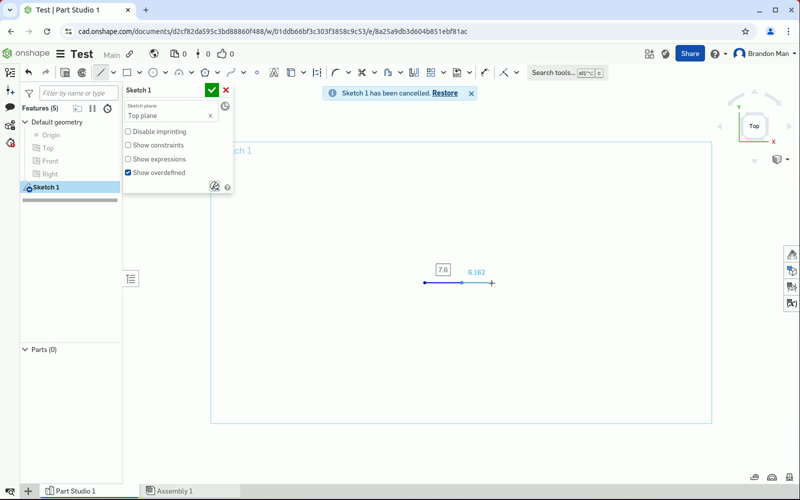
mouse_move(461, 267)
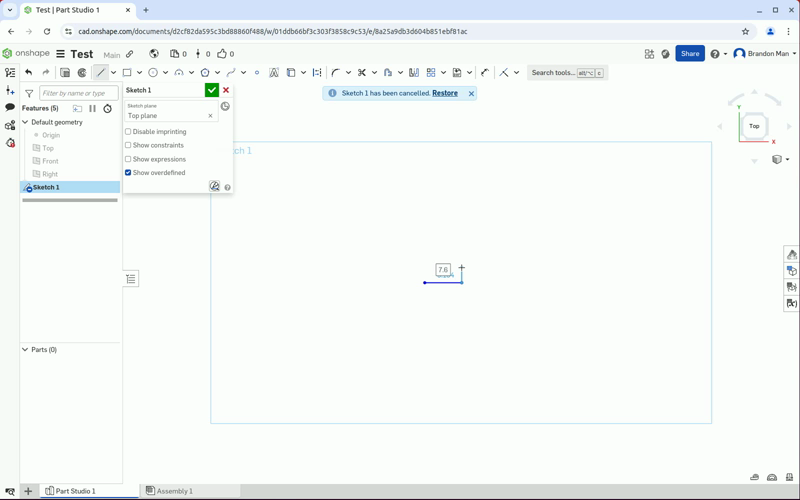
click(461, 267)
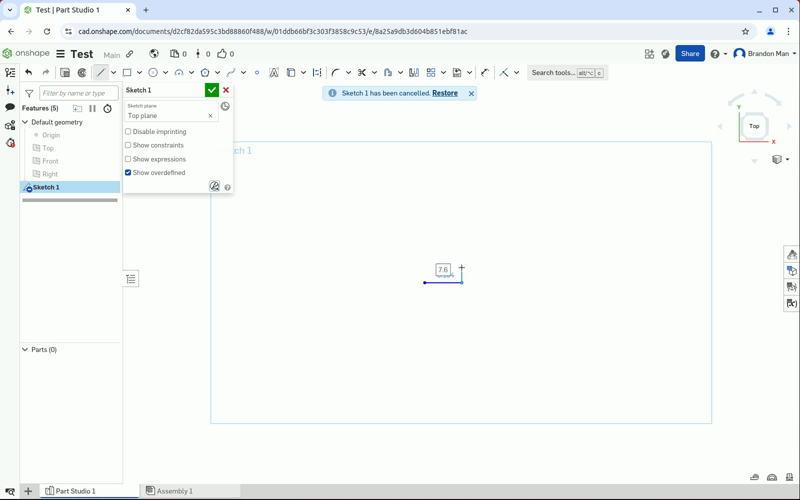
key_up(shift)
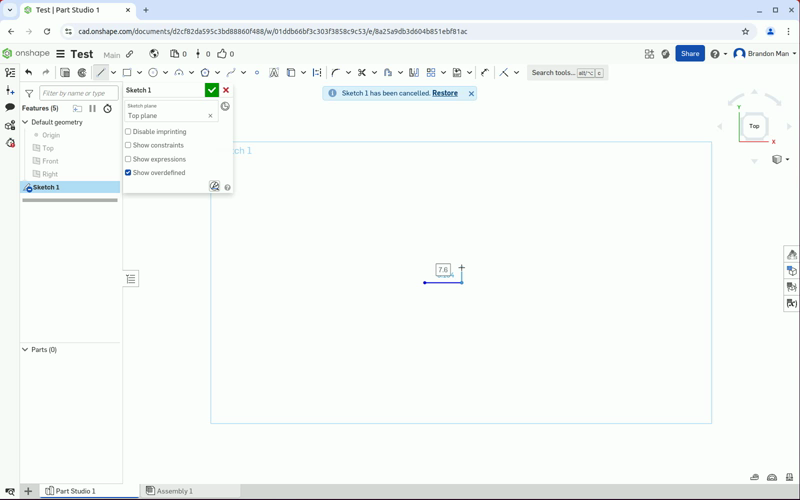
key_down(shift)
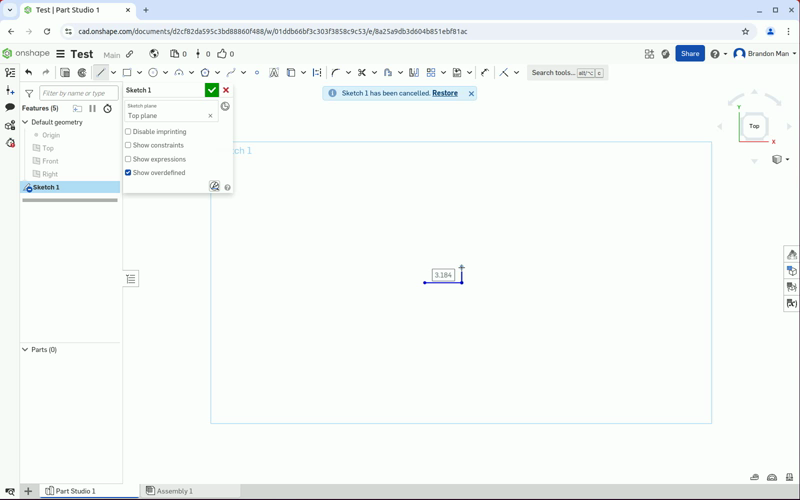
mouse_move(491, 267)
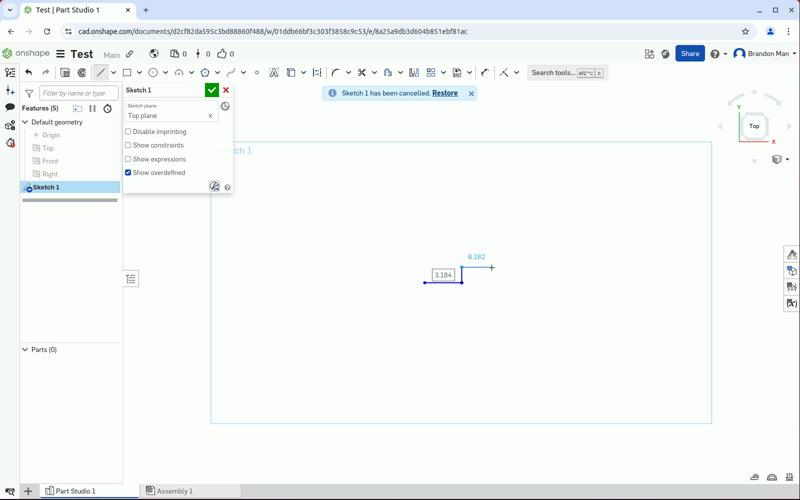
mouse_move(424, 267)
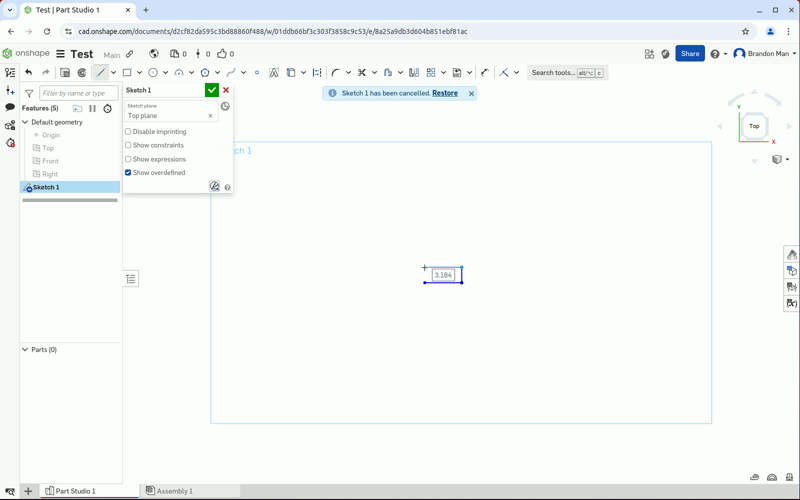
click(424, 267)
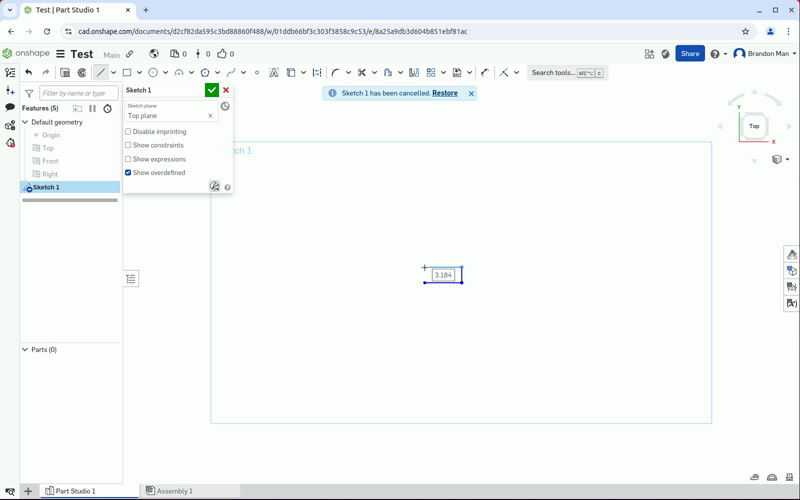
key_up(shift)
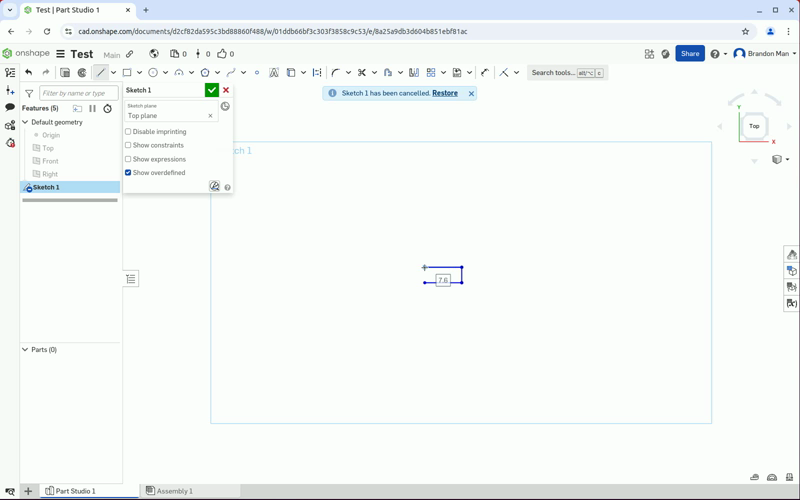
mouse_move(454, 267)
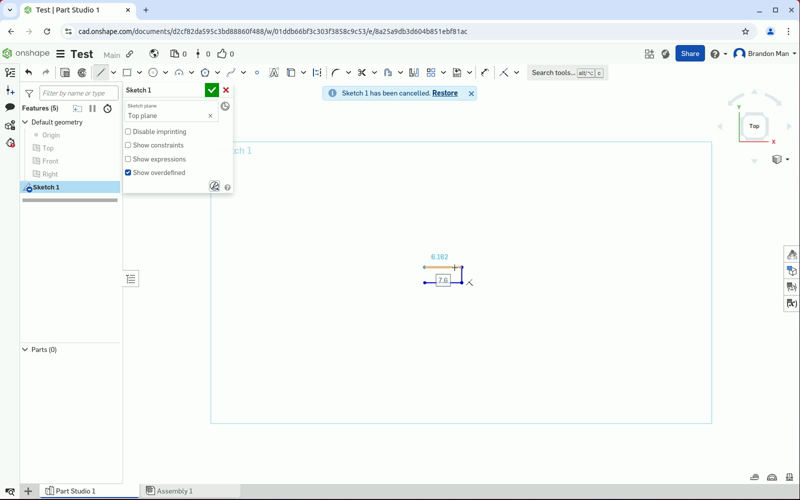
key_down(shift)
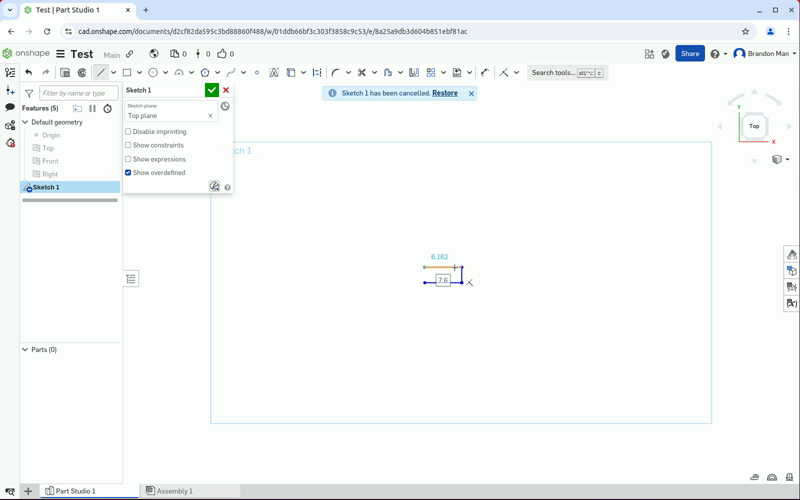
mouse_move(424, 282)
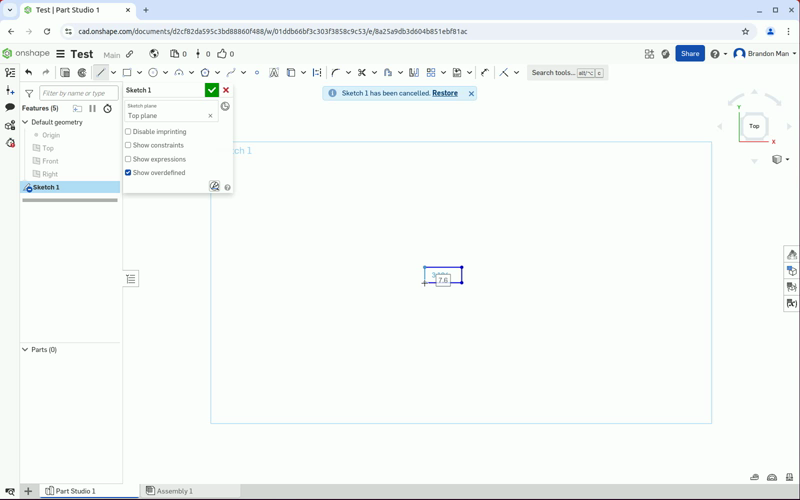
key_up(shift)
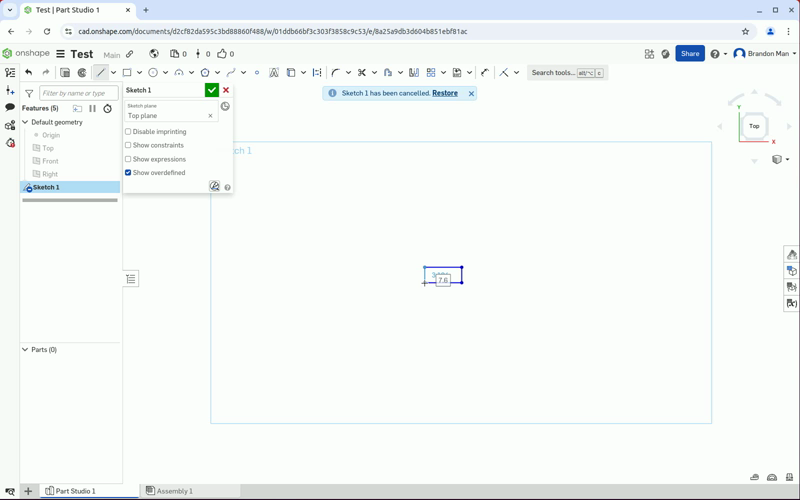
click(424, 282)
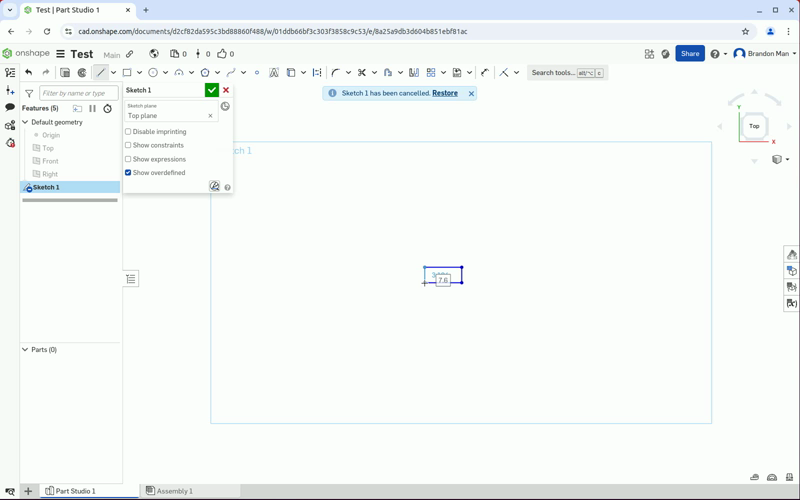
key(esc)
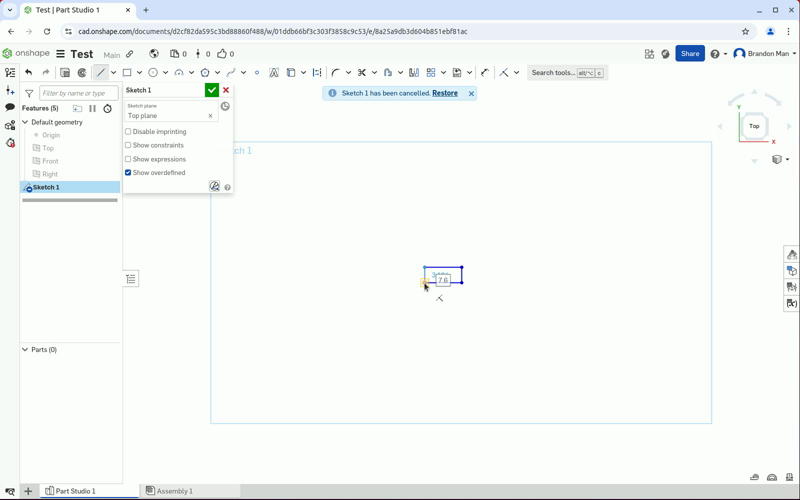
mouse_move(432, 280)
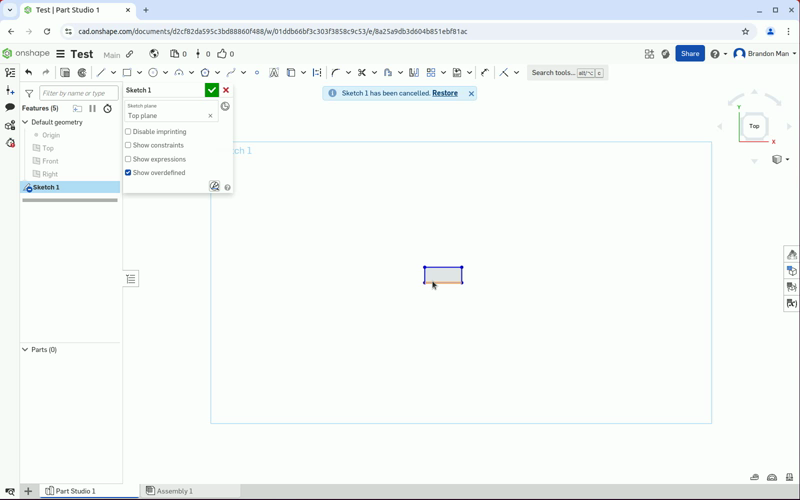
scroll(6)
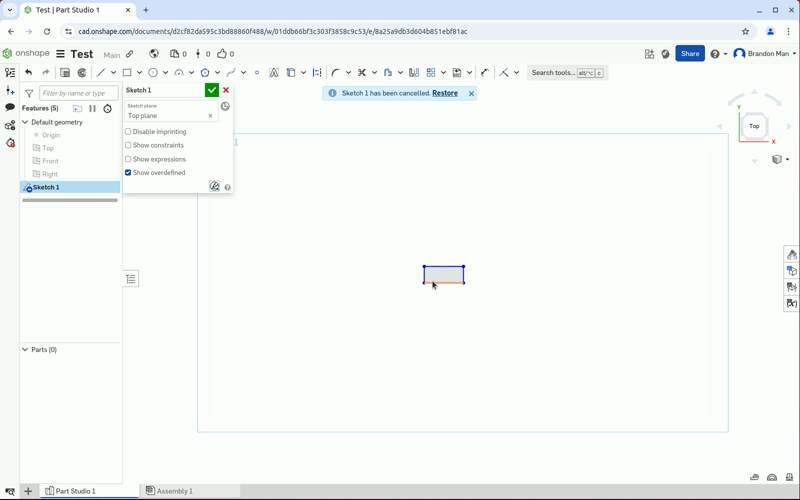
scroll(6)
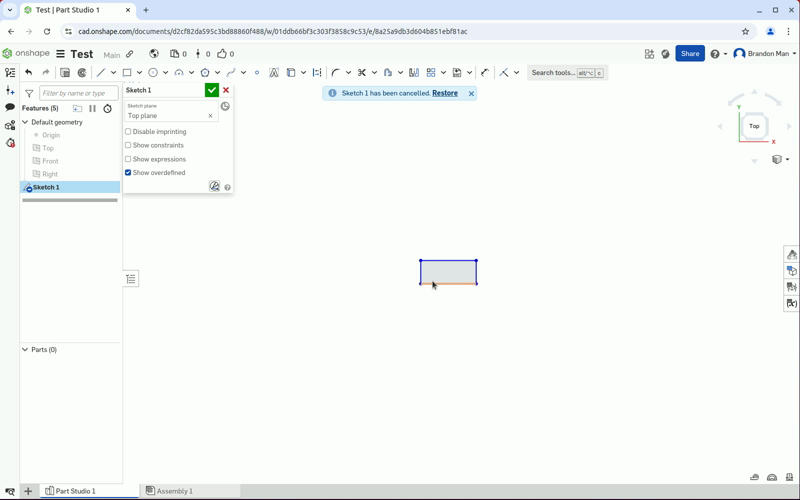
scroll(6)
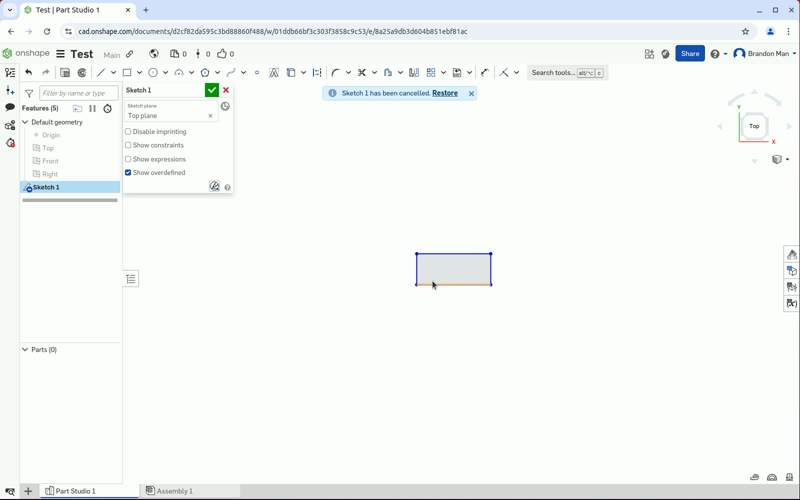
scroll(6)
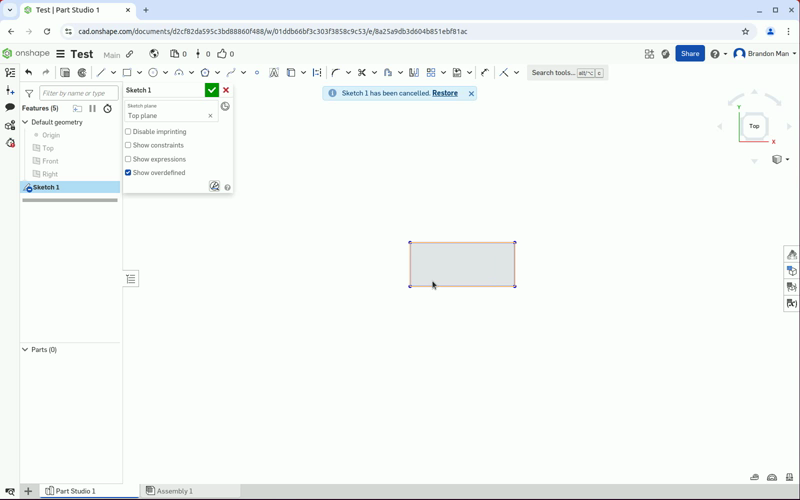
scroll(6)
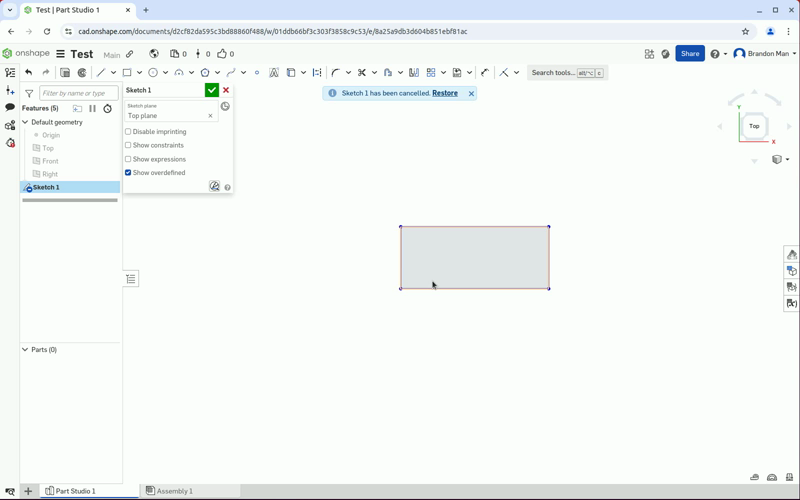
scroll(6)
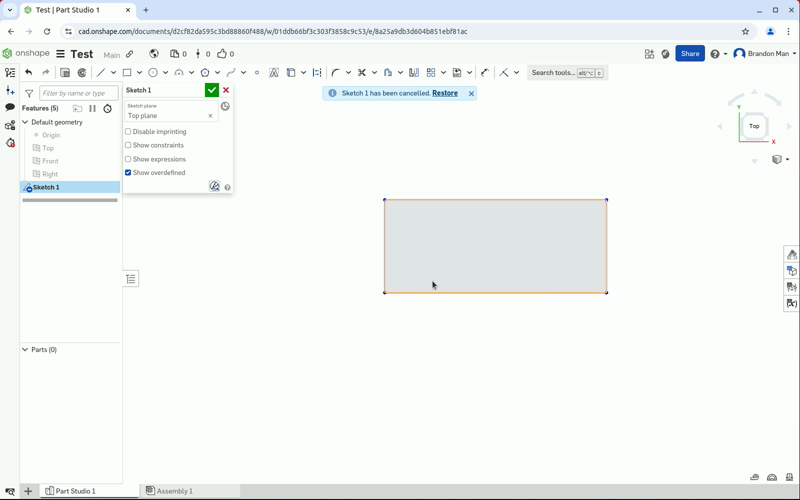
scroll(6)
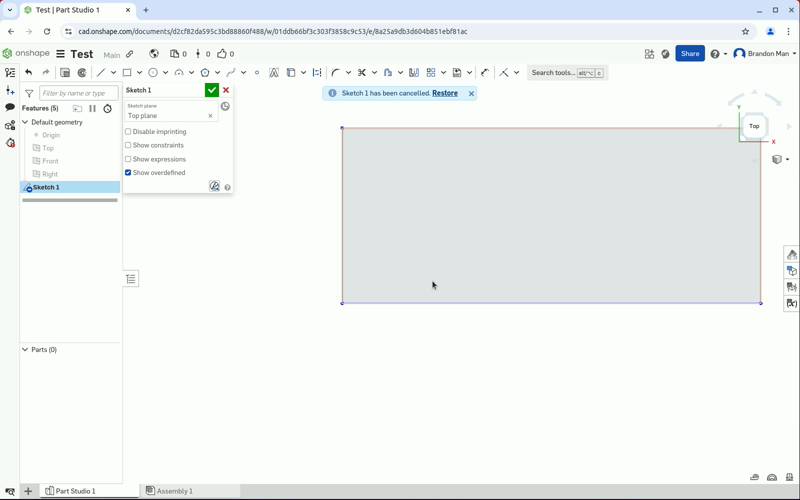
click(432, 280)
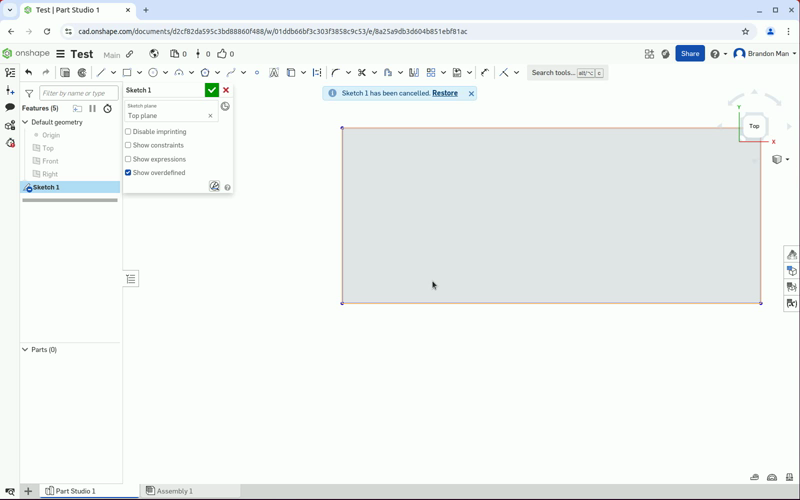
scroll(-6)
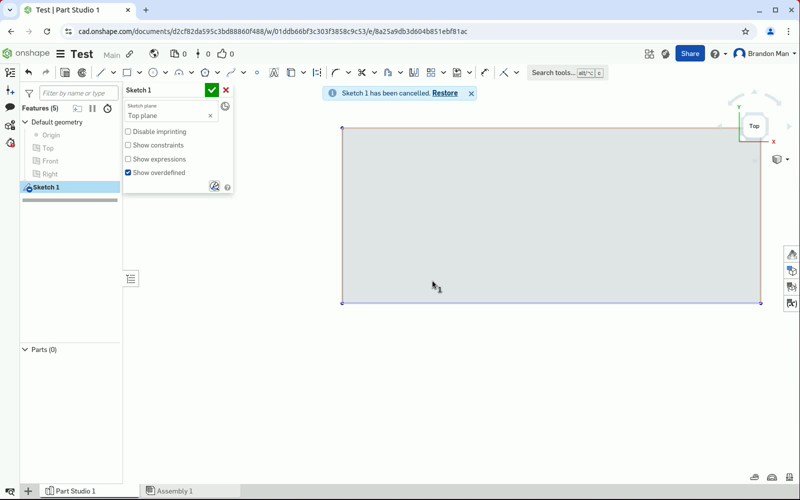
scroll(-6)
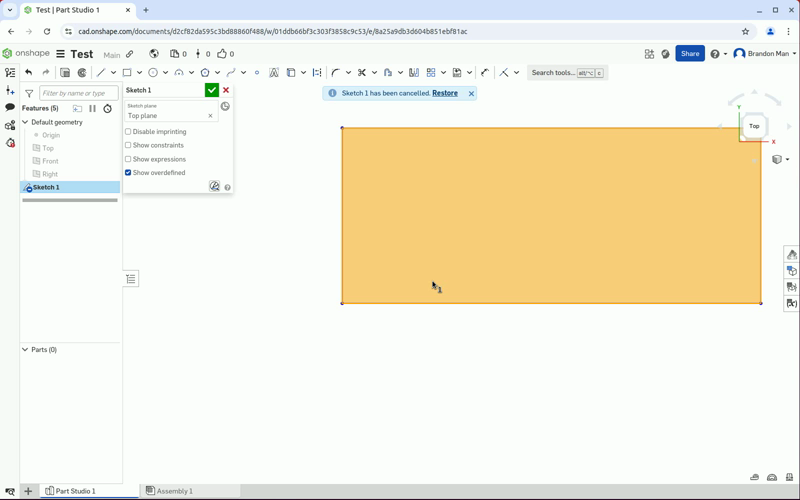
scroll(-6)
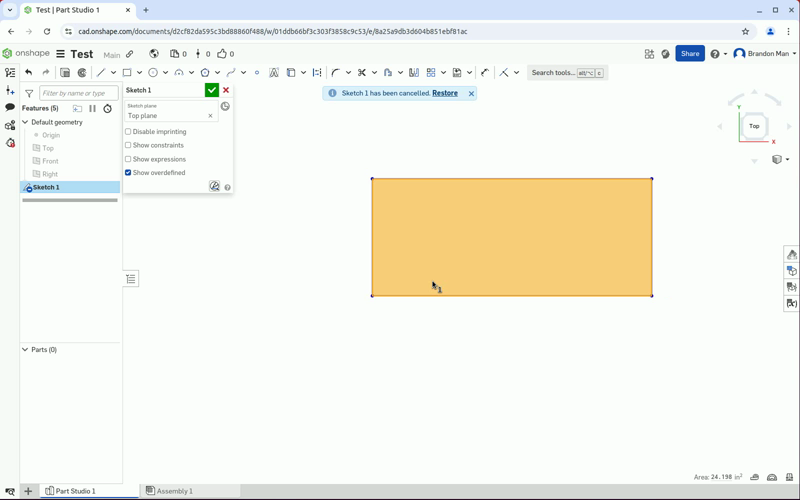
scroll(-6)
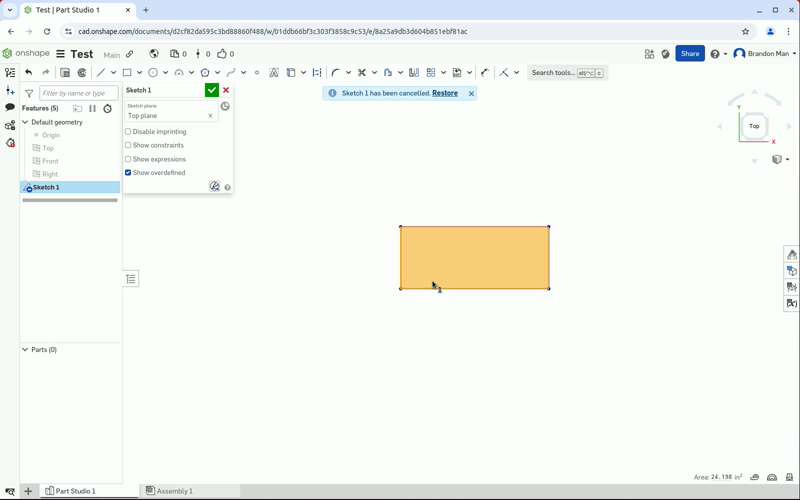
scroll(-6)
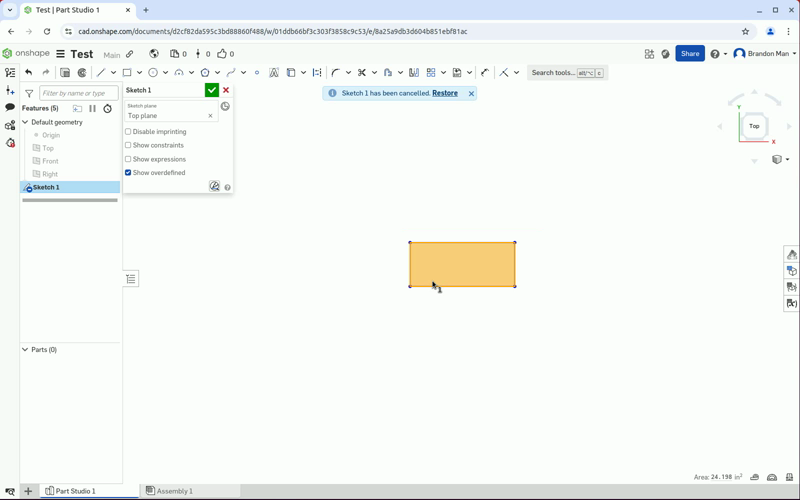
scroll(-6)
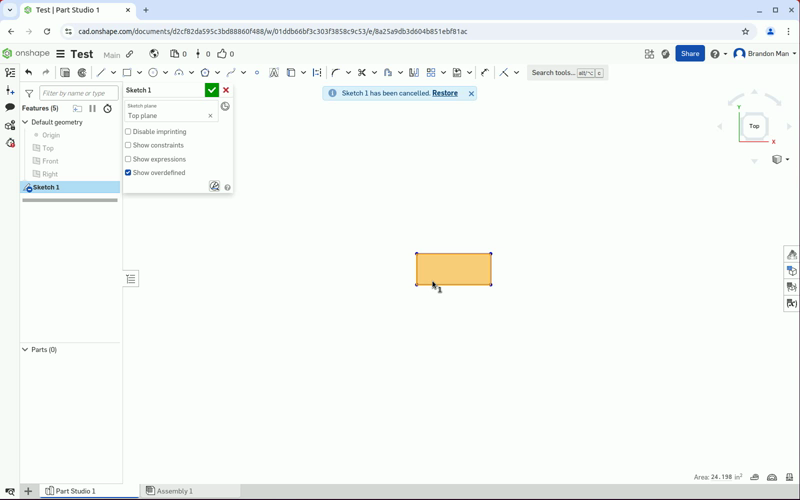
scroll(-6)
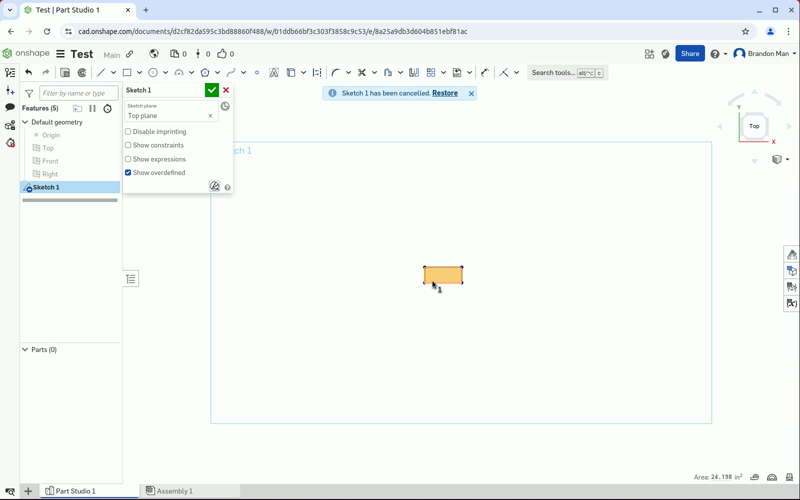
mouse_move(73, 352)
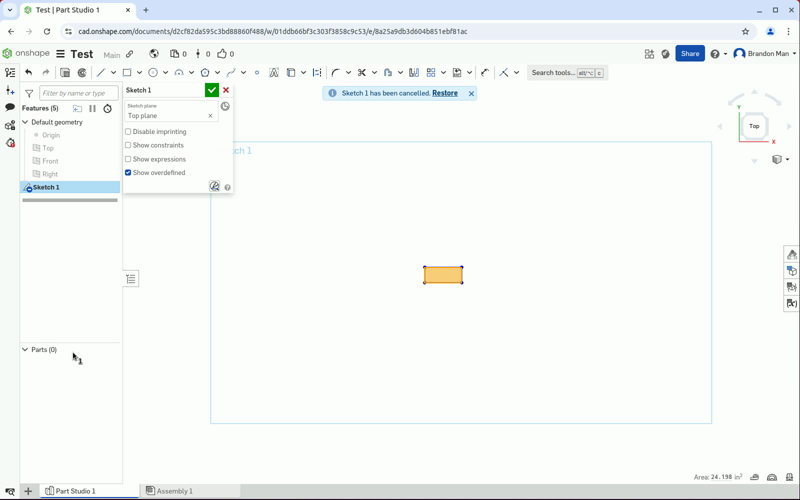
key(shift+y)
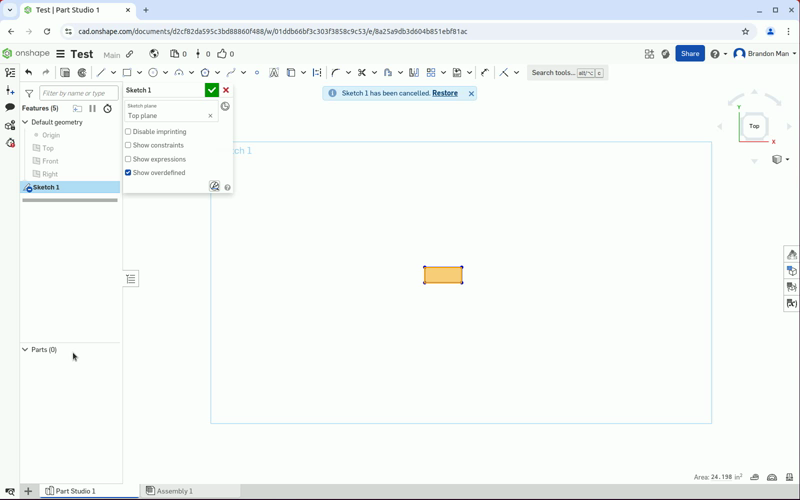
key(shift+e)
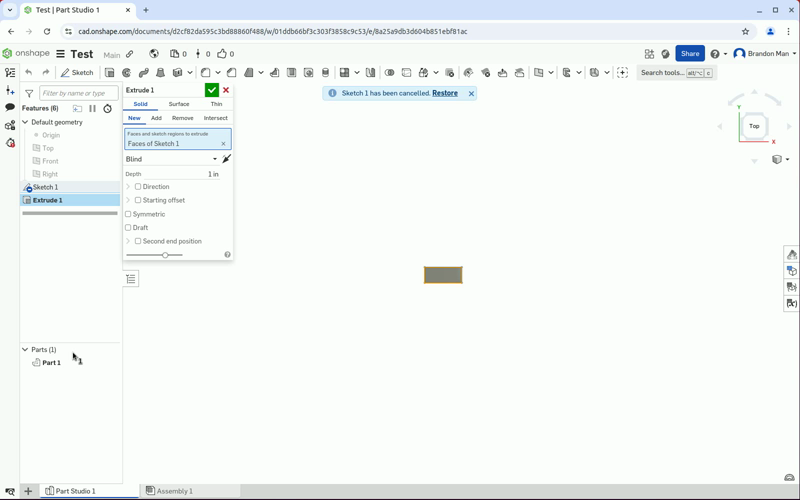
mouse_move(143, 106)
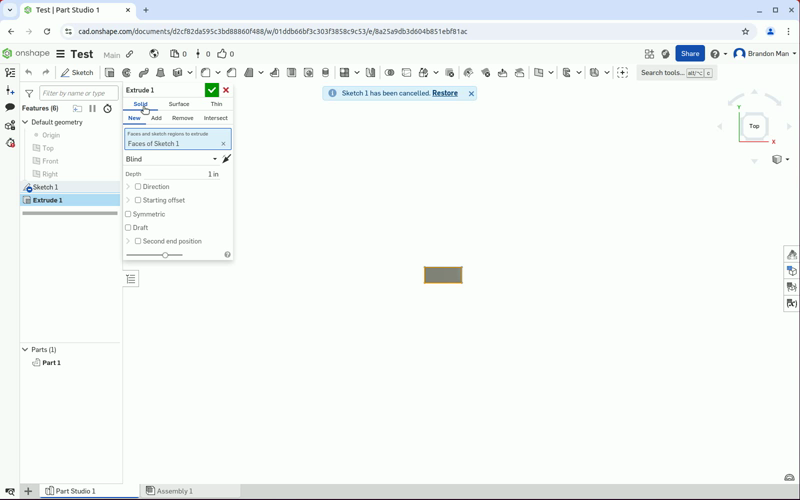
click(143, 106)
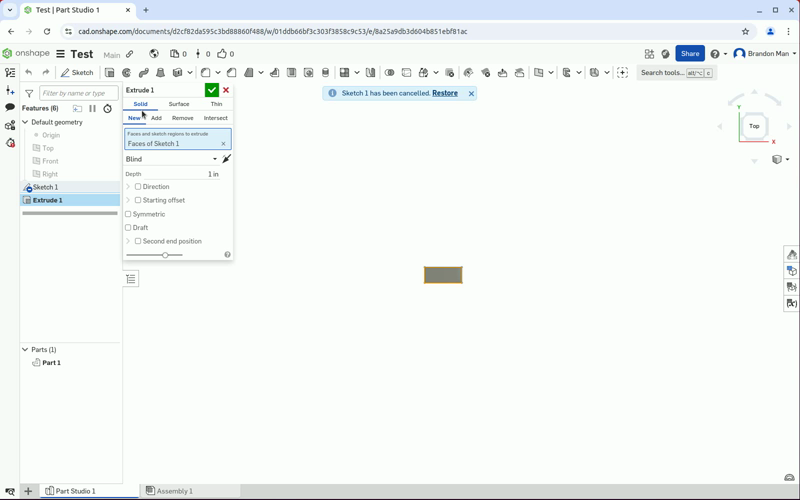
mouse_move(137, 120)
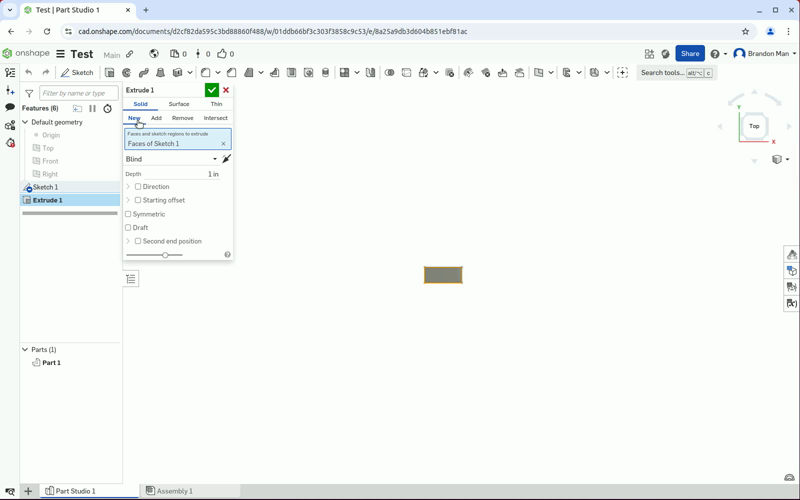
click(137, 120)
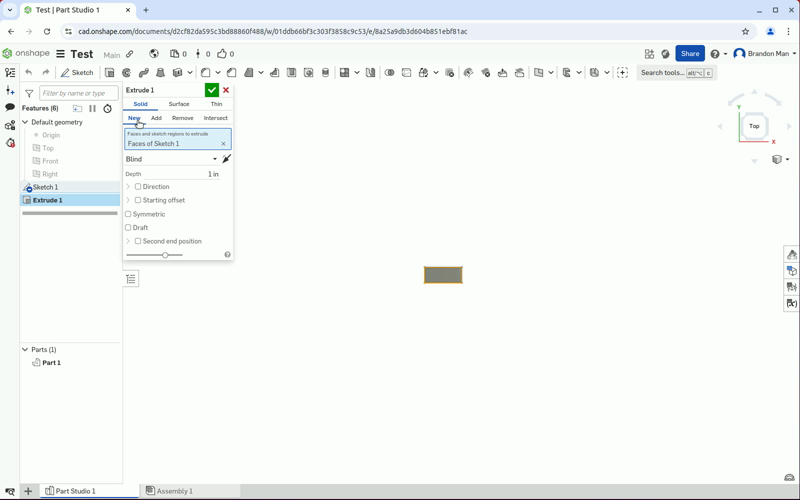
key(tab, 4)
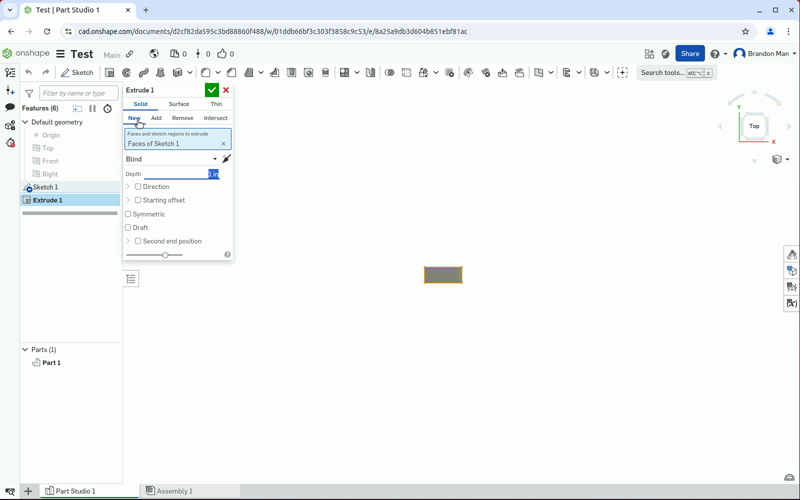
text(-0.241)
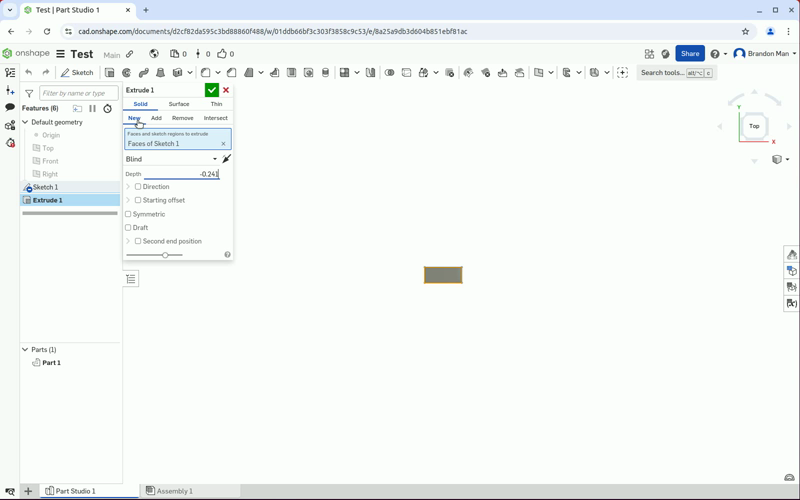
key(enter)
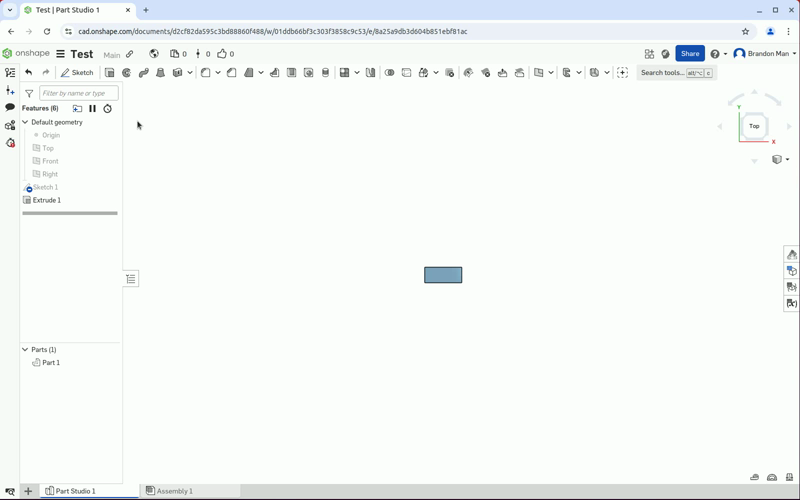
key(shift+h)
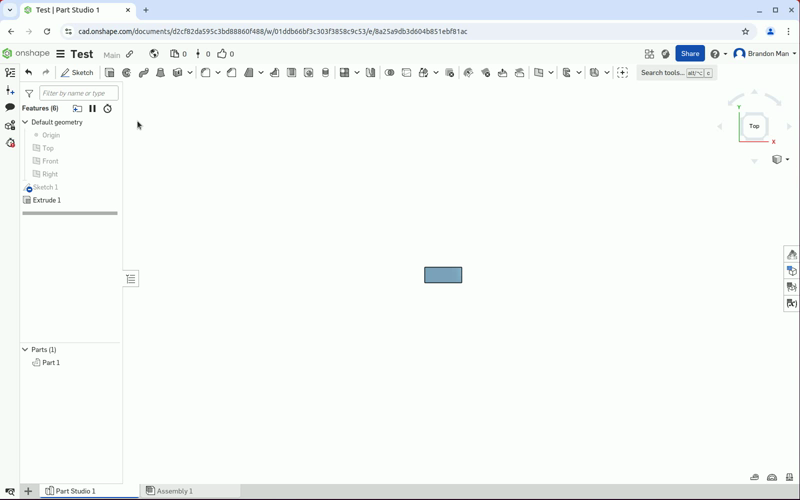
key(shift+h)
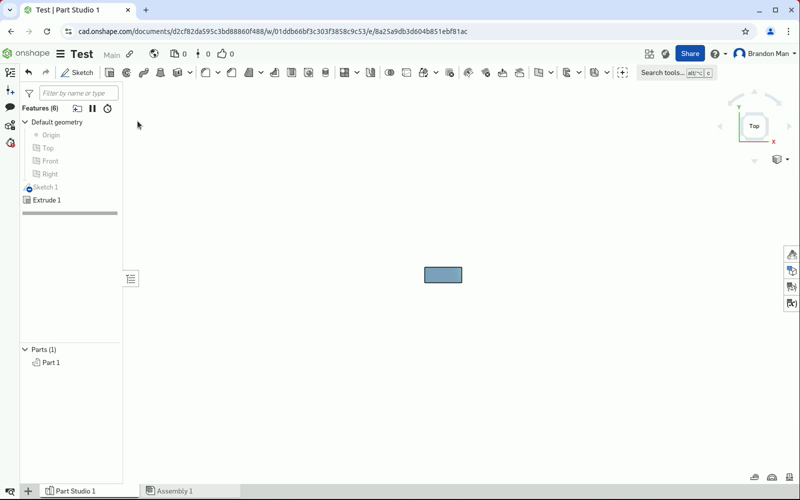
mouse_move(73, 189)
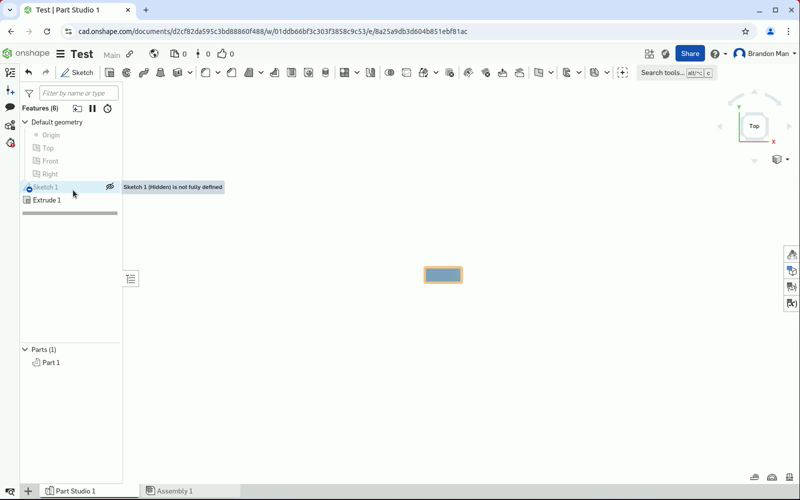
click(73, 189)
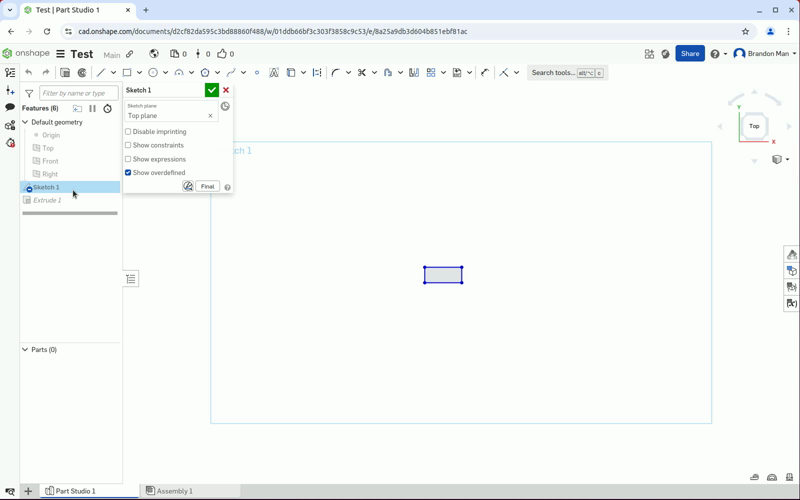
mouse_move(229, 92)
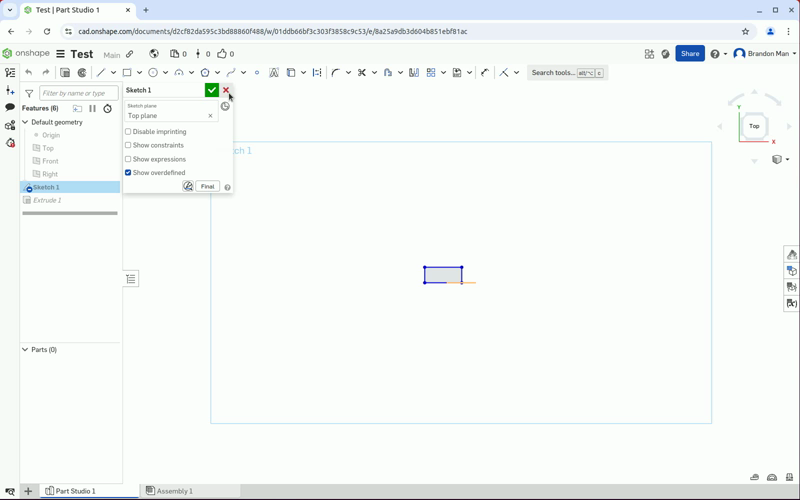
click(229, 92)
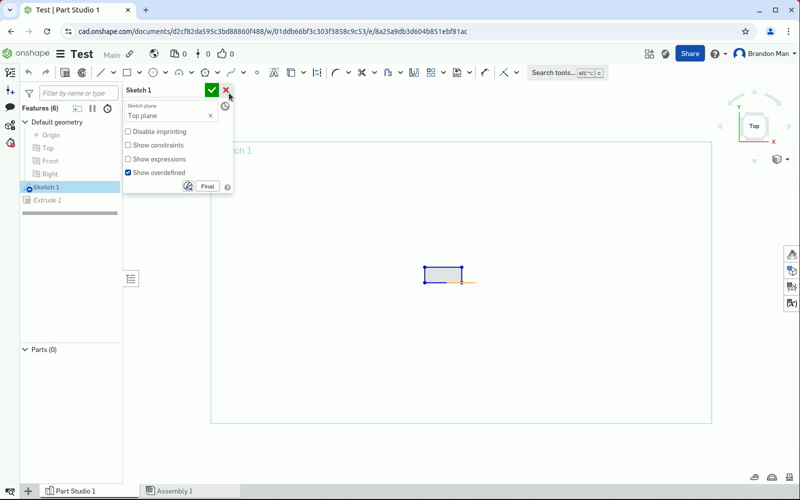
key(shift+s)
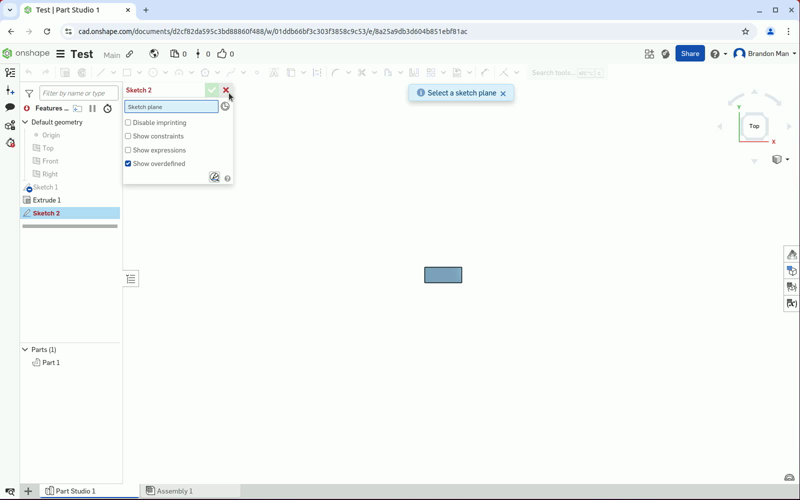
mouse_move(73, 150)
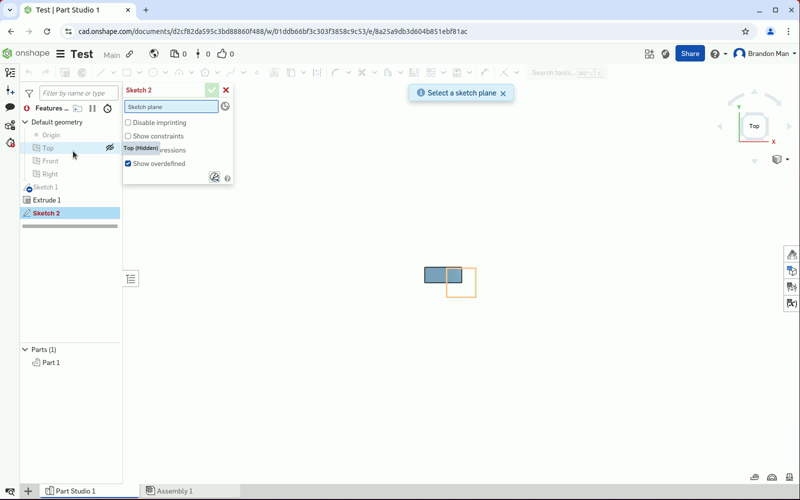
click(73, 150)
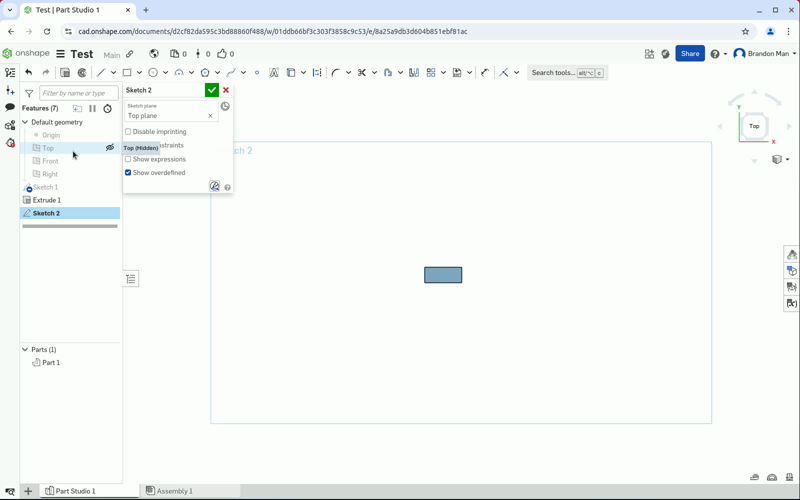
mouse_move(73, 352)
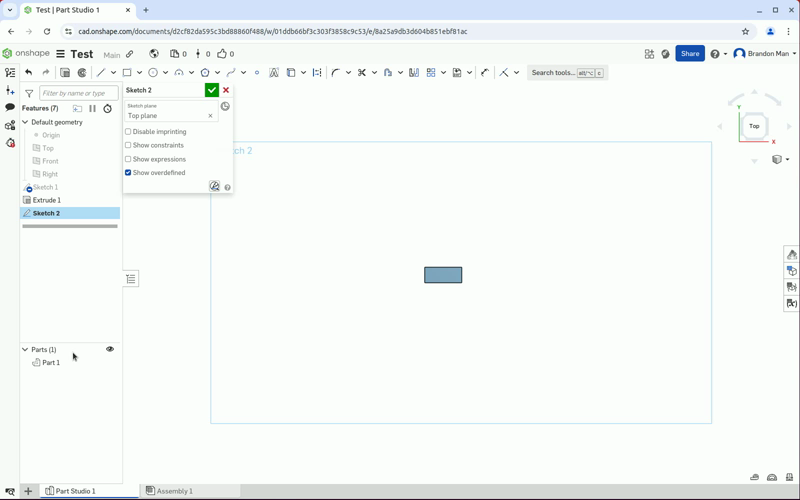
key(y)
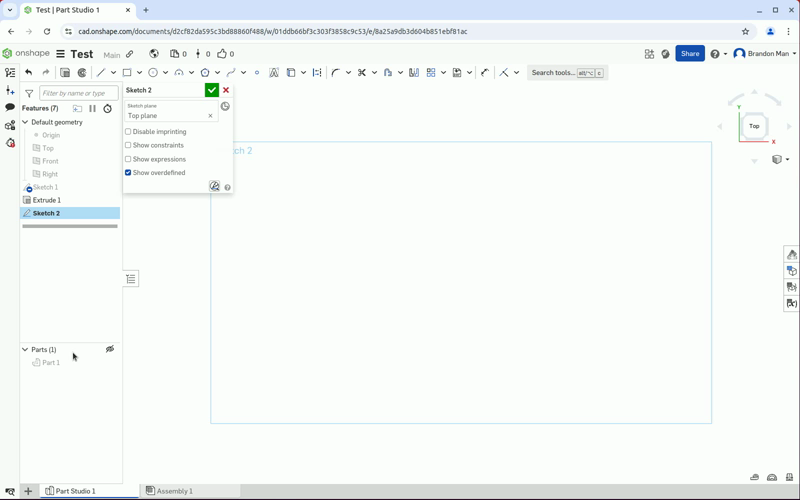
key(l)
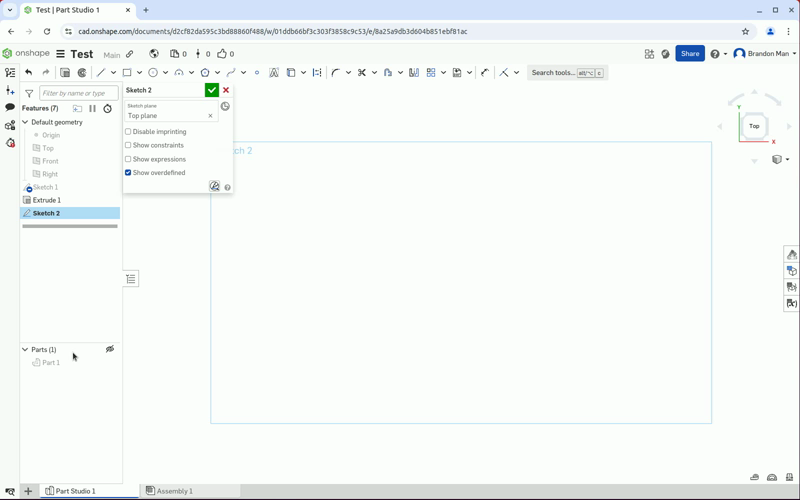
key_down(shift)
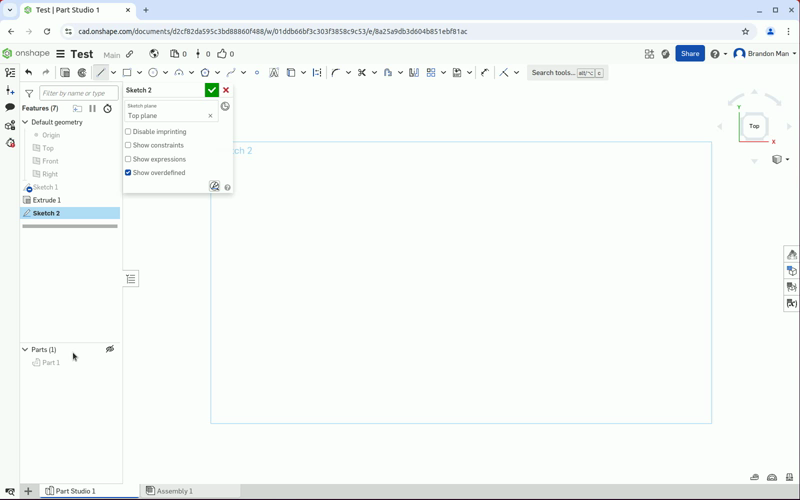
mouse_move(368, 279)
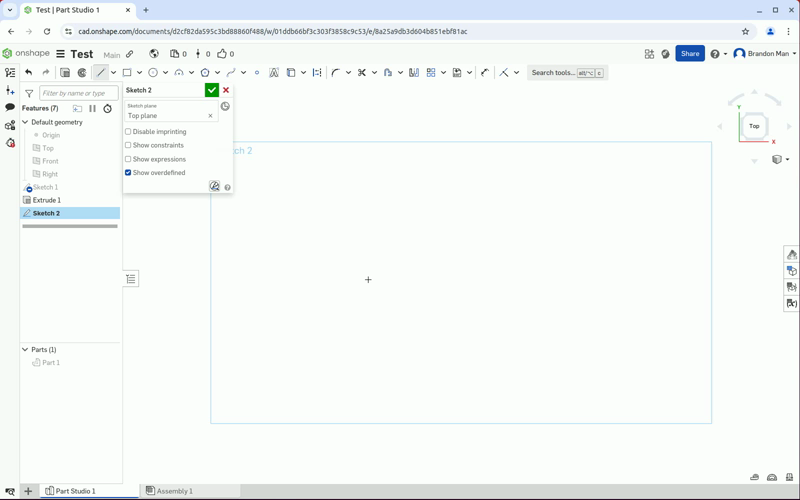
click(368, 279)
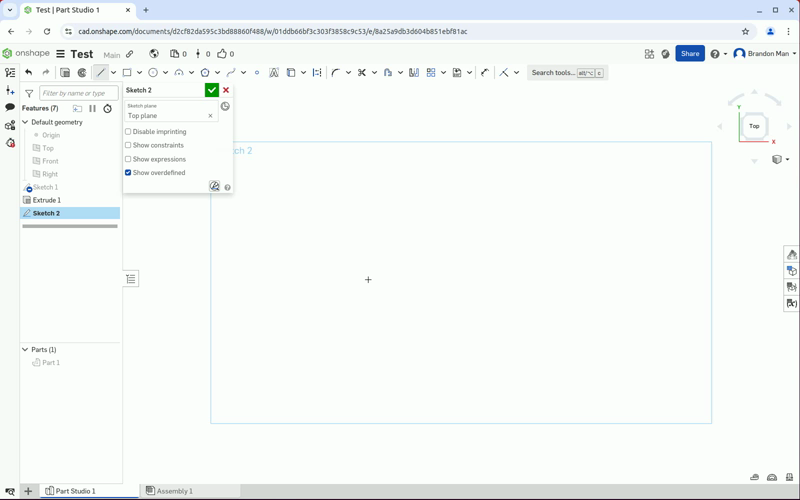
key_up(shift)
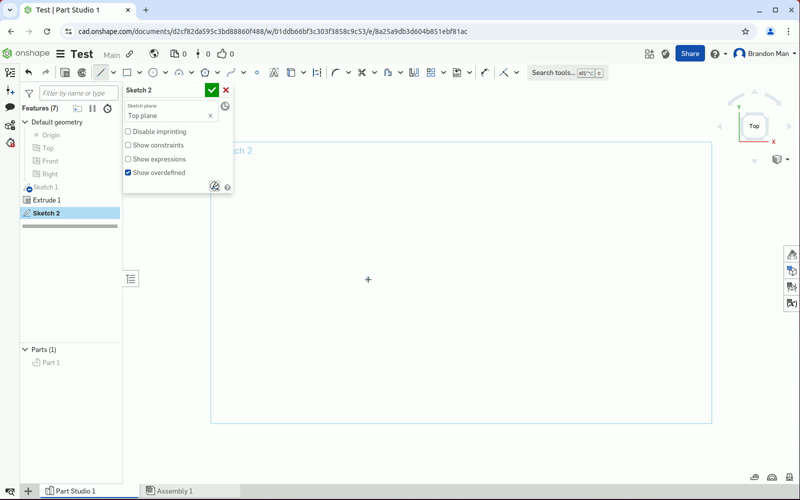
key_down(shift)
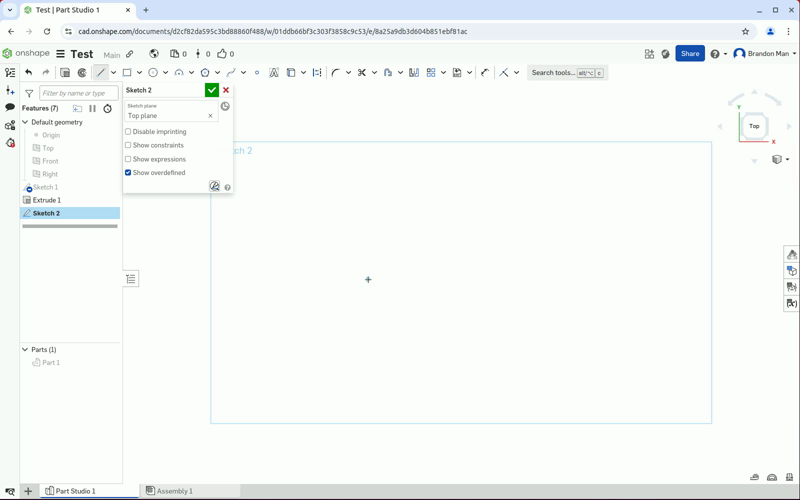
mouse_move(398, 279)
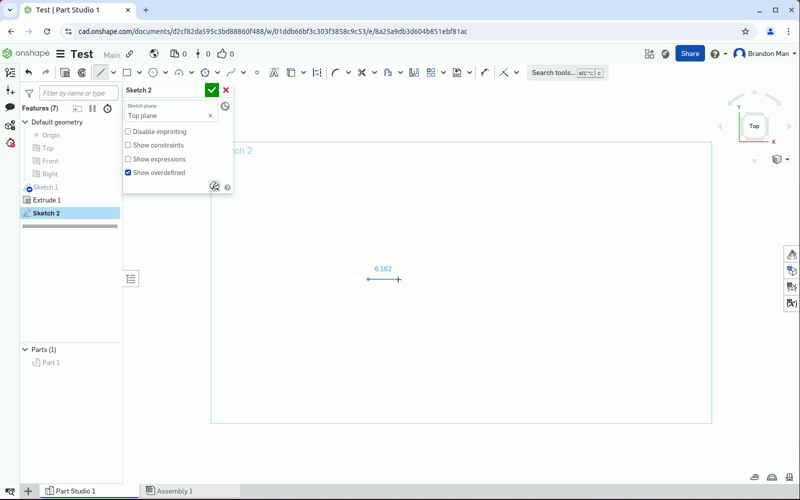
mouse_move(384, 279)
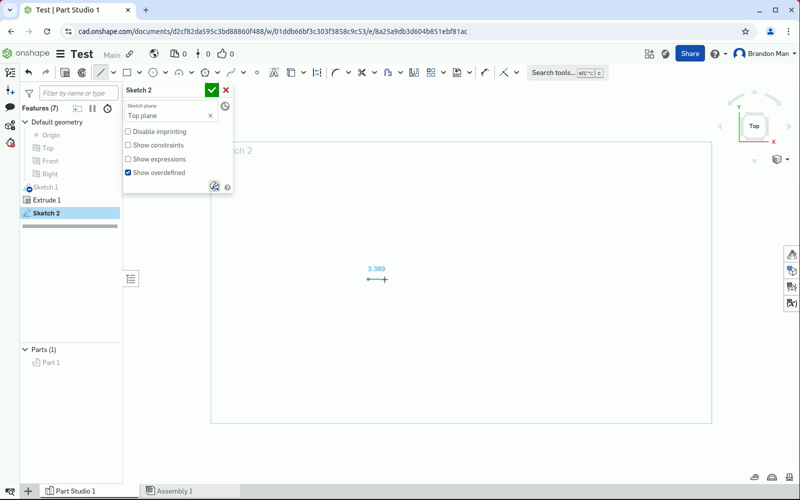
click(384, 279)
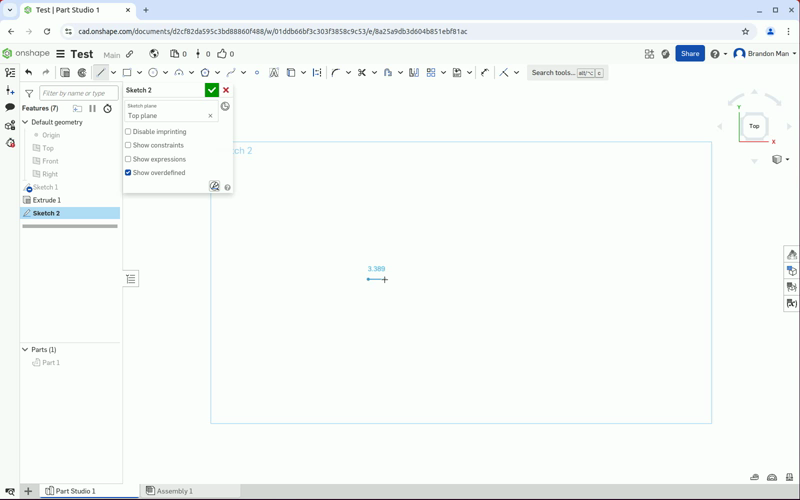
key_up(shift)
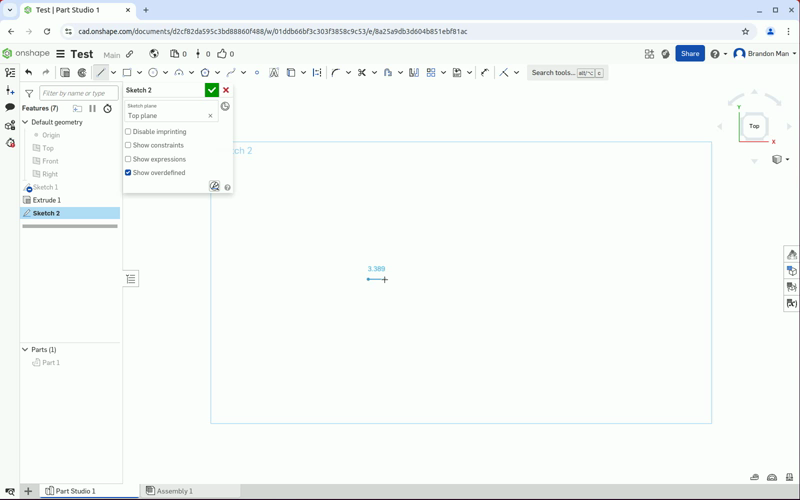
key_down(shift)
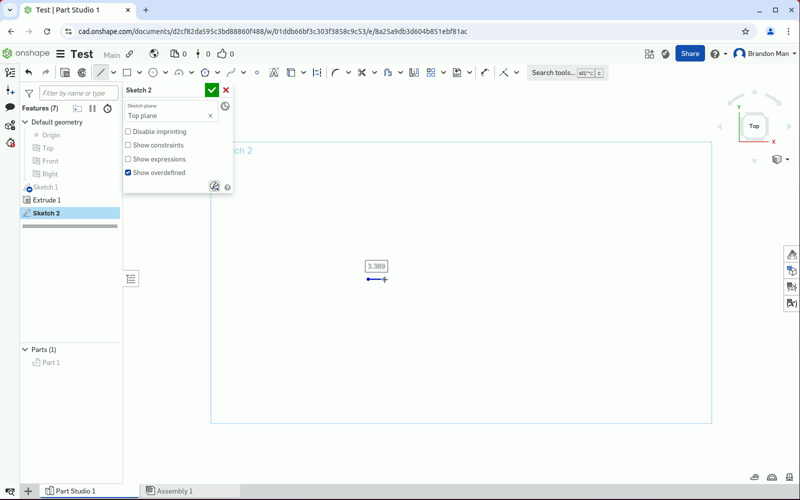
mouse_move(414, 279)
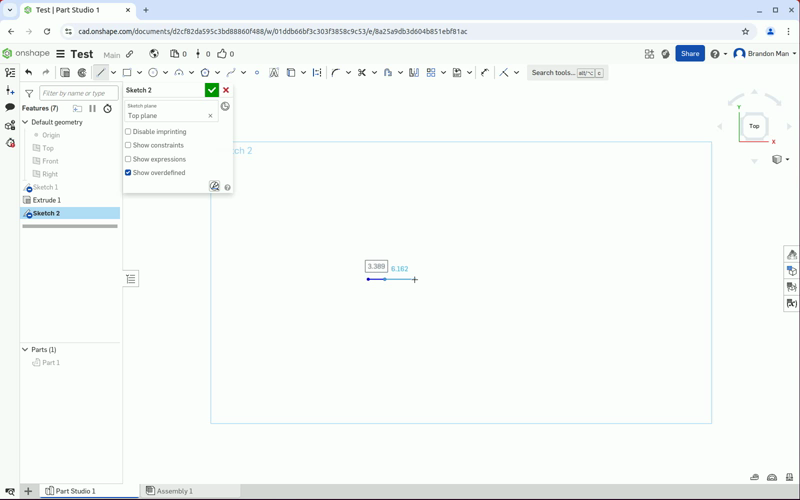
mouse_move(384, 269)
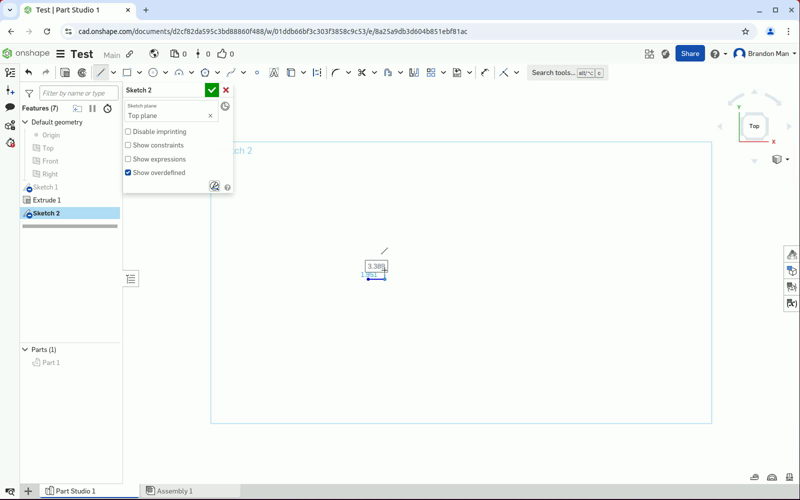
click(384, 269)
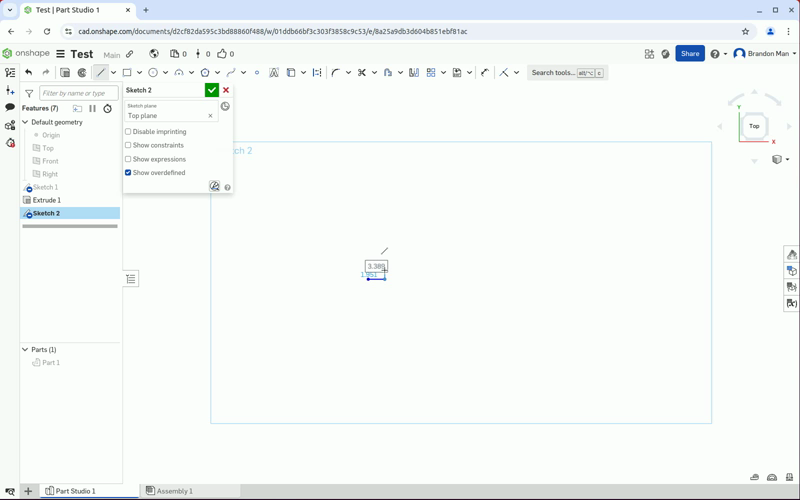
key_up(shift)
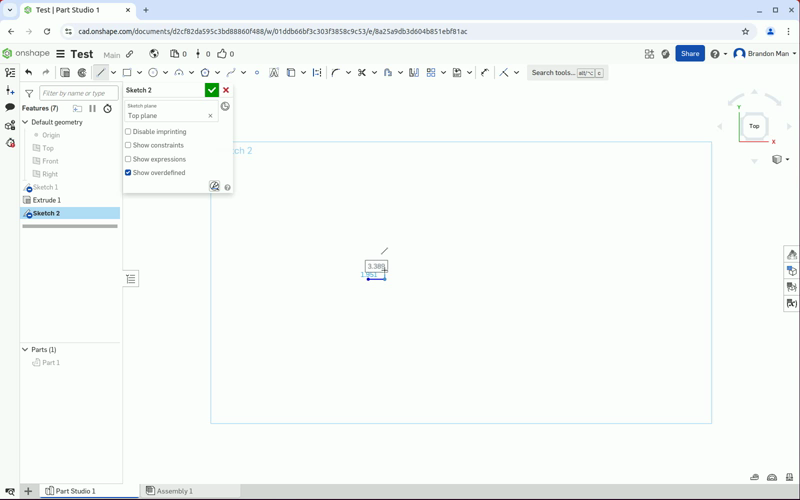
key_down(shift)
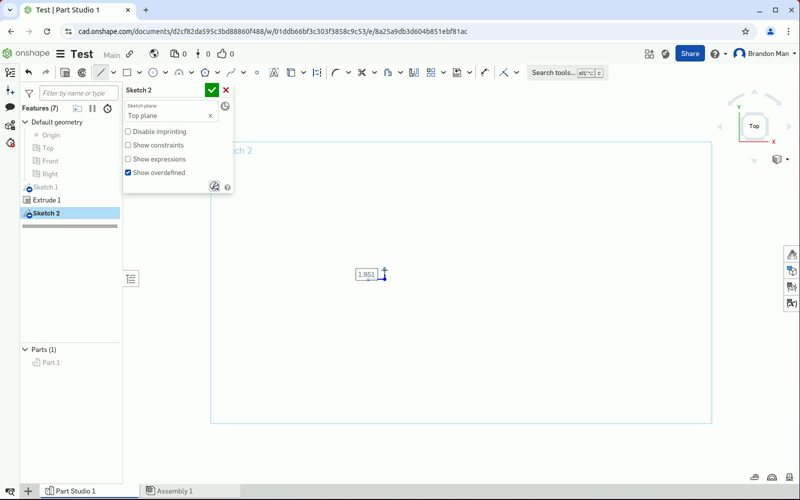
mouse_move(414, 269)
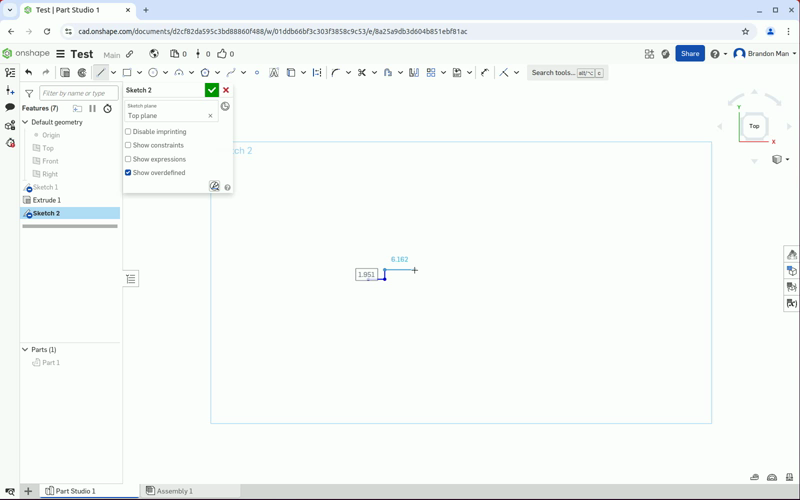
mouse_move(368, 269)
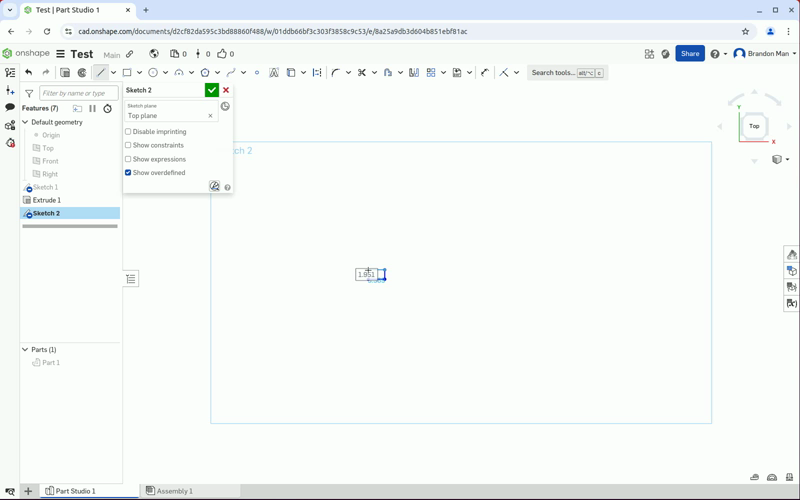
click(368, 269)
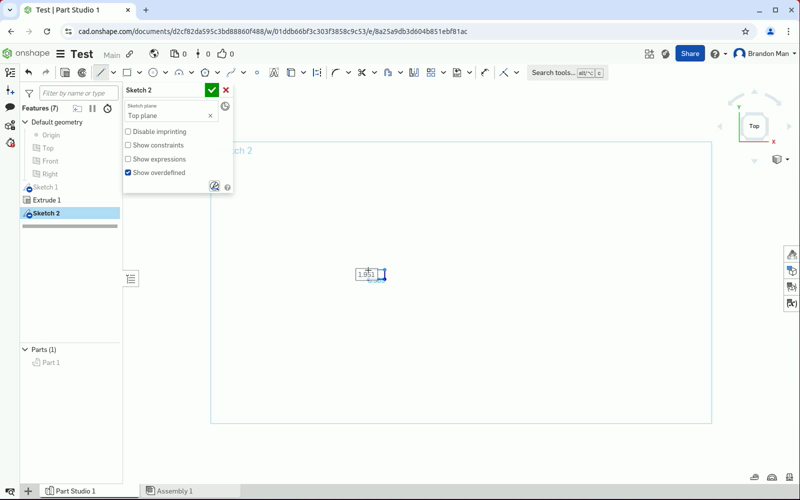
key_up(shift)
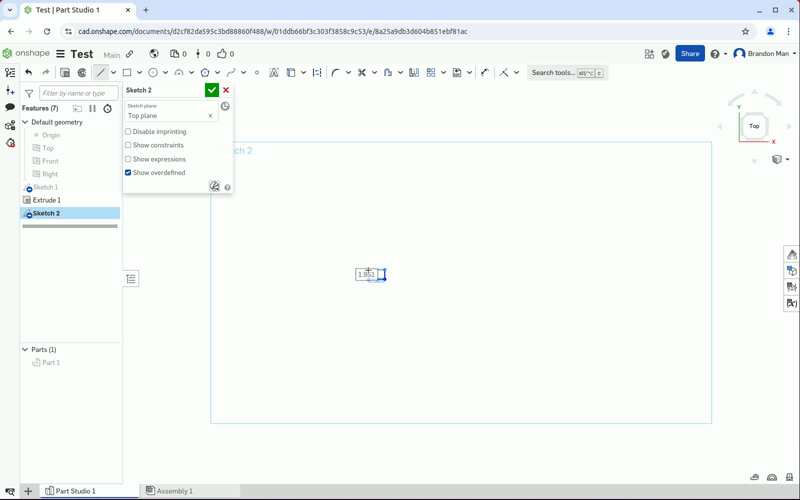
mouse_move(398, 269)
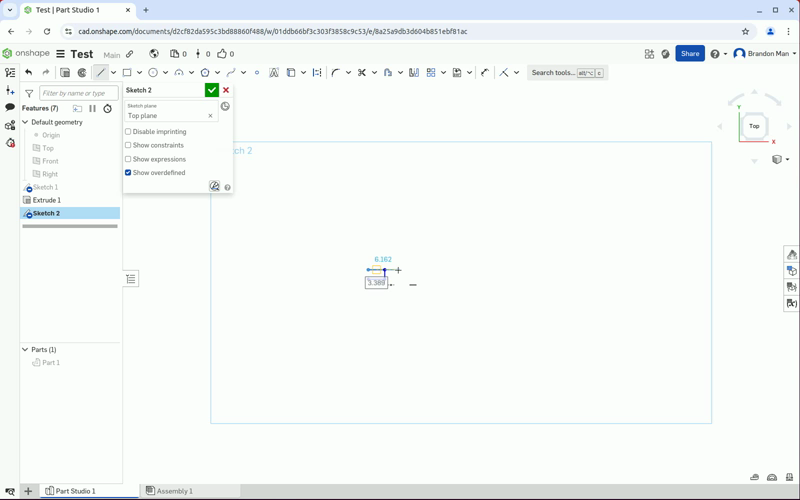
key_down(shift)
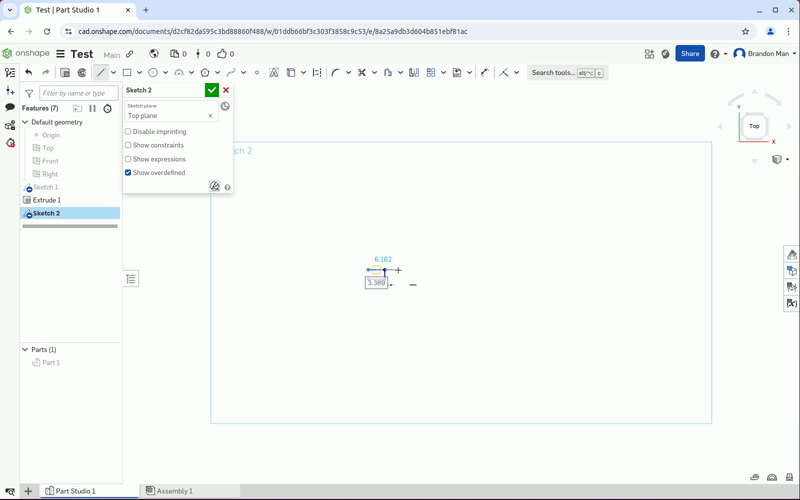
mouse_move(368, 279)
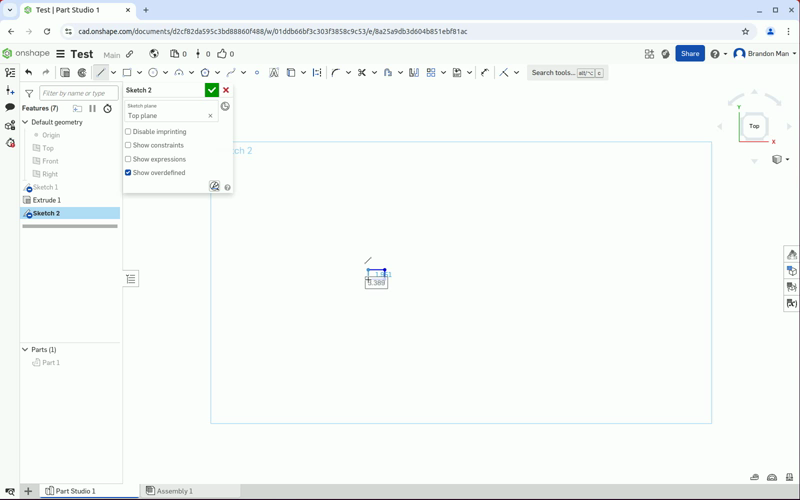
key_up(shift)
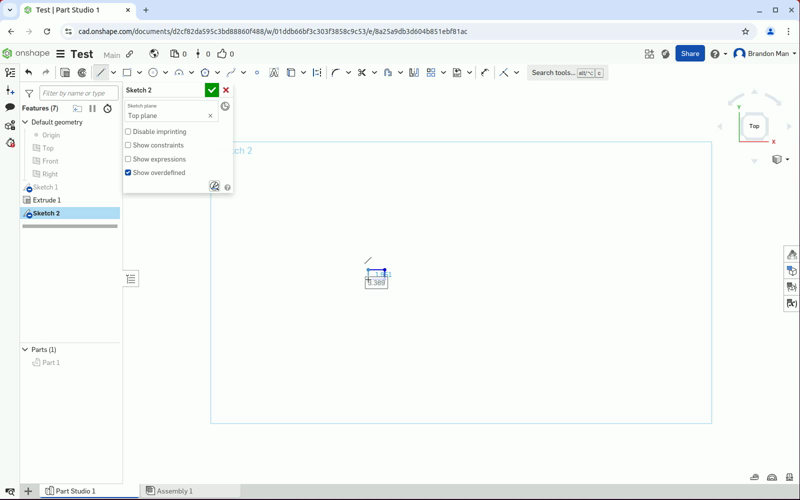
click(368, 279)
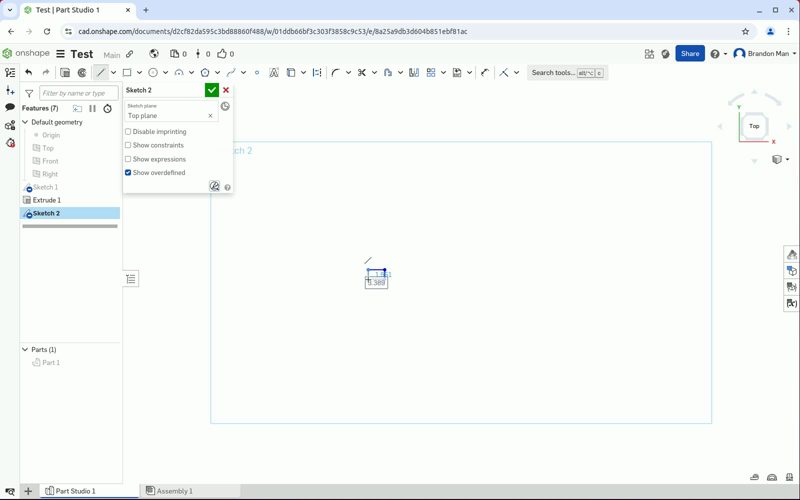
key(esc)
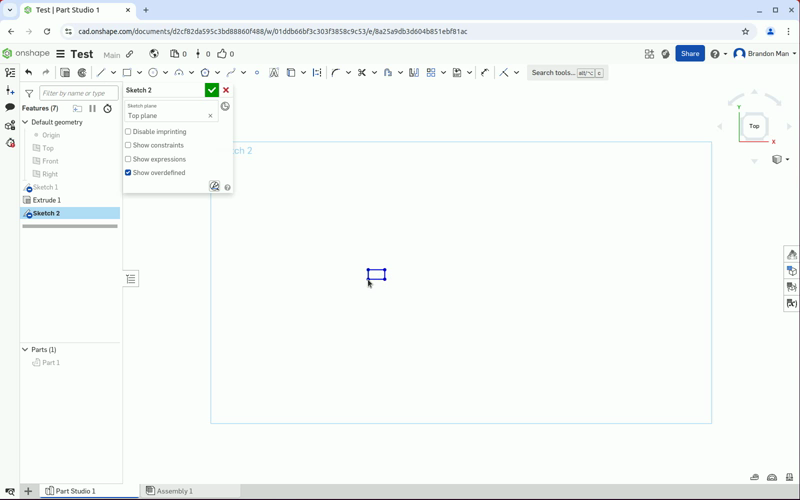
mouse_move(381, 274)
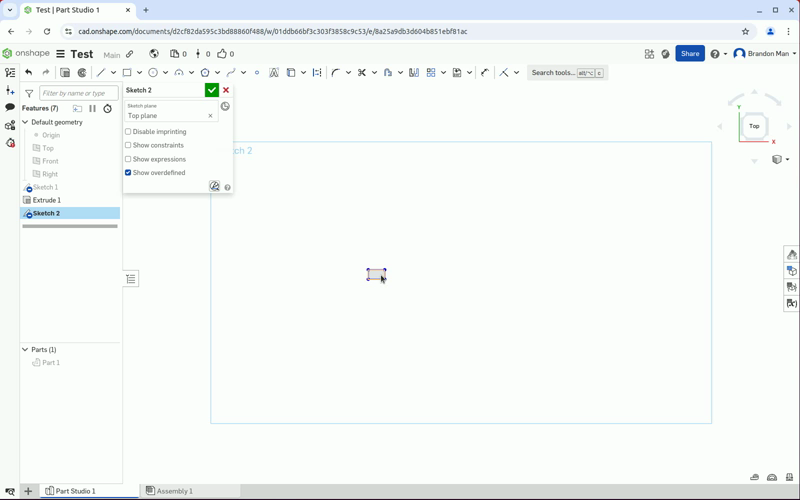
scroll(6)
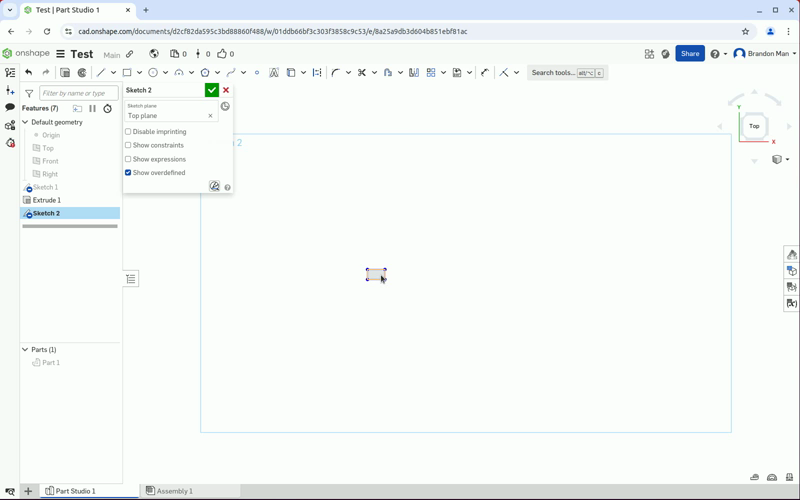
scroll(6)
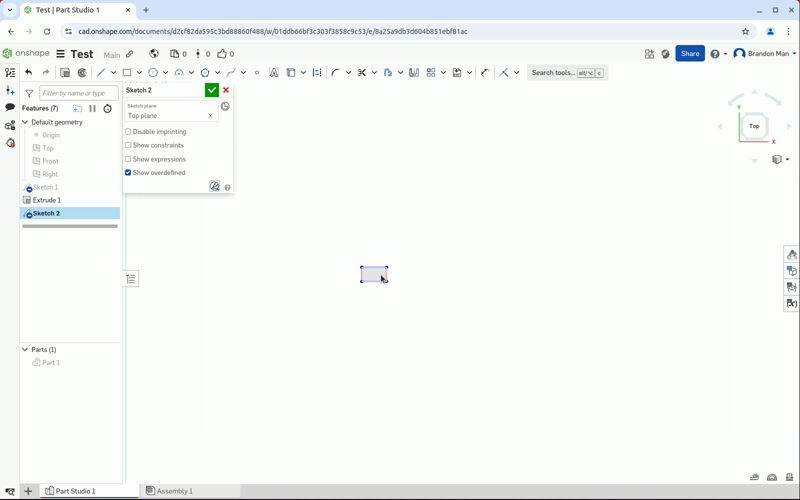
scroll(6)
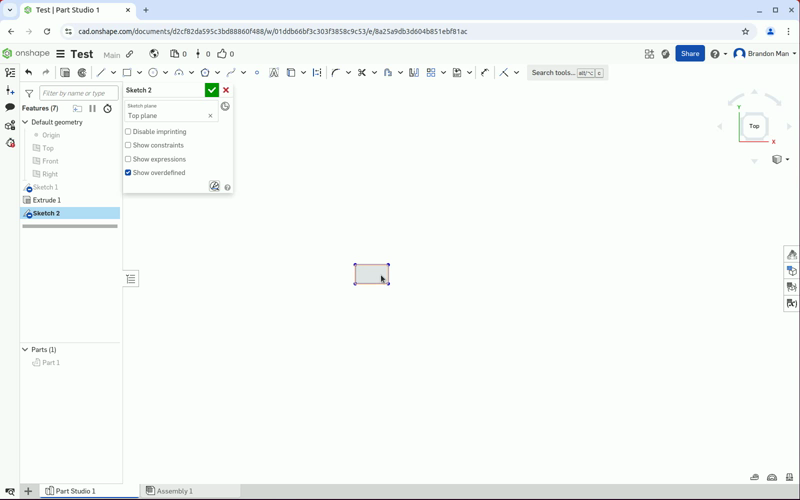
scroll(6)
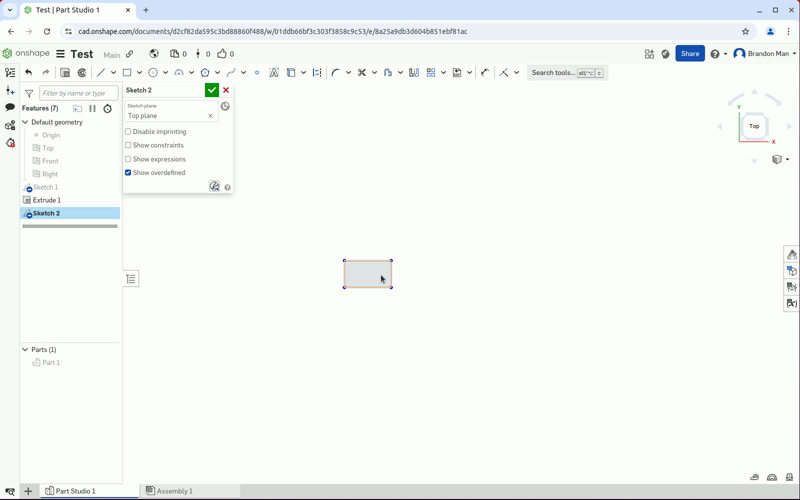
scroll(6)
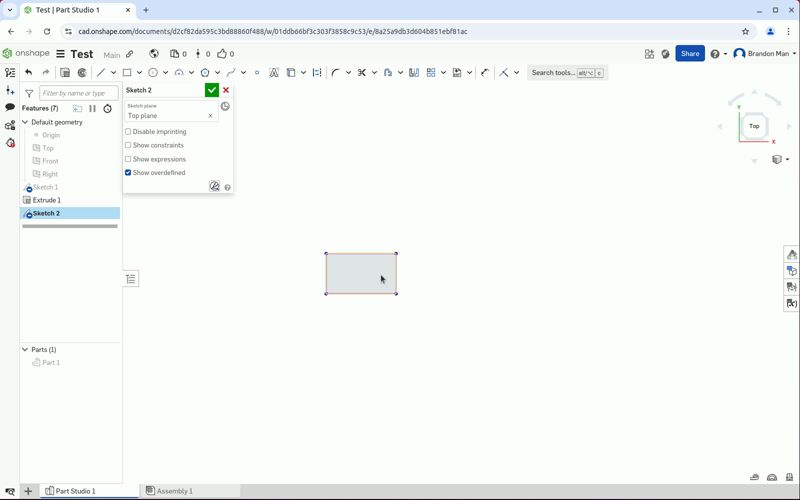
scroll(6)
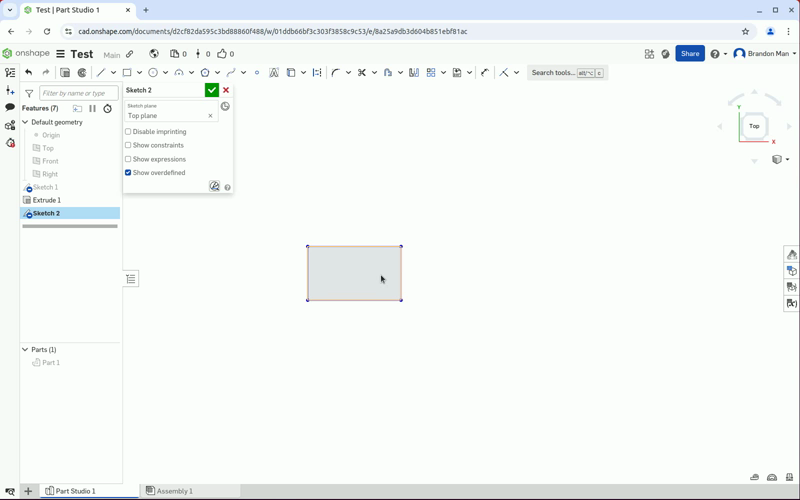
scroll(6)
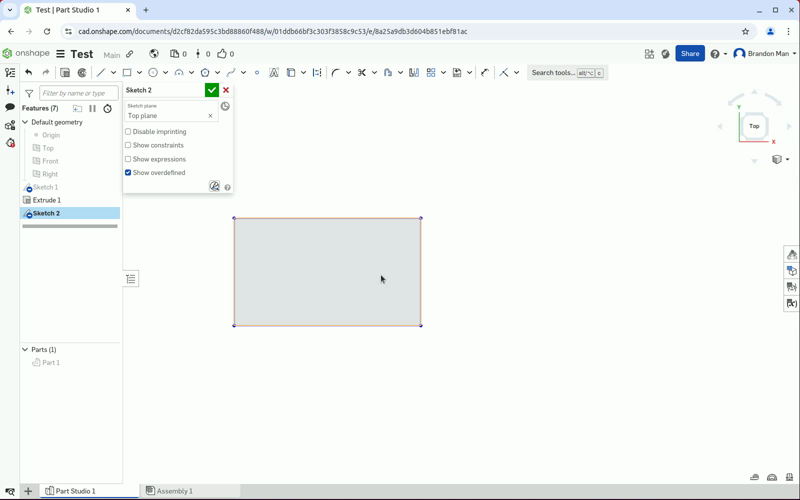
click(381, 274)
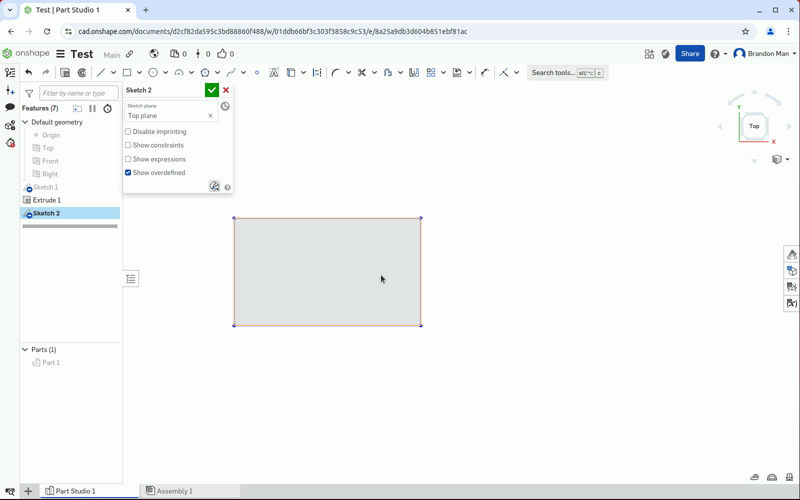
scroll(-6)
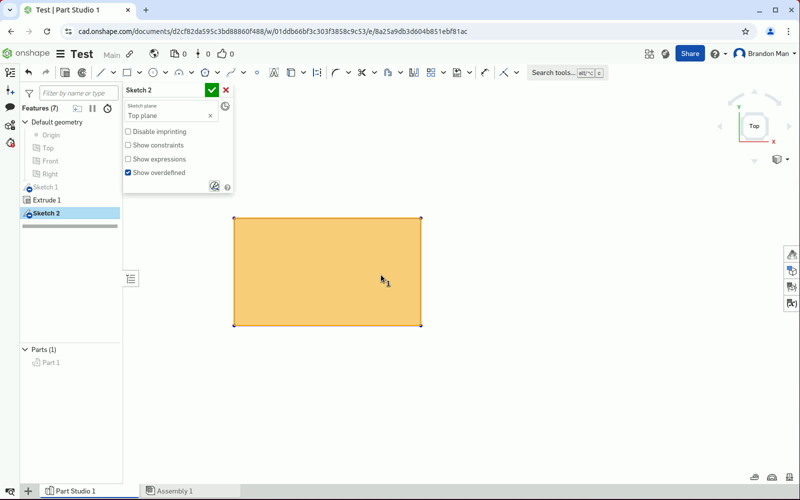
scroll(-6)
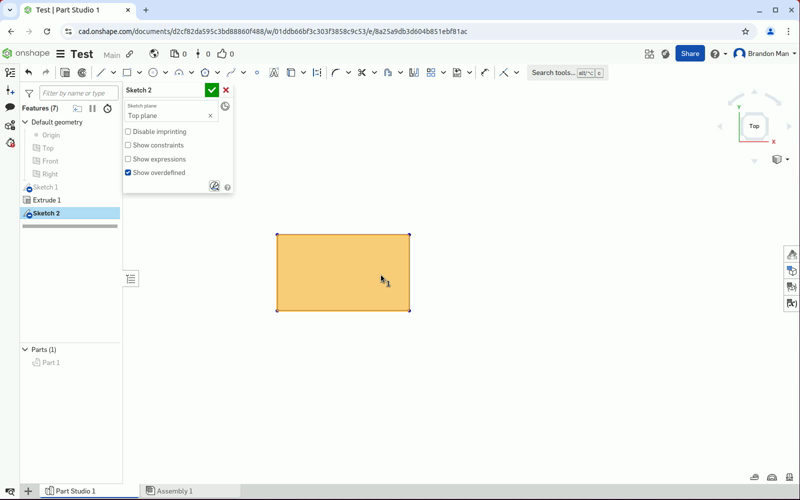
scroll(-6)
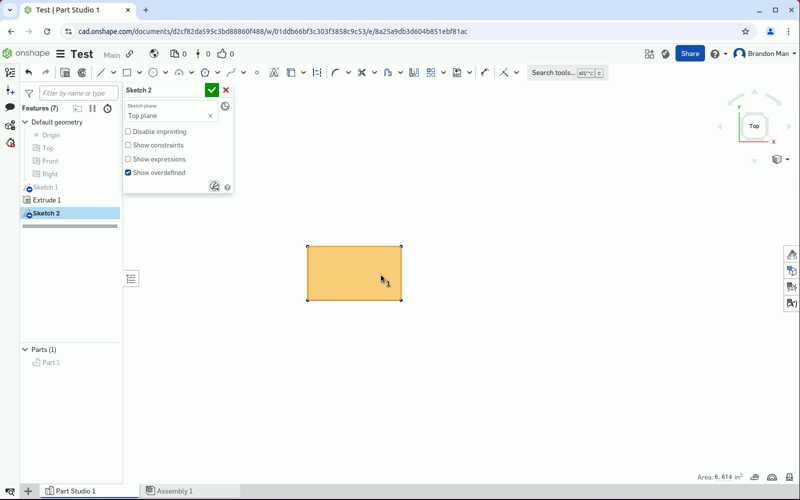
scroll(-6)
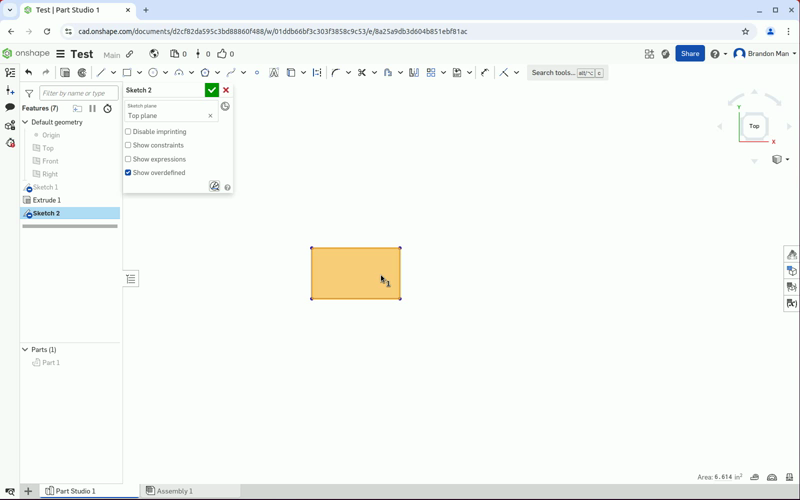
scroll(-6)
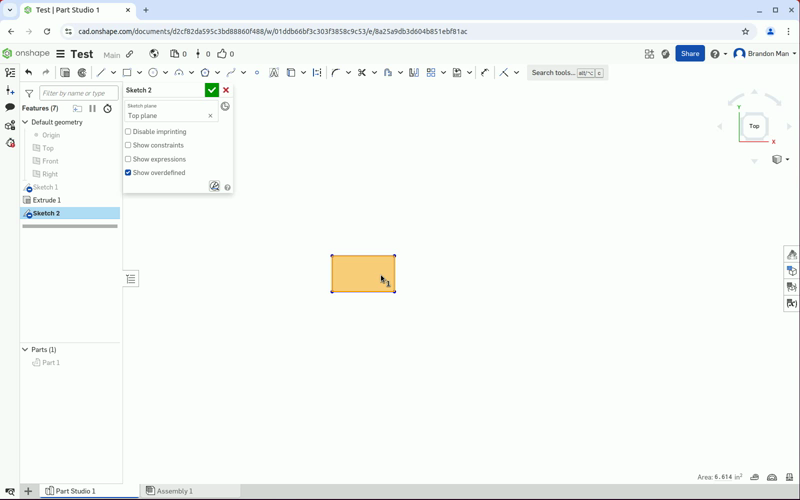
scroll(-6)
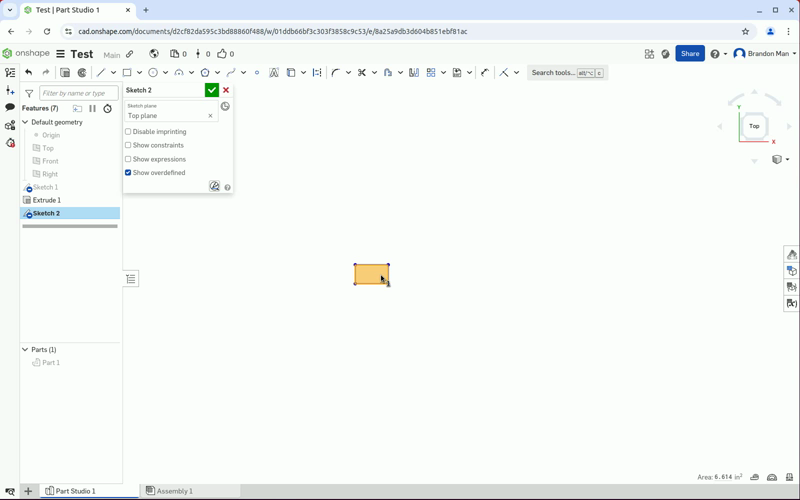
scroll(-6)
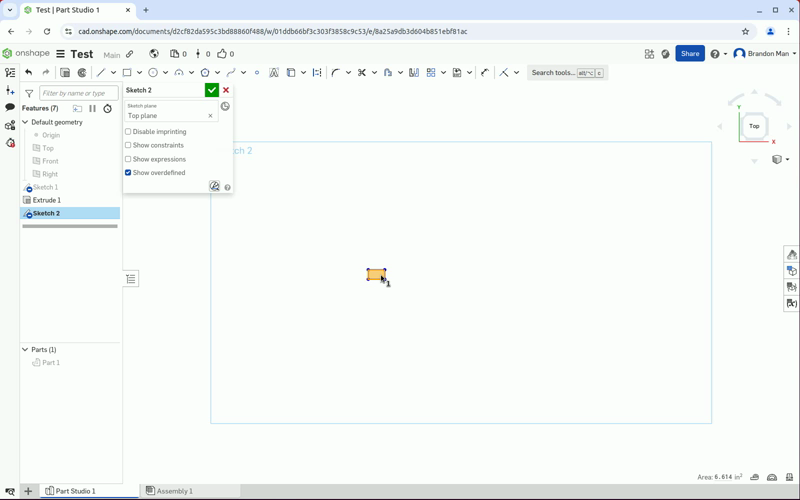
mouse_move(73, 352)
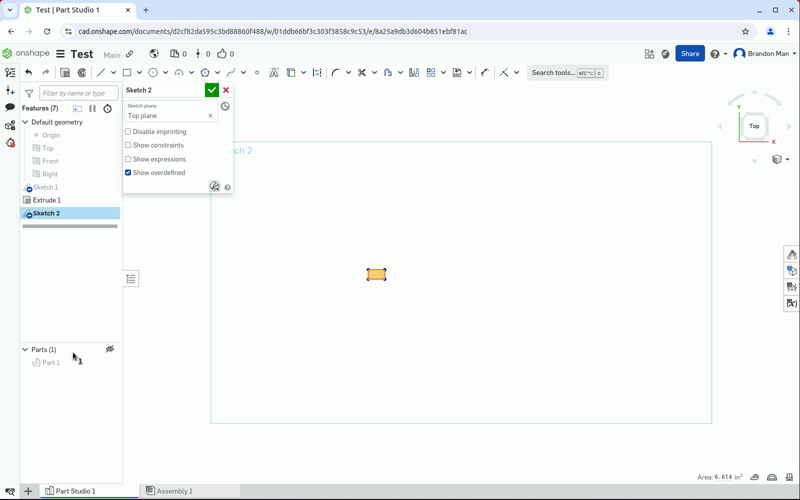
key(shift+y)
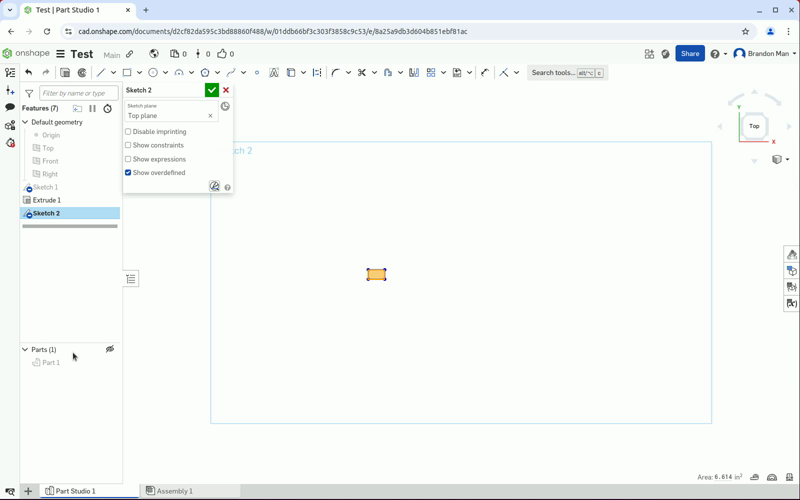
key(shift+e)
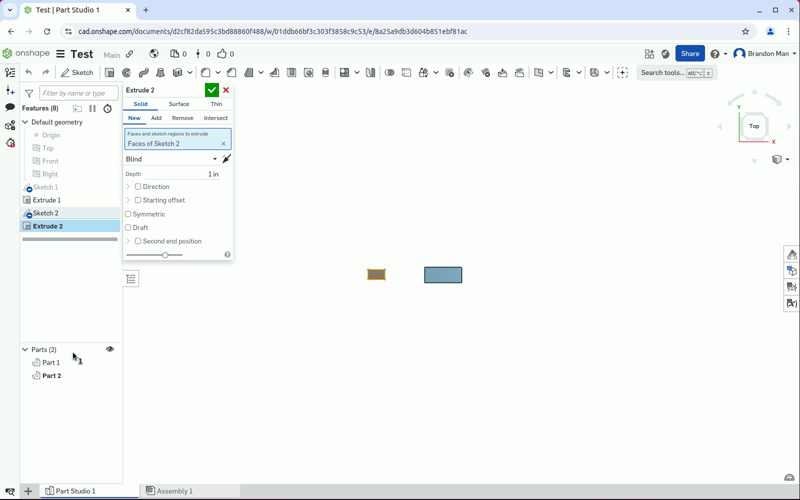
mouse_move(143, 106)
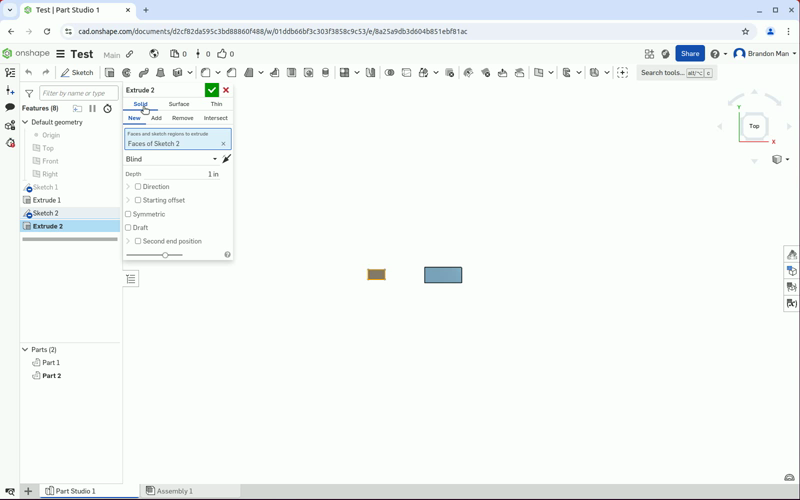
click(143, 106)
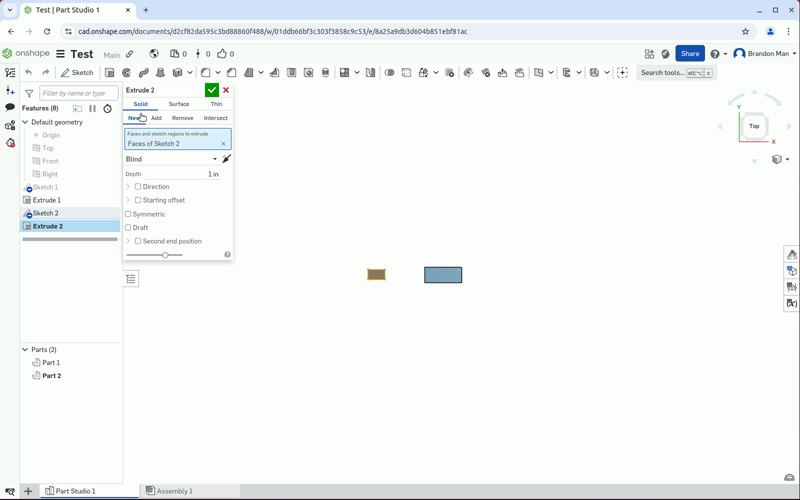
mouse_move(137, 120)
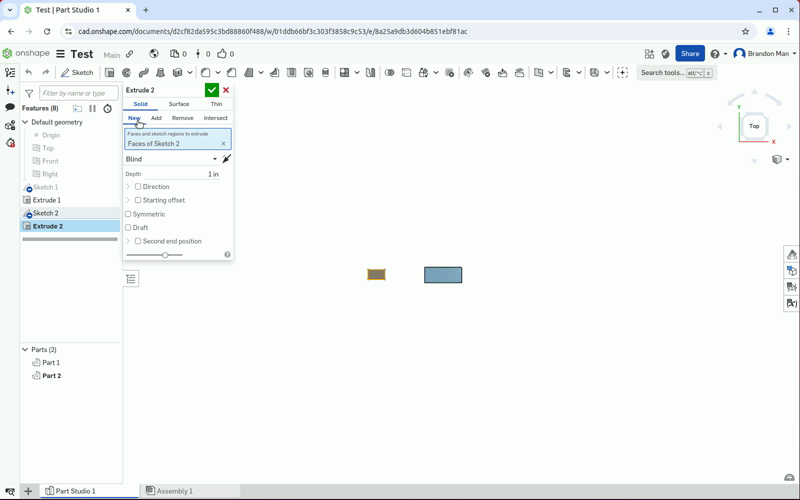
click(137, 120)
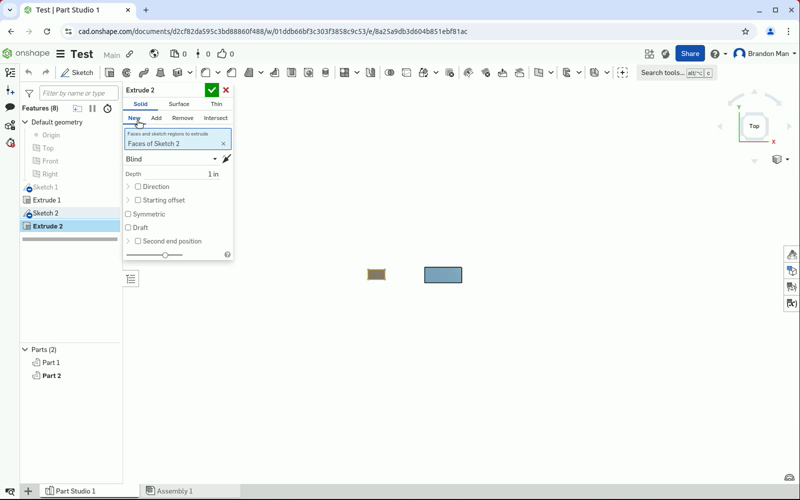
key(tab, 4)
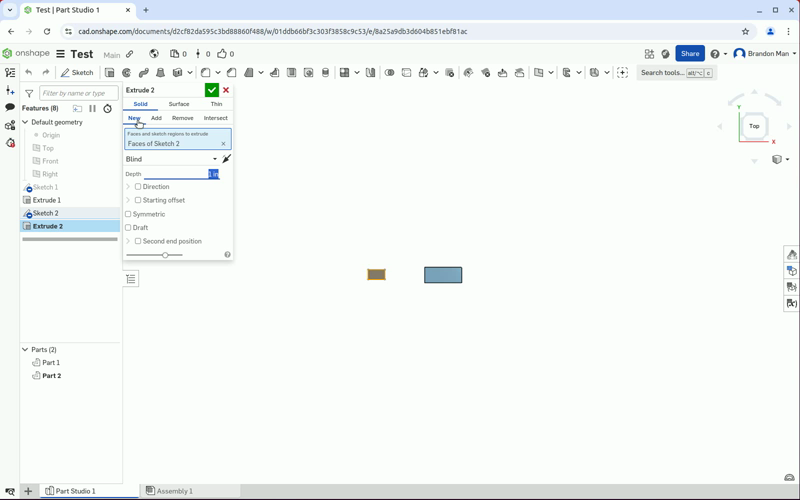
text(-0.241)
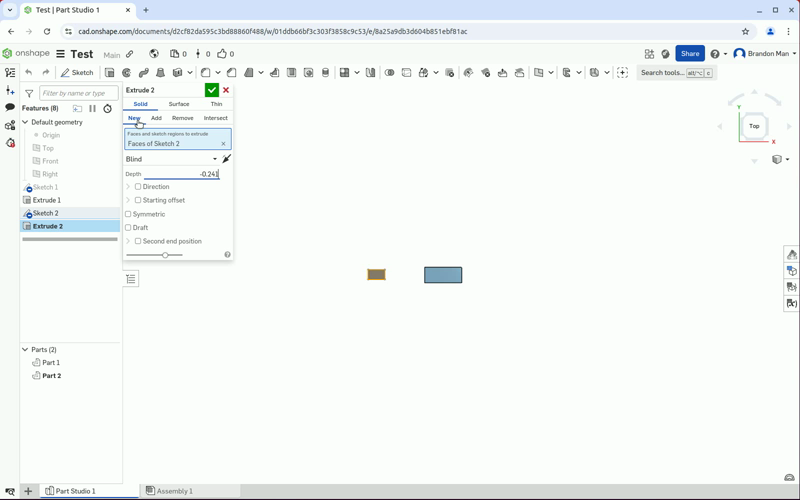
key(enter)
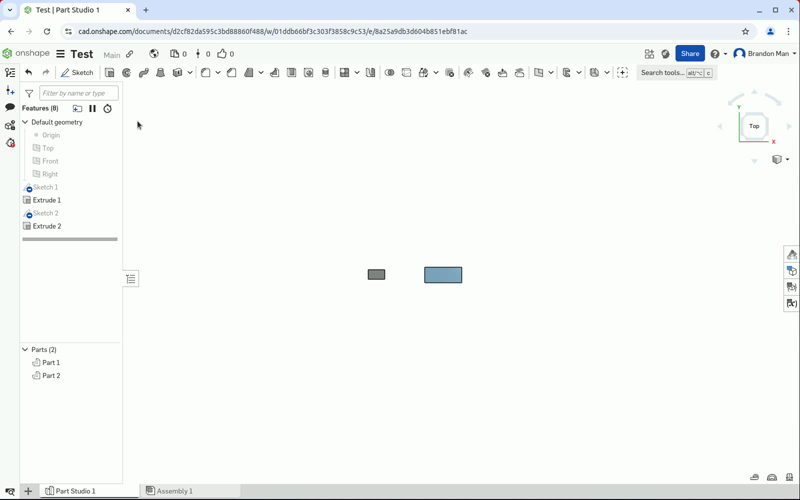
key(shift+h)
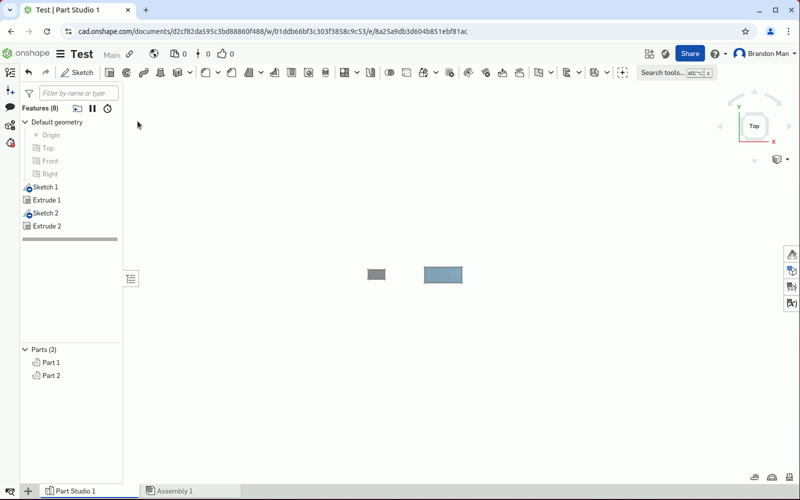
key(shift+h)
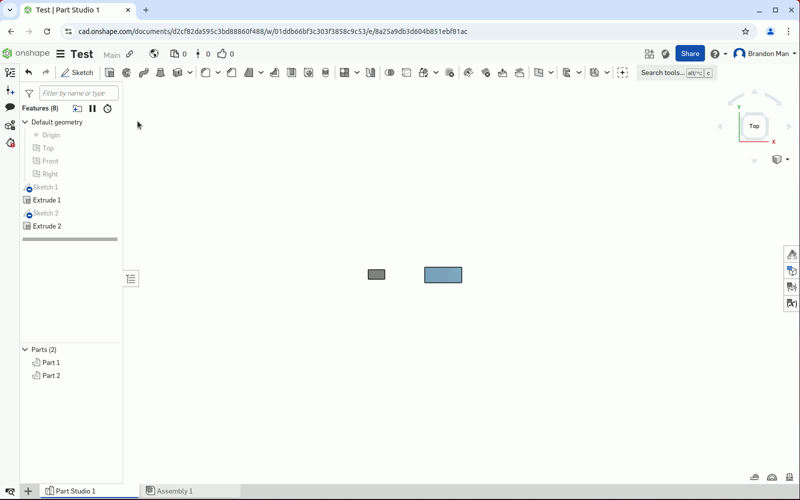
mouse_move(73, 189)
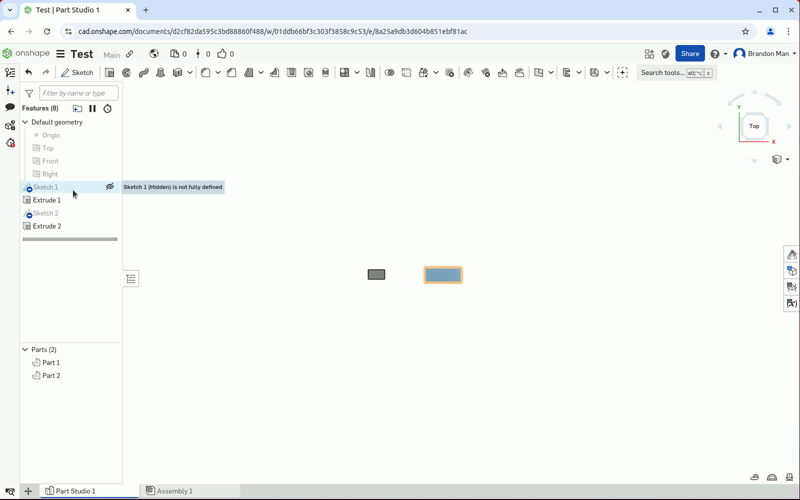
click(73, 189)
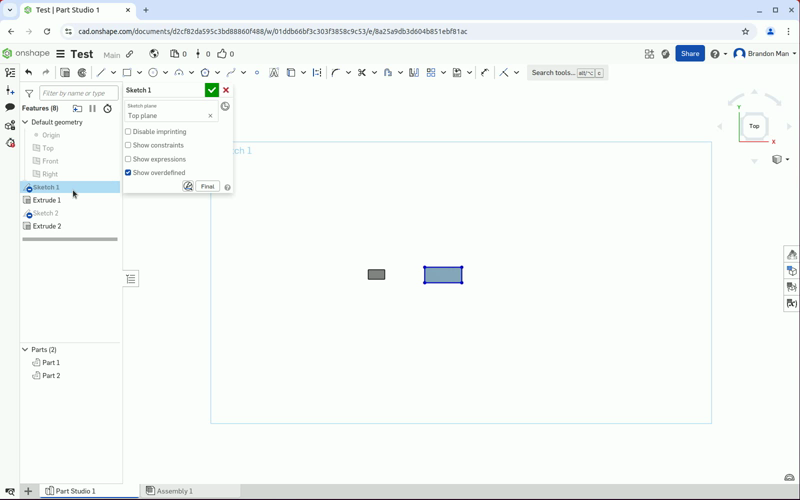
mouse_move(229, 92)
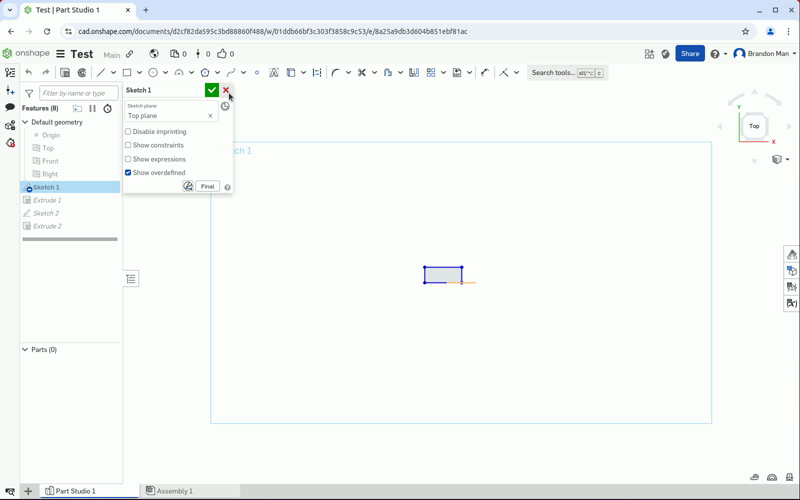
click(229, 92)
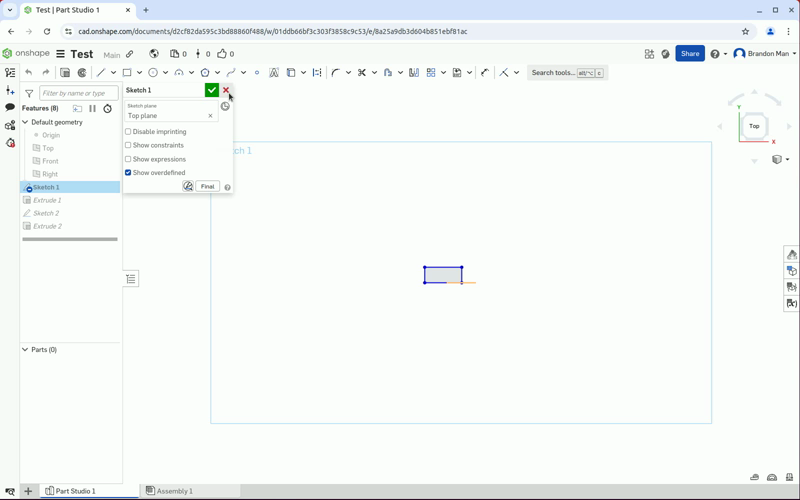
key(shift+s)
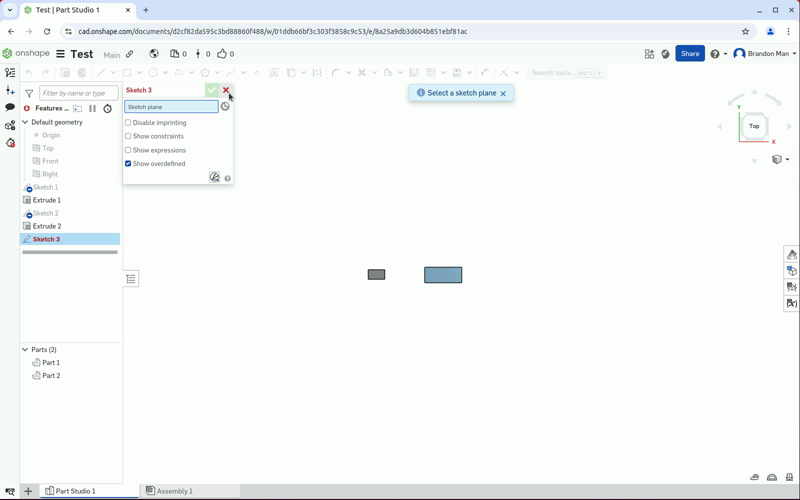
mouse_move(73, 150)
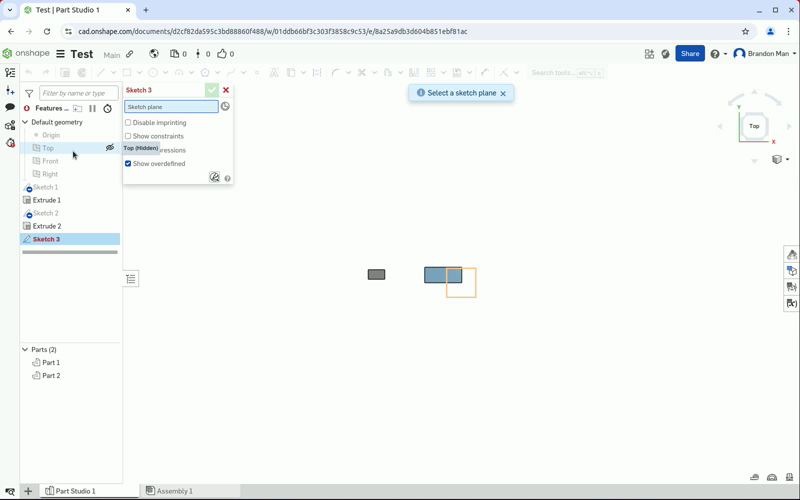
click(73, 150)
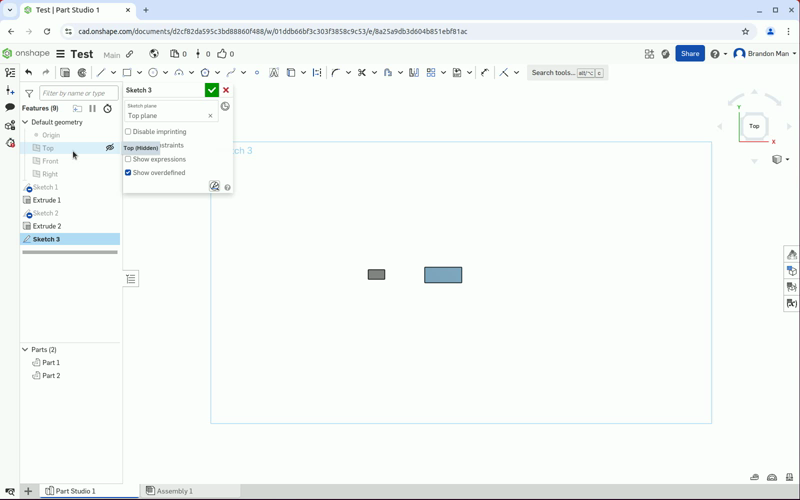
mouse_move(73, 352)
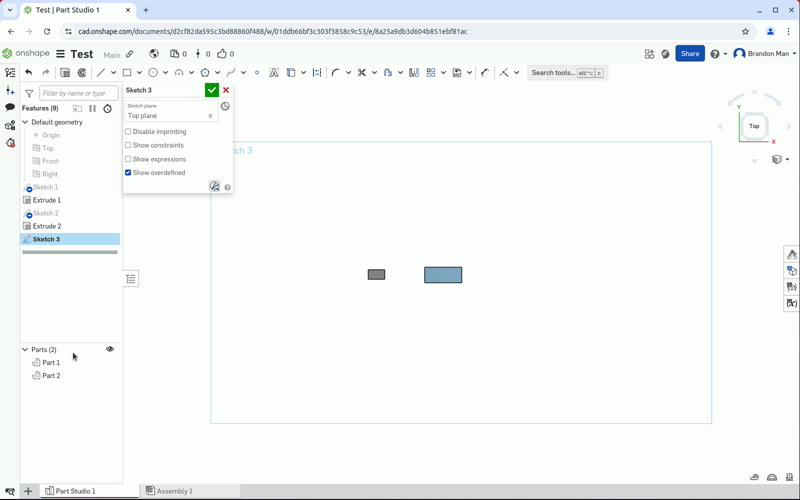
key(y)
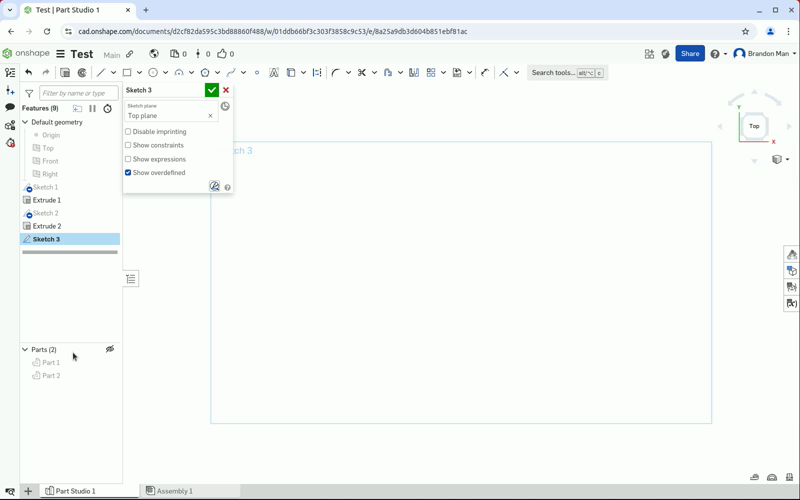
key(l)
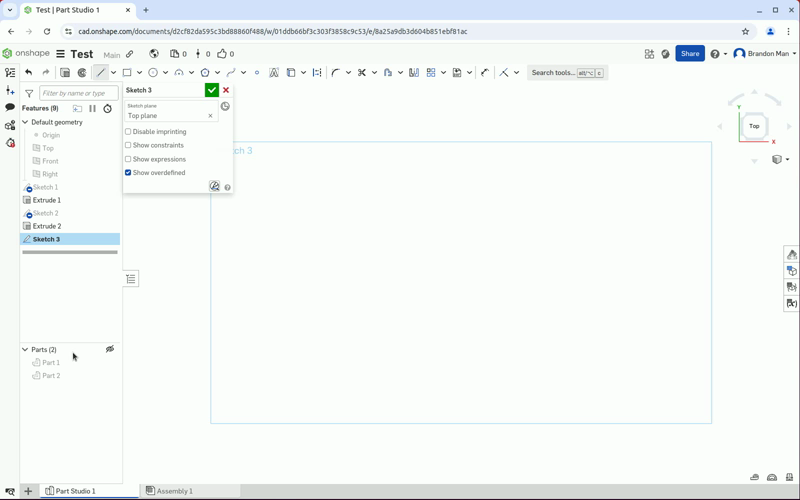
key_down(shift)
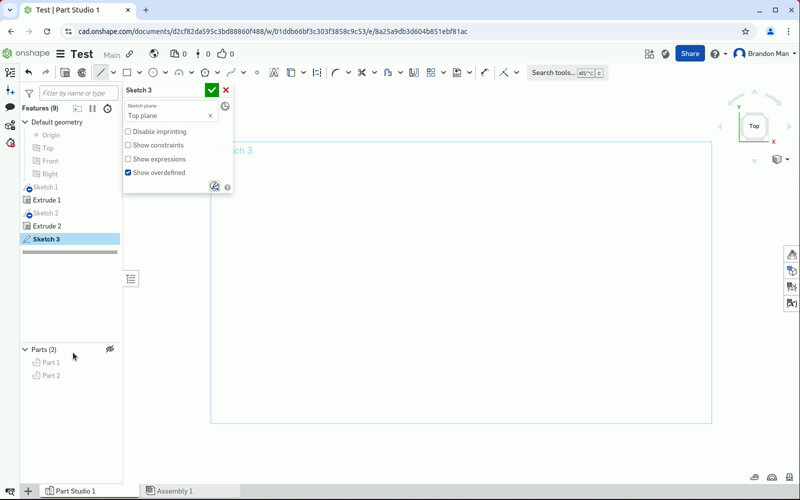
mouse_move(392, 298)
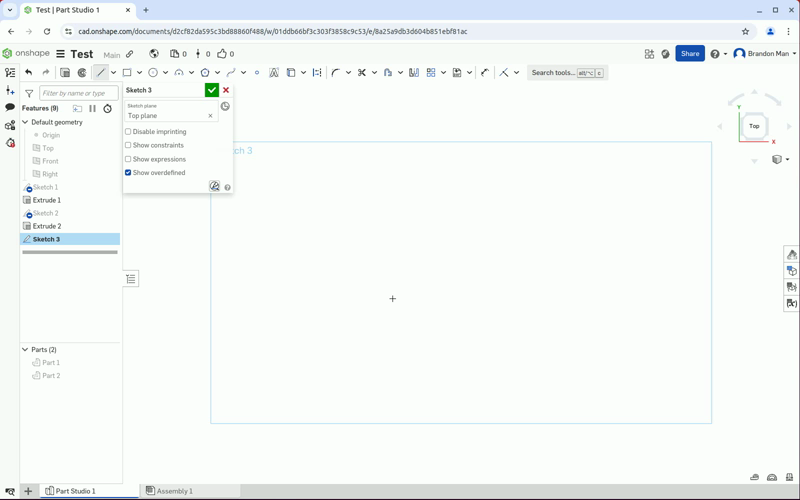
click(392, 298)
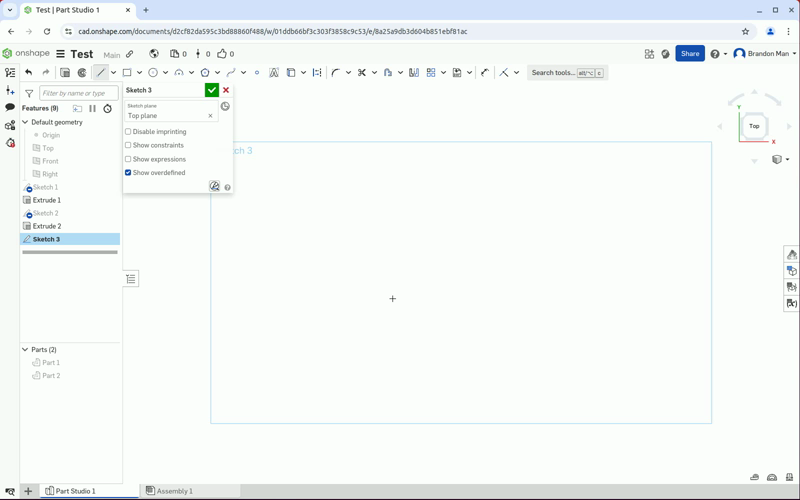
key_up(shift)
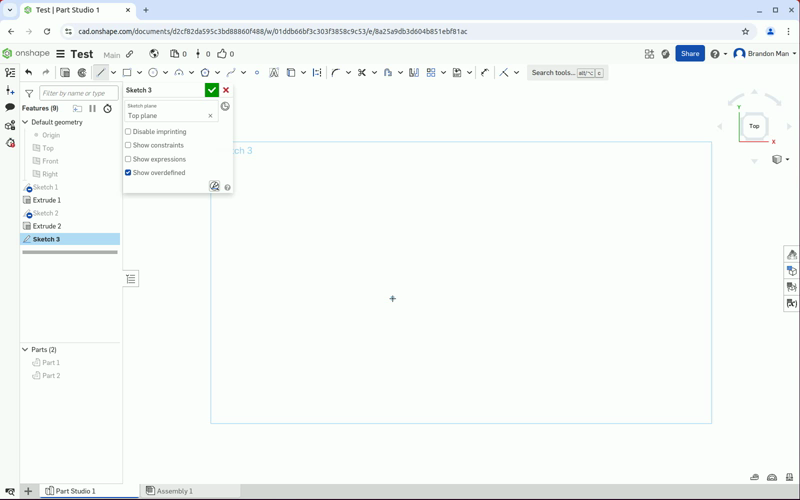
key_down(shift)
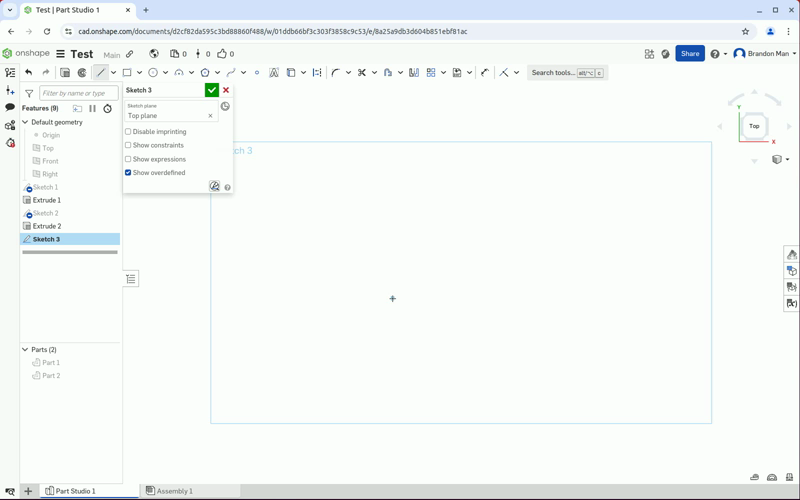
mouse_move(422, 298)
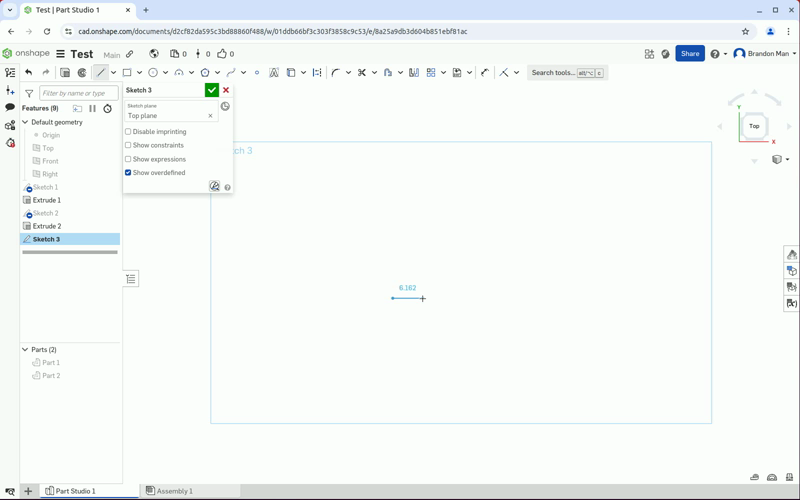
mouse_move(409, 298)
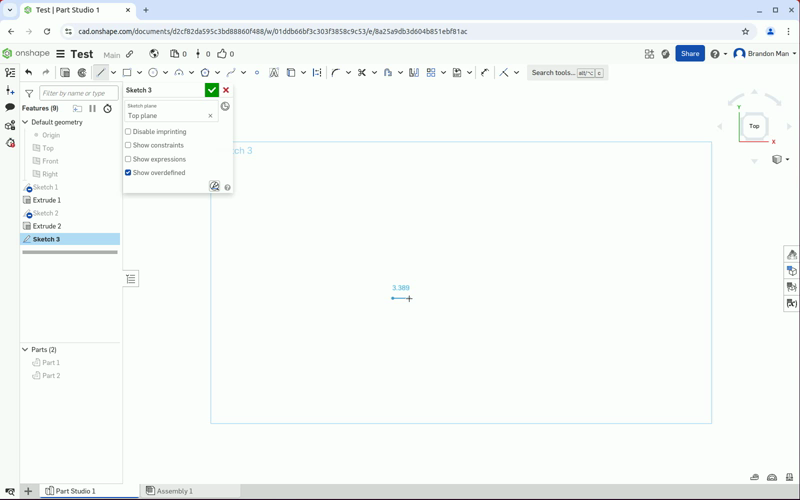
click(409, 298)
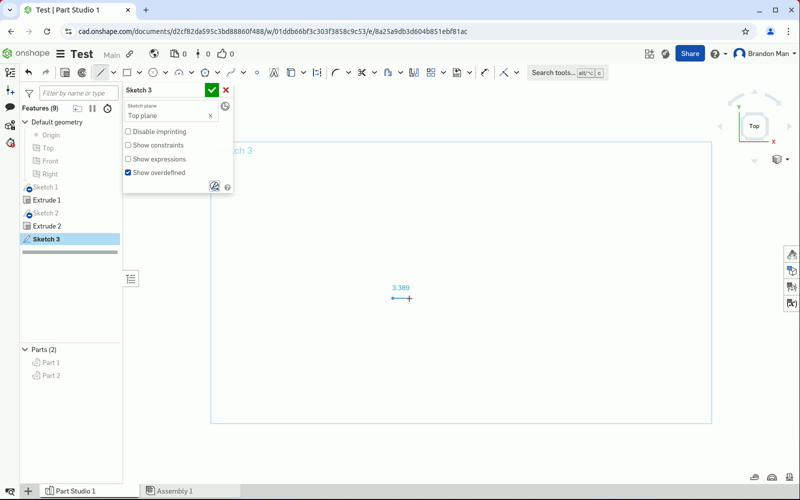
key_up(shift)
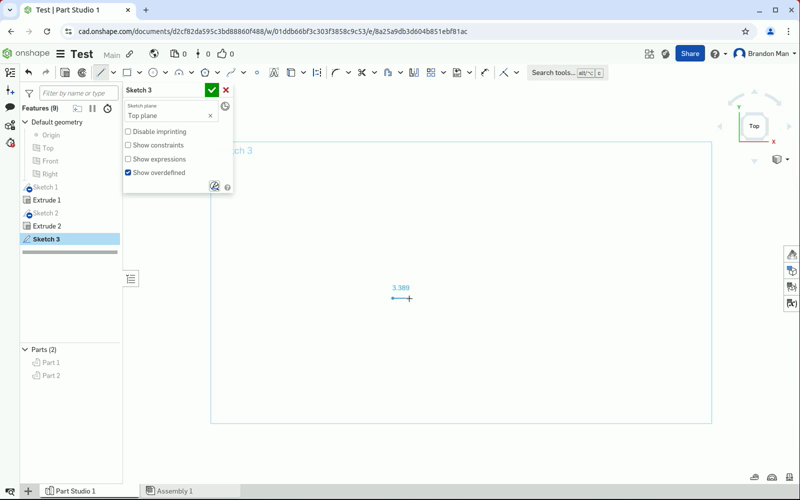
key_down(shift)
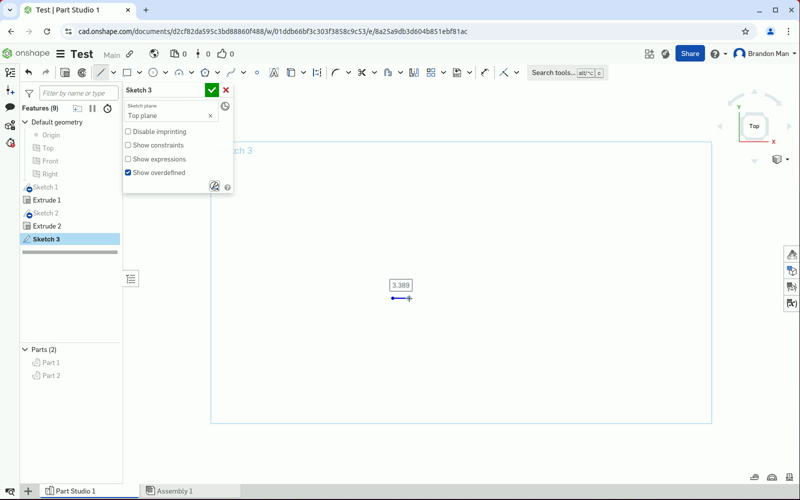
mouse_move(439, 298)
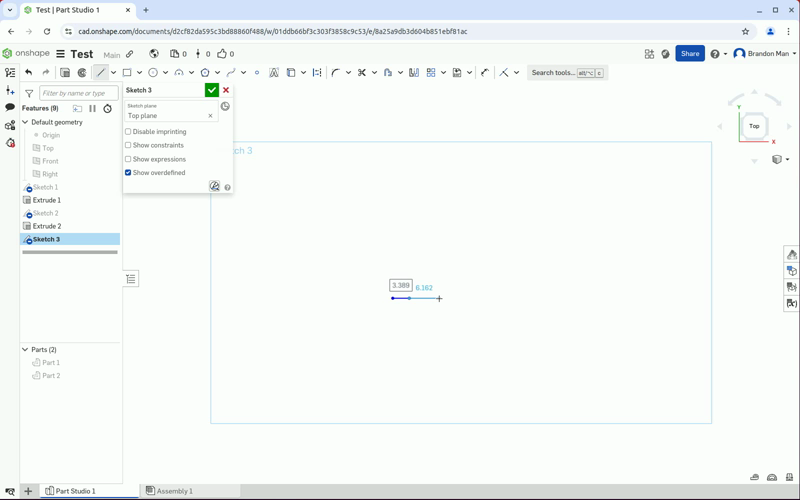
mouse_move(409, 288)
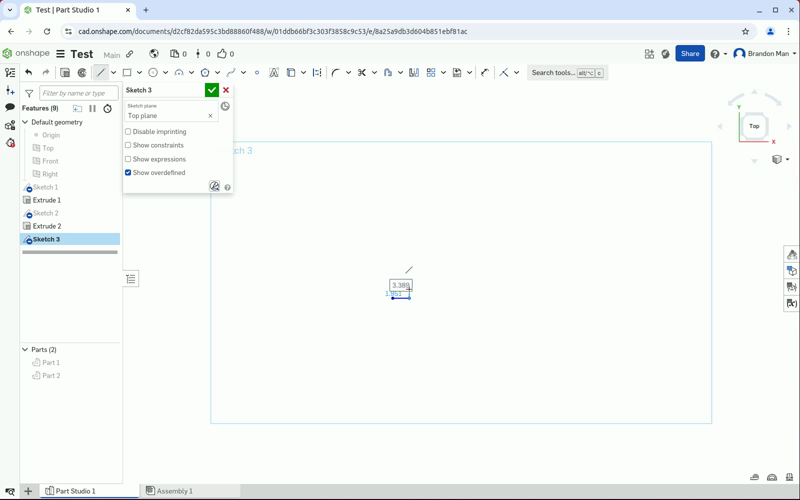
click(409, 288)
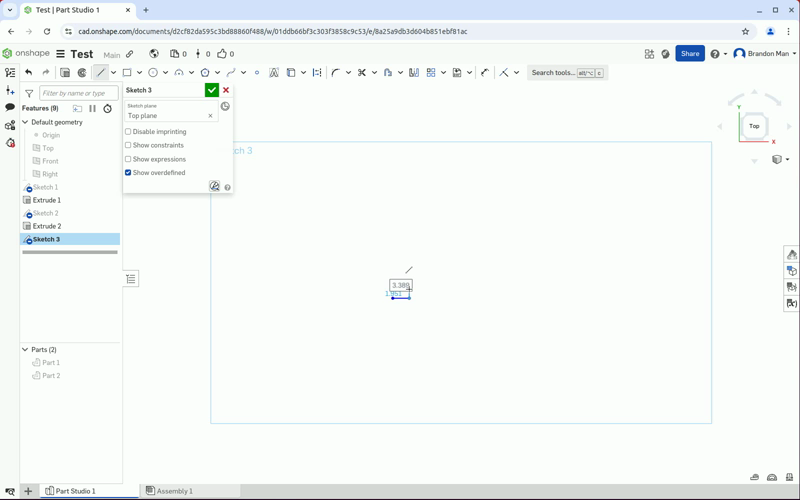
key_up(shift)
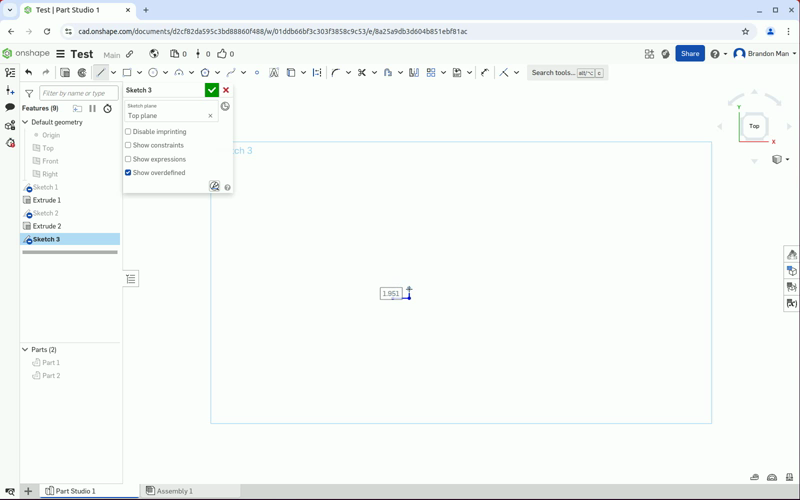
key_down(shift)
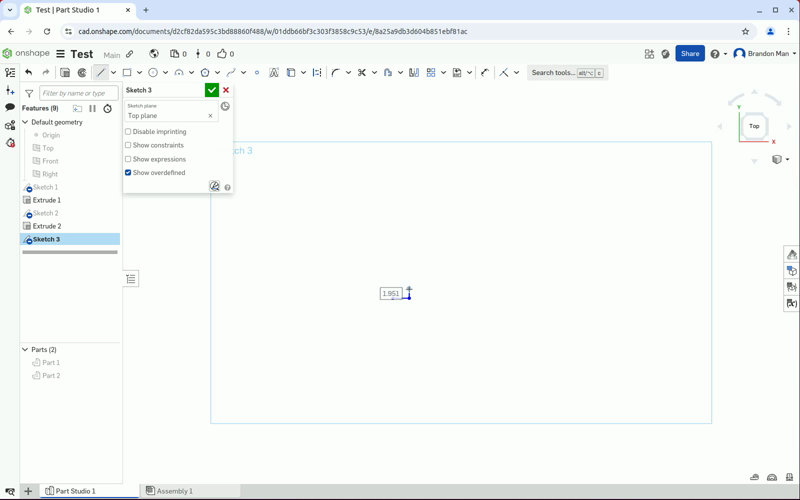
mouse_move(439, 288)
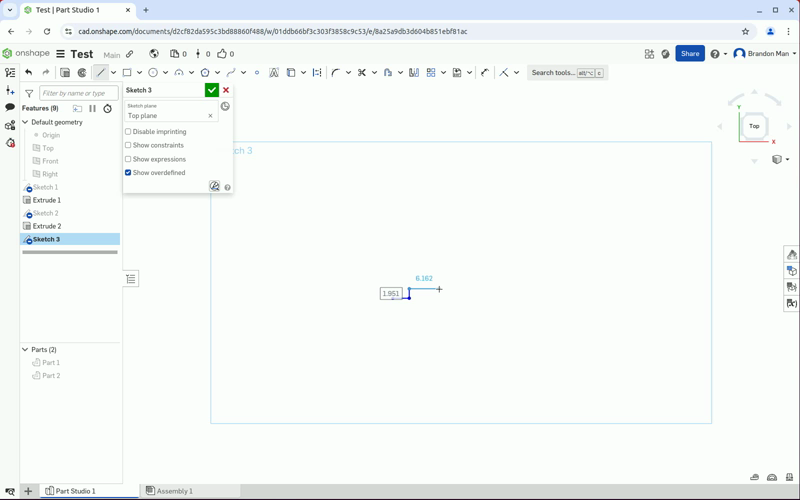
mouse_move(392, 288)
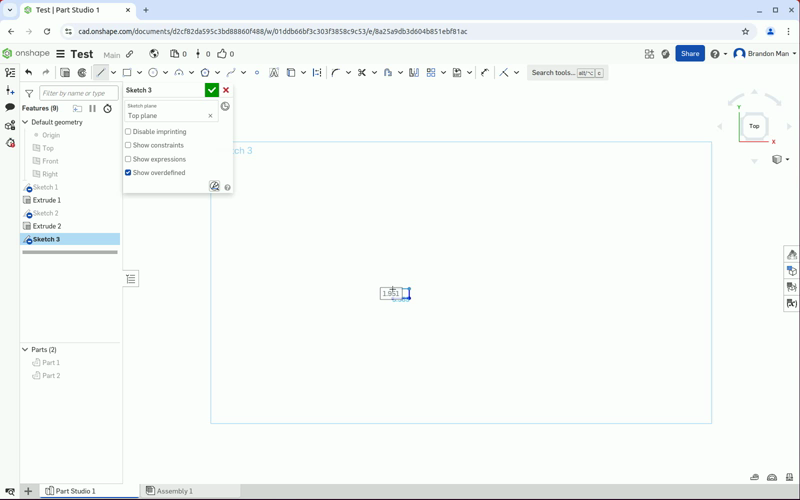
click(392, 288)
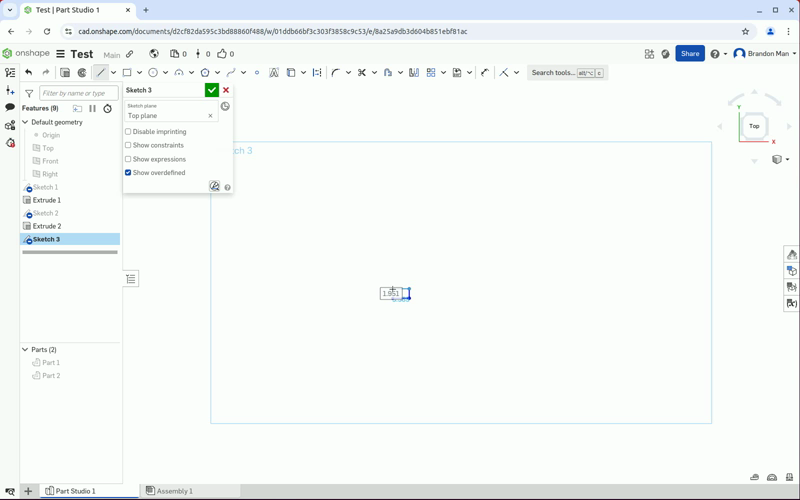
key_up(shift)
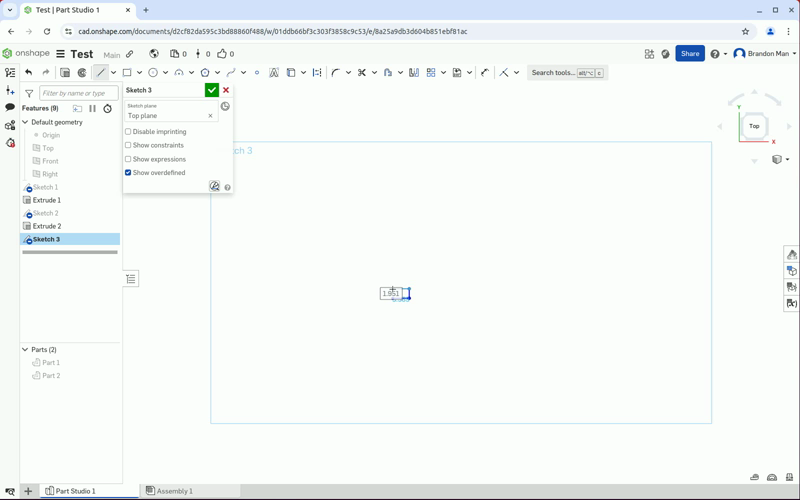
mouse_move(422, 288)
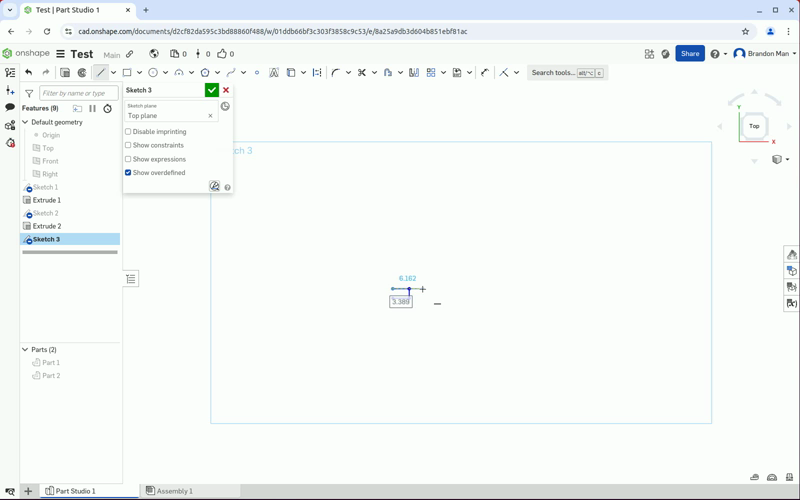
key_down(shift)
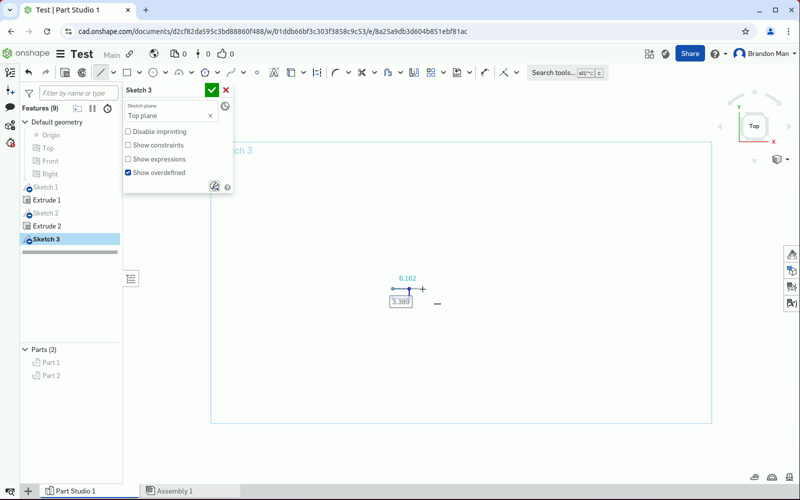
mouse_move(392, 298)
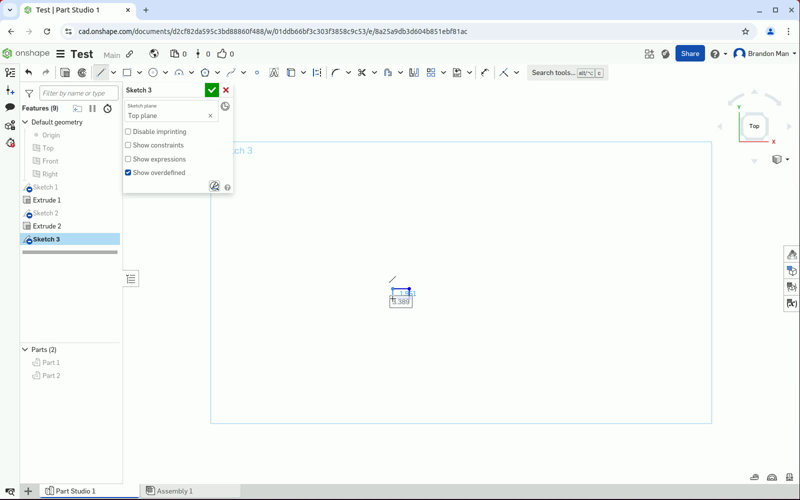
key_up(shift)
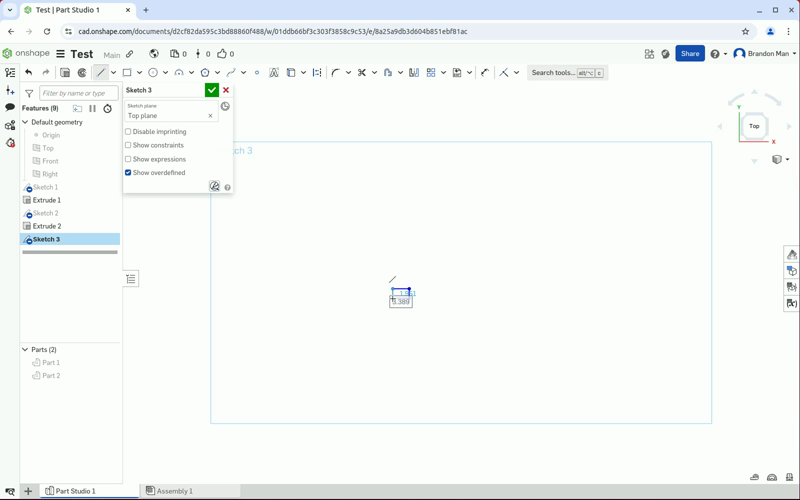
click(392, 298)
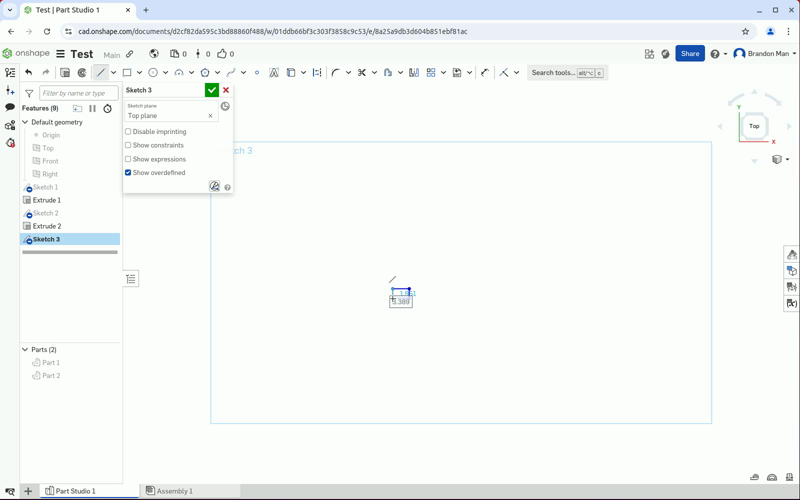
key(esc)
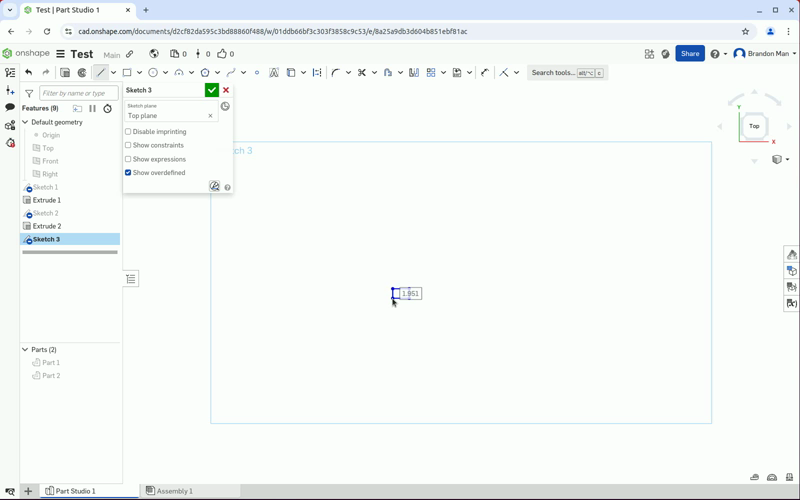
mouse_move(400, 295)
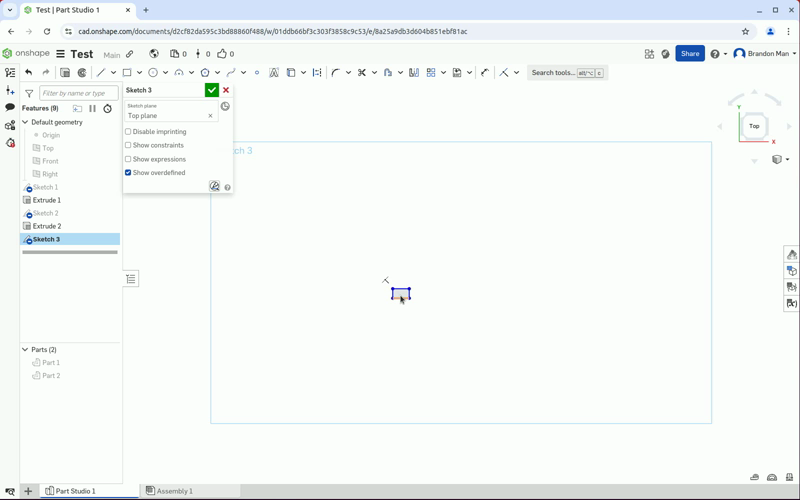
scroll(6)
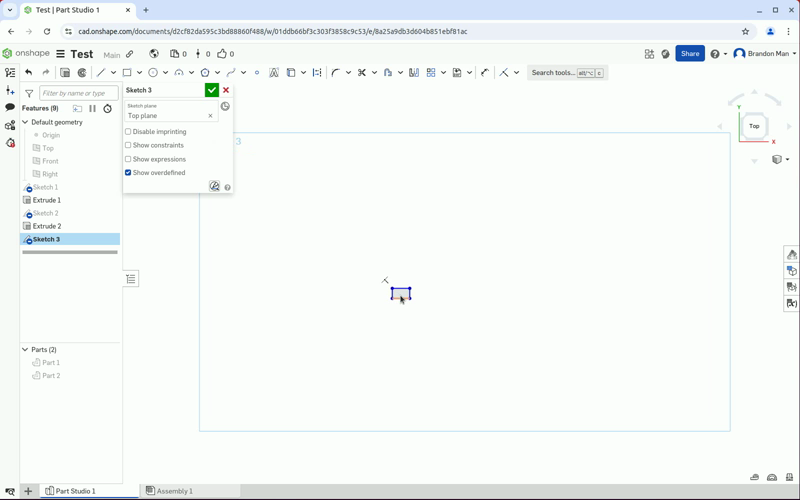
scroll(6)
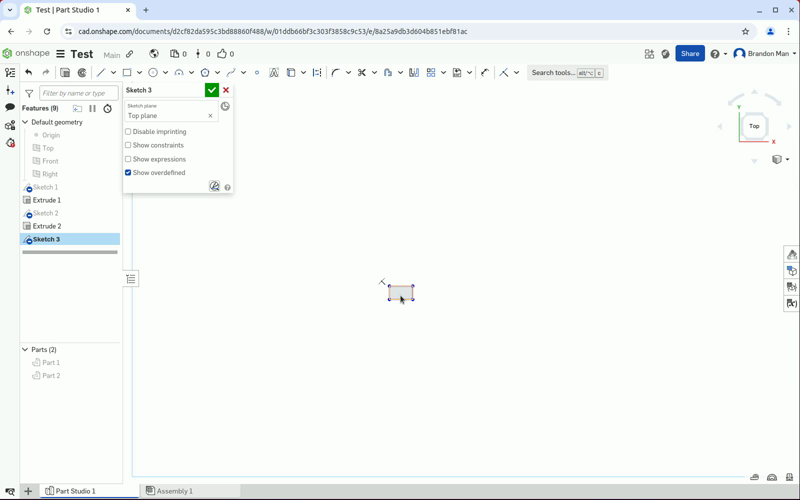
scroll(6)
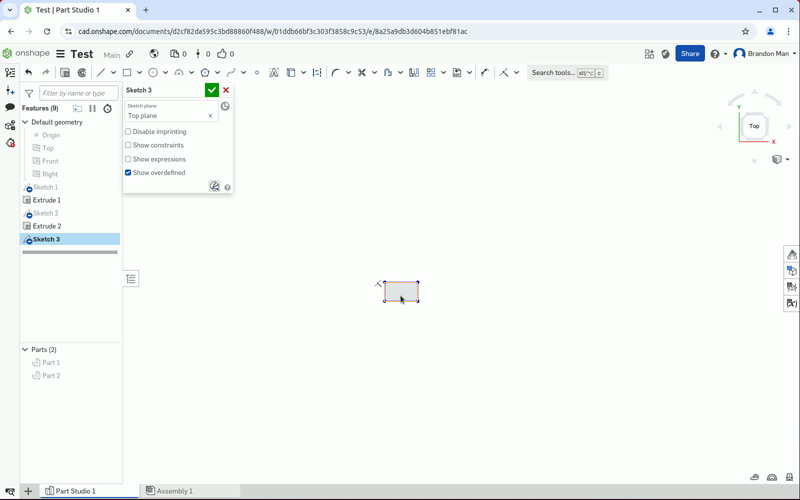
scroll(6)
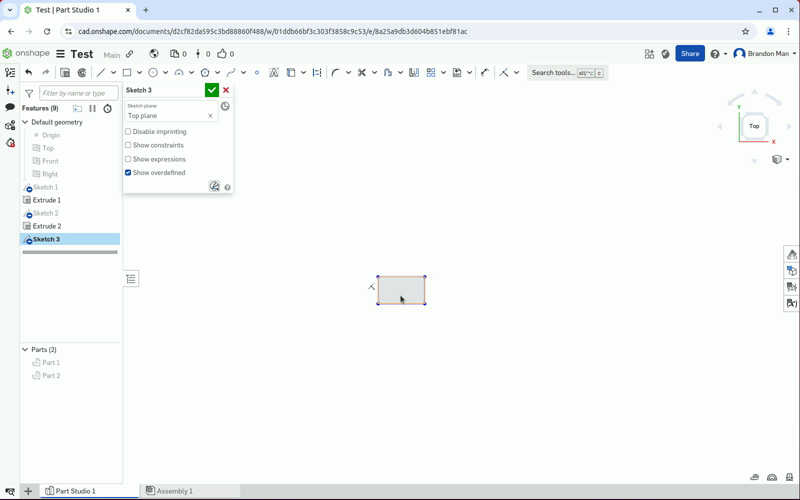
scroll(6)
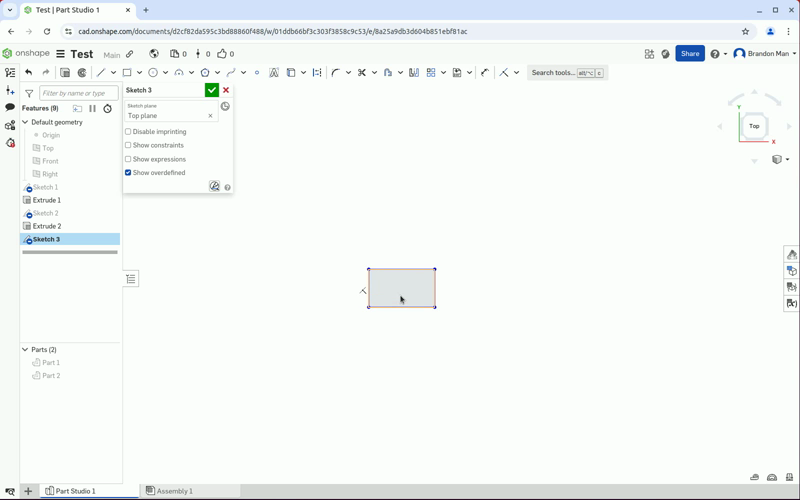
scroll(6)
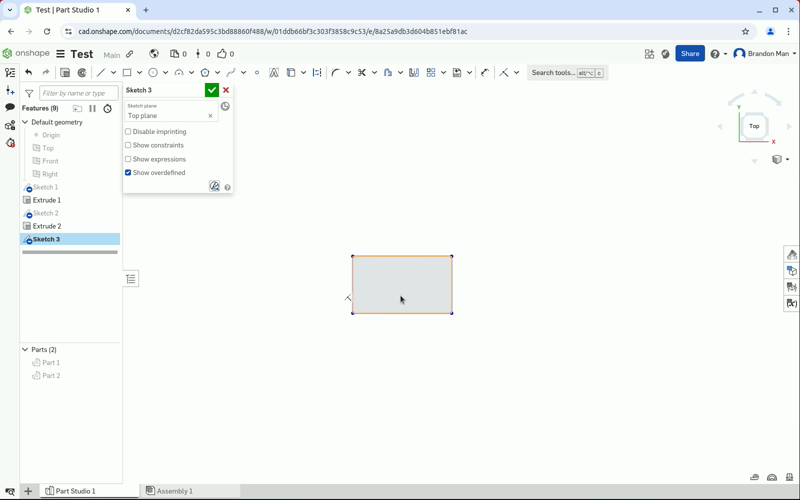
scroll(6)
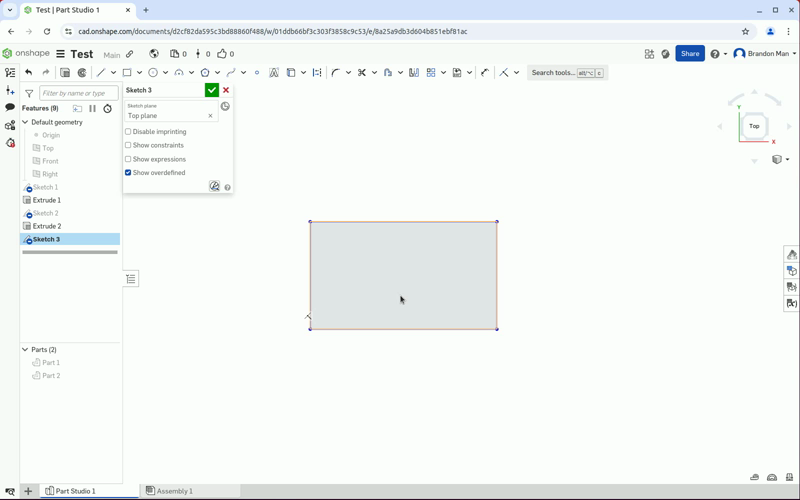
click(400, 295)
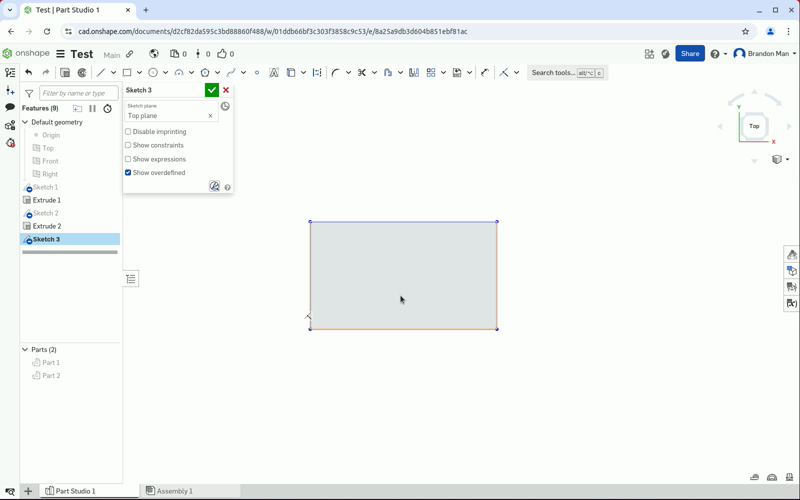
scroll(-6)
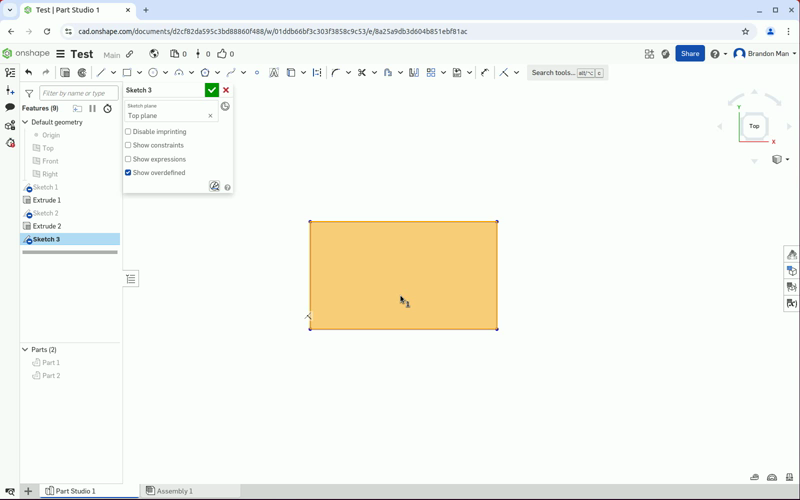
scroll(-6)
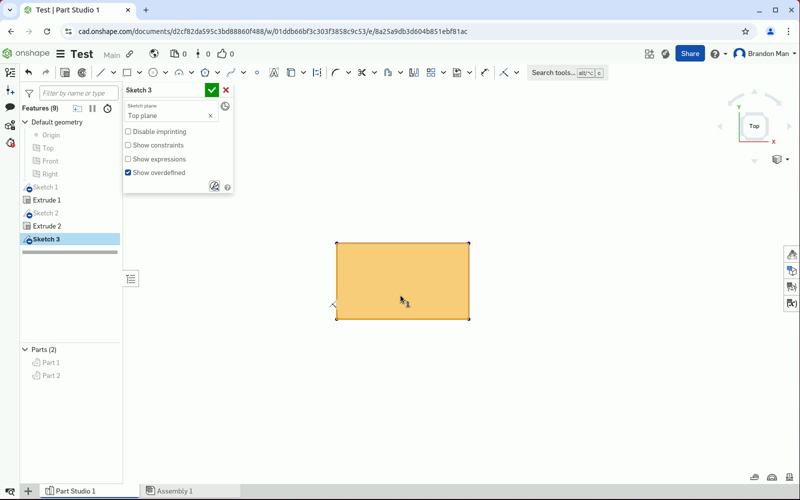
scroll(-6)
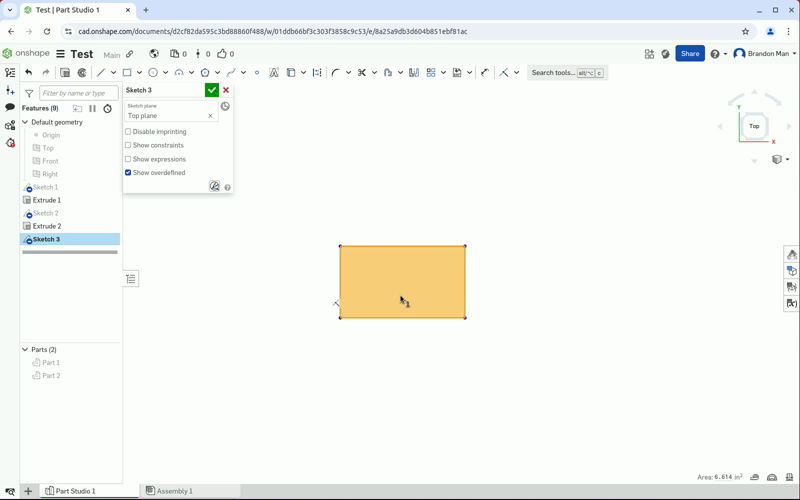
scroll(-6)
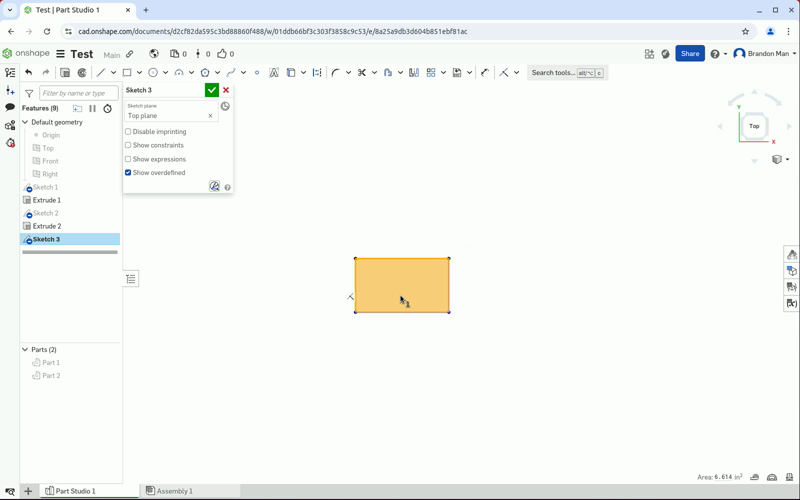
scroll(-6)
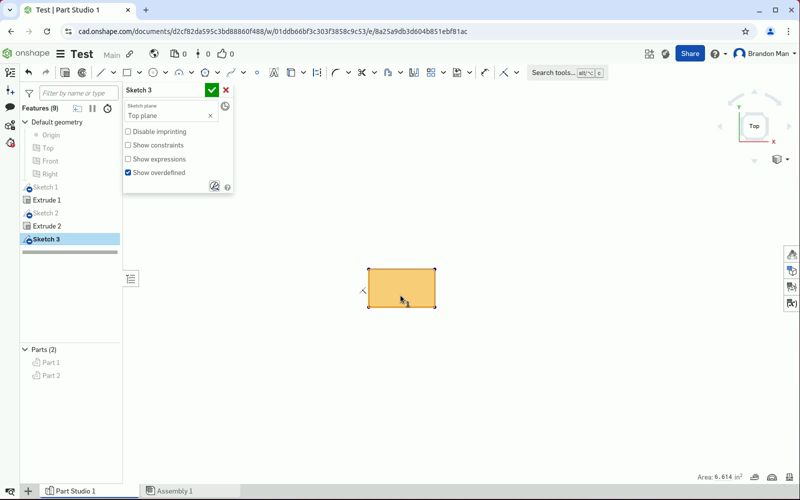
scroll(-6)
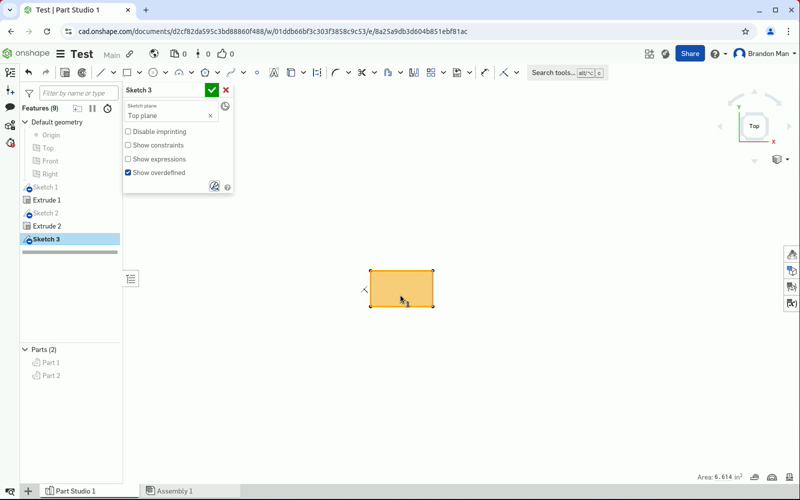
scroll(-6)
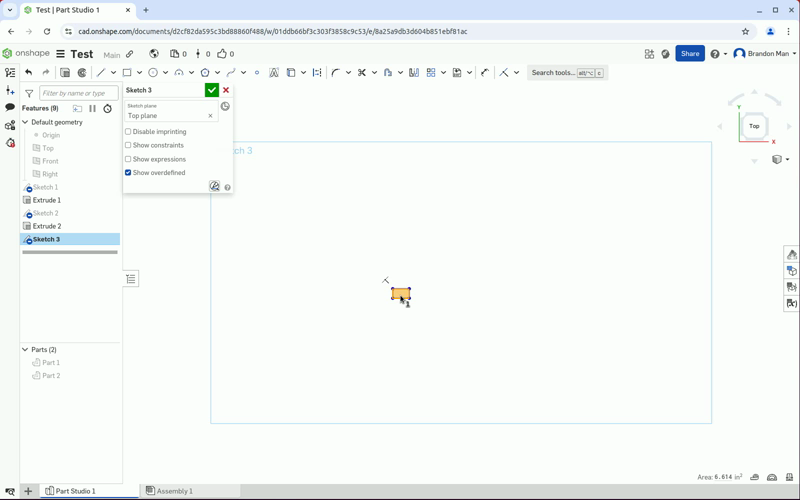
mouse_move(73, 352)
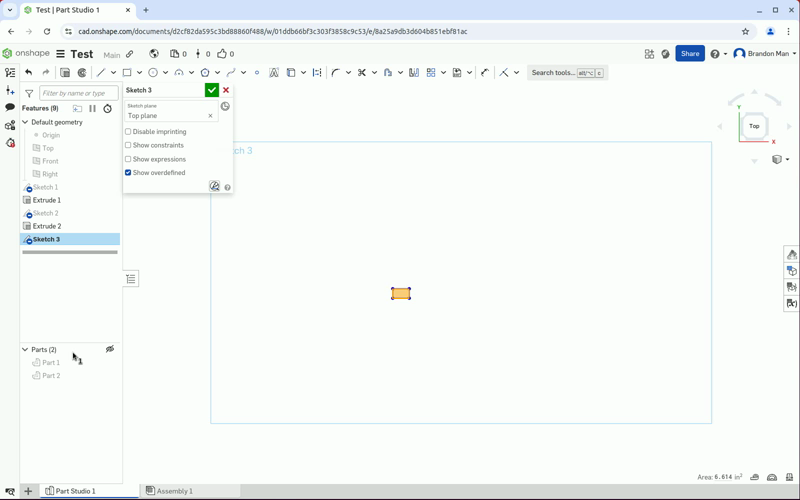
key(shift+y)
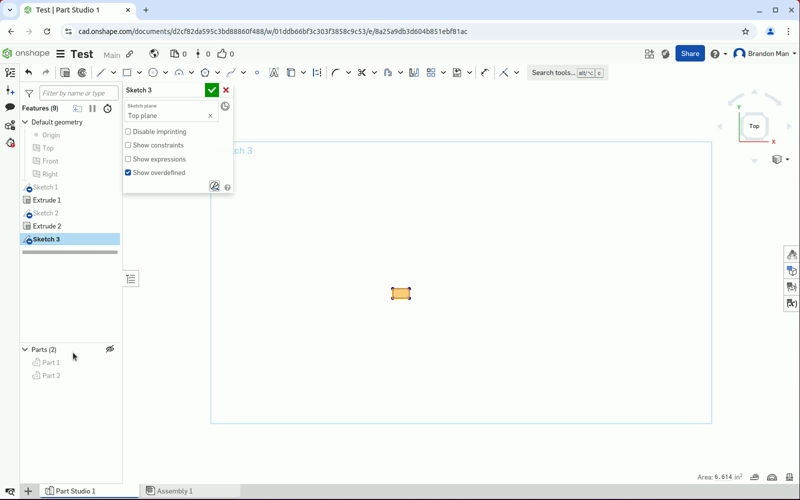
key(shift+e)
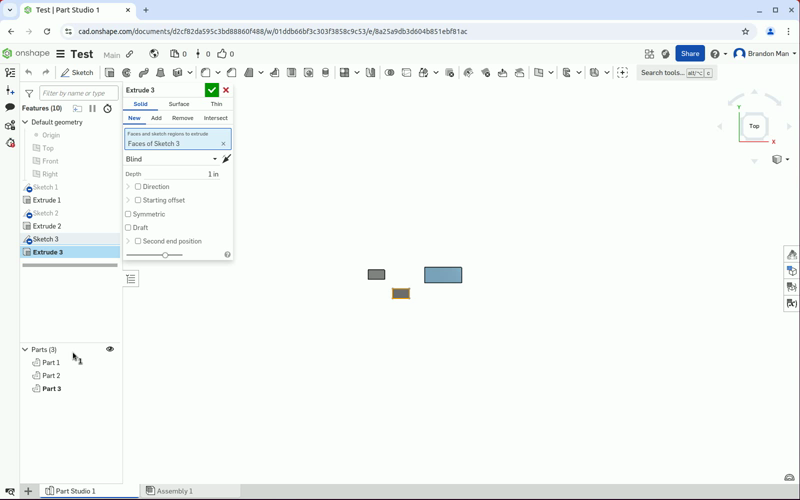
mouse_move(143, 106)
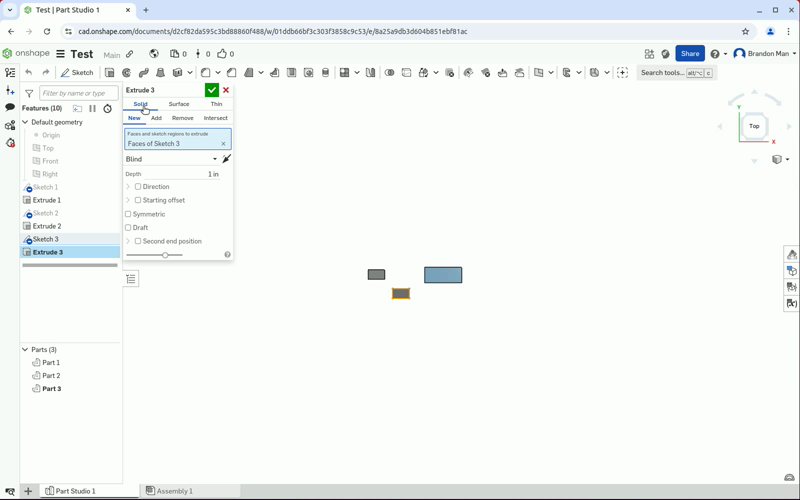
click(143, 106)
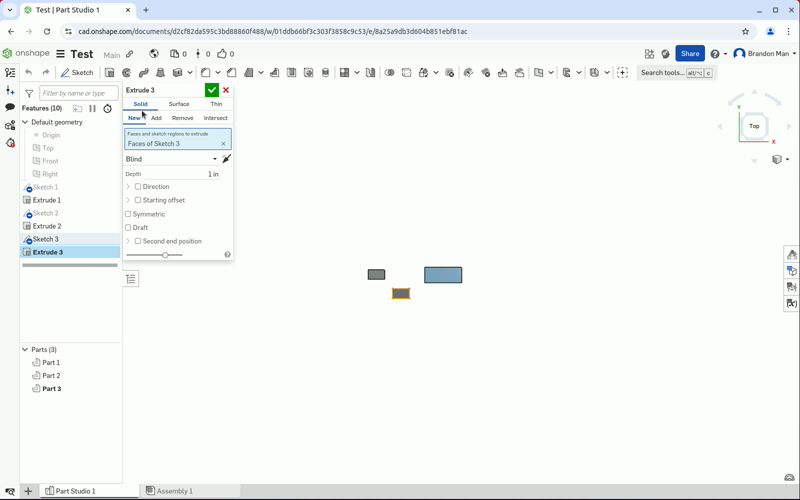
mouse_move(137, 120)
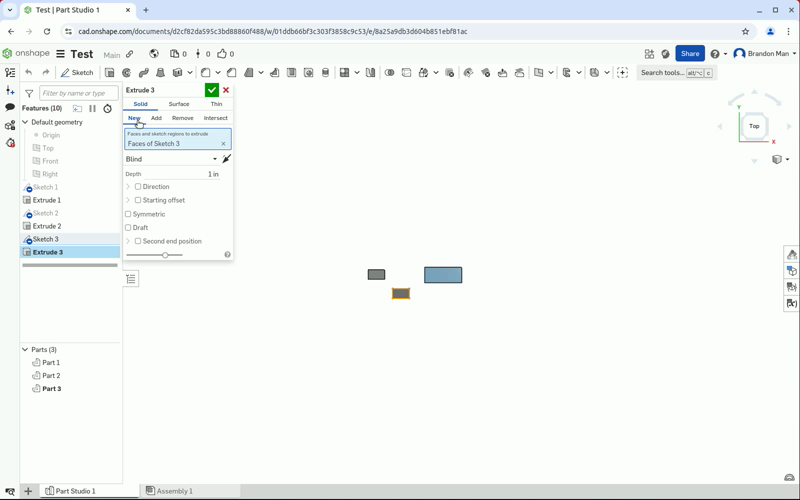
click(137, 120)
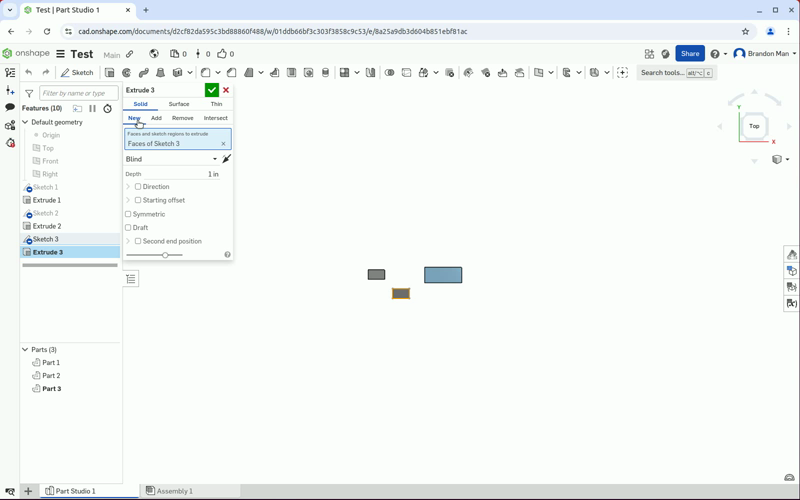
key(tab, 4)
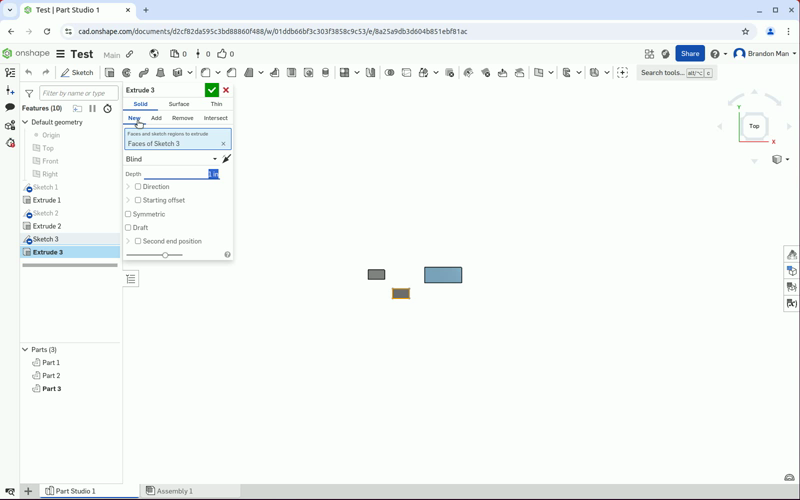
text(-0.241)
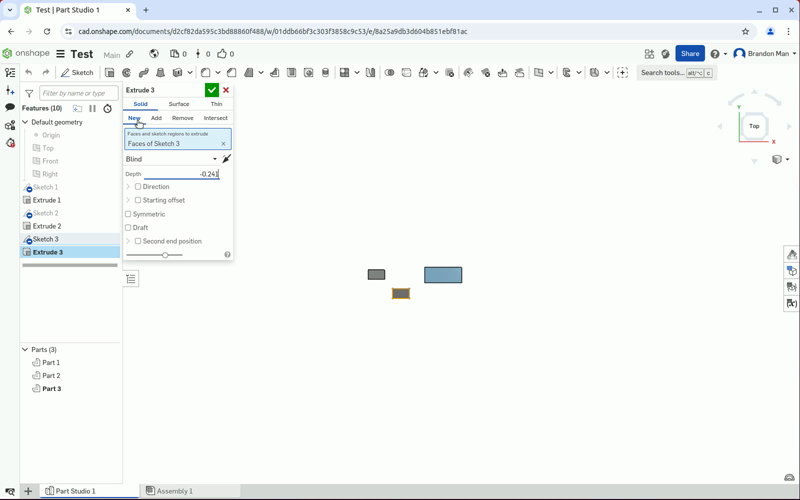
key(enter)
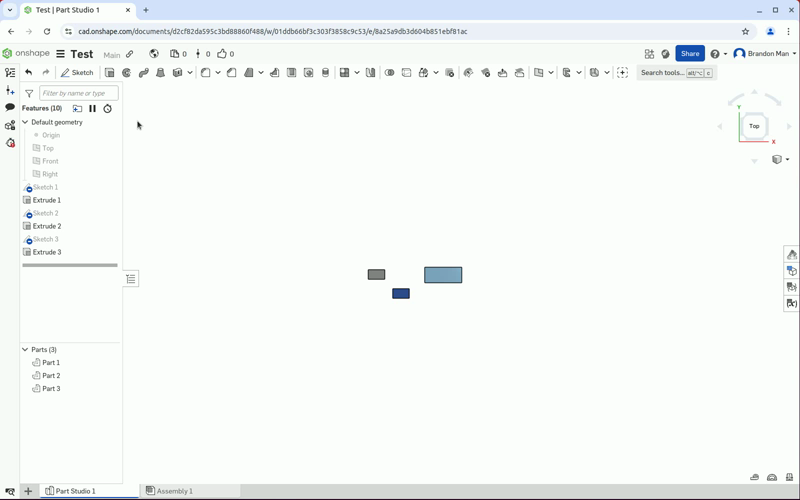
key(shift+h)
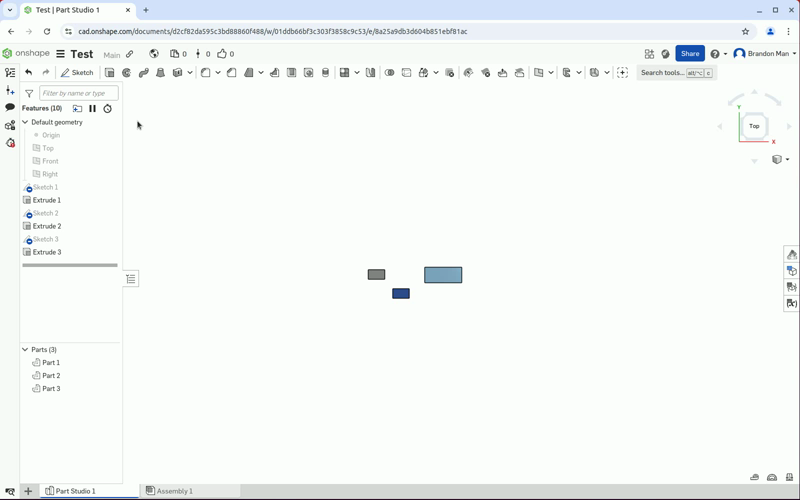
key(shift+h)
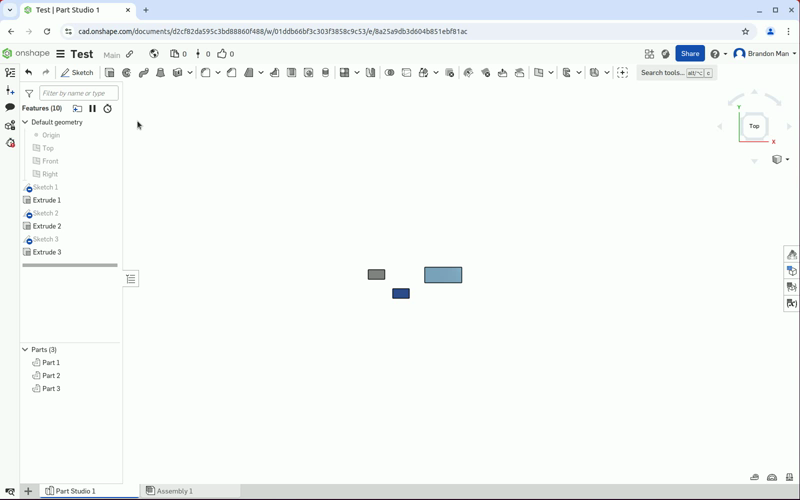
mouse_move(73, 189)
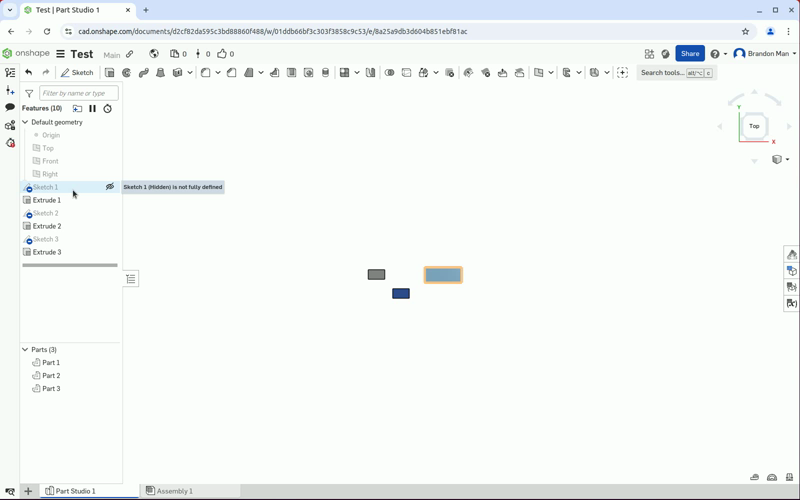
click(73, 189)
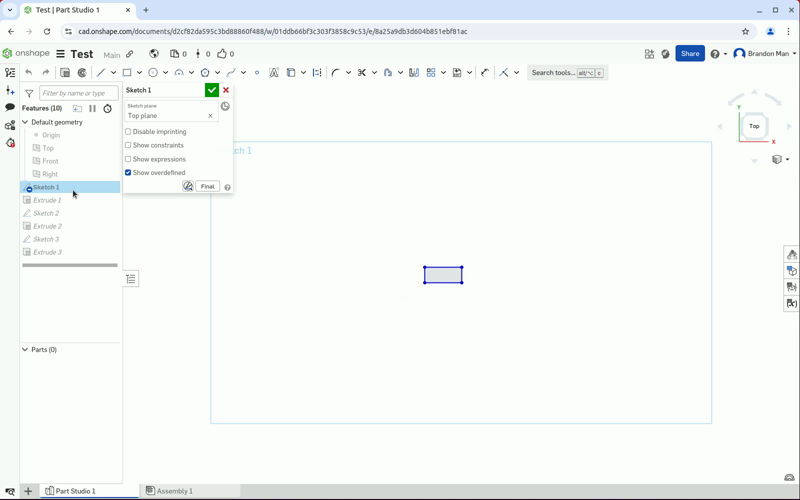
mouse_move(229, 92)
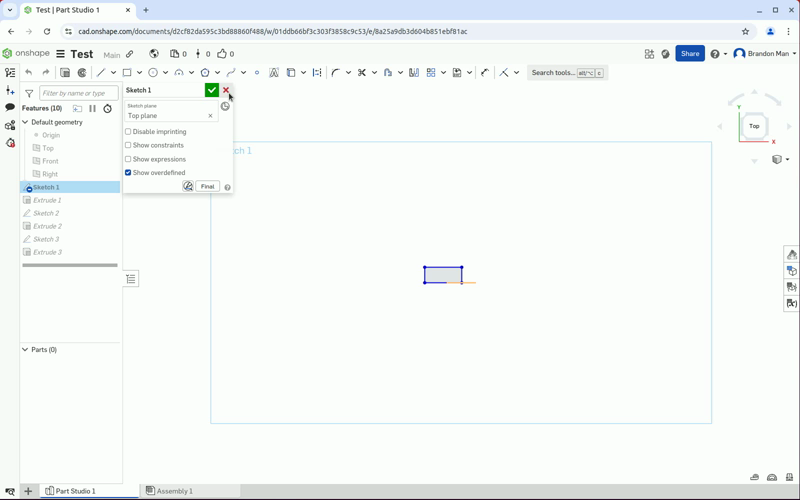
click(229, 92)
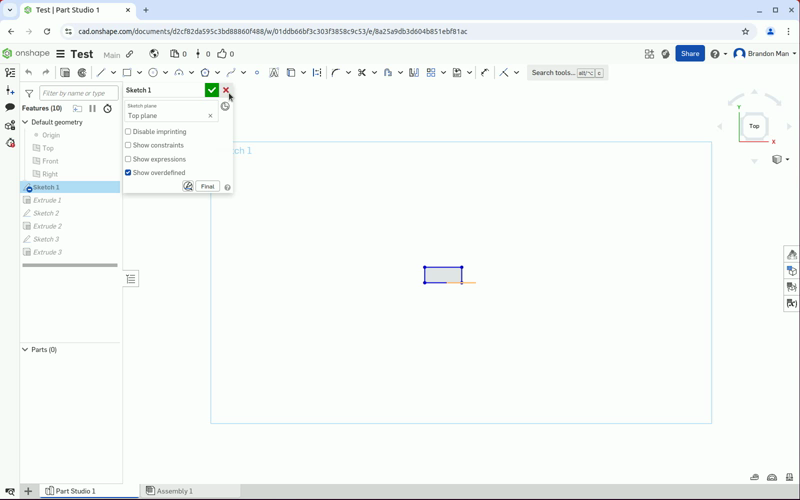
key(shift+s)
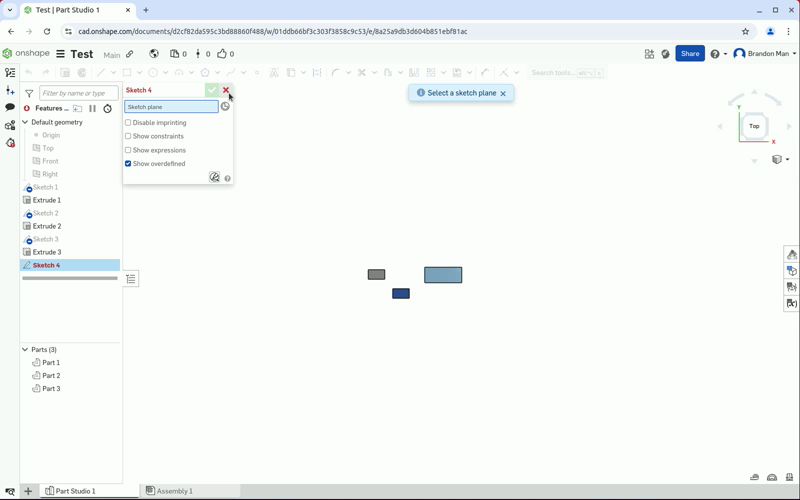
mouse_move(73, 150)
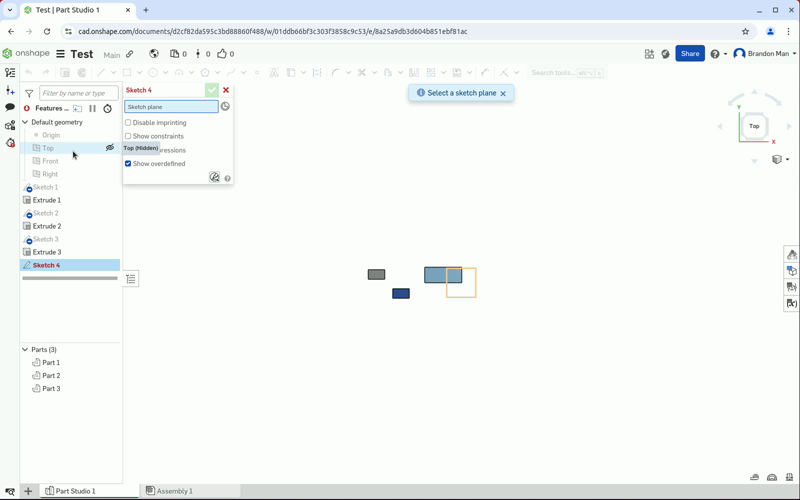
click(73, 150)
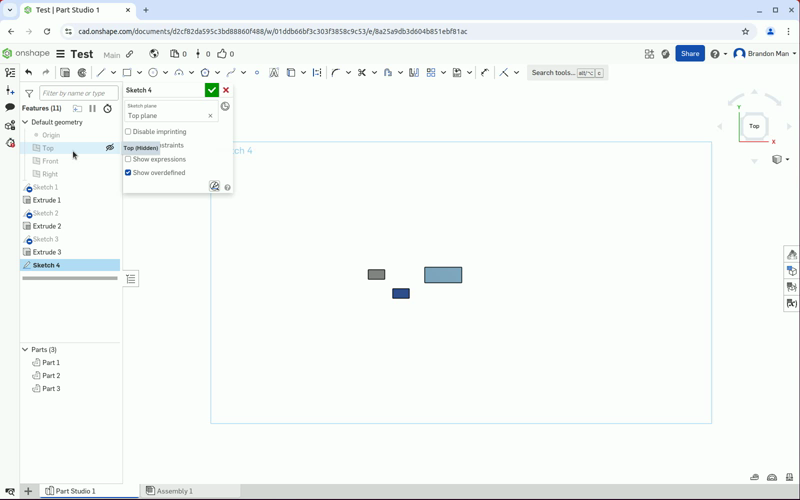
mouse_move(73, 352)
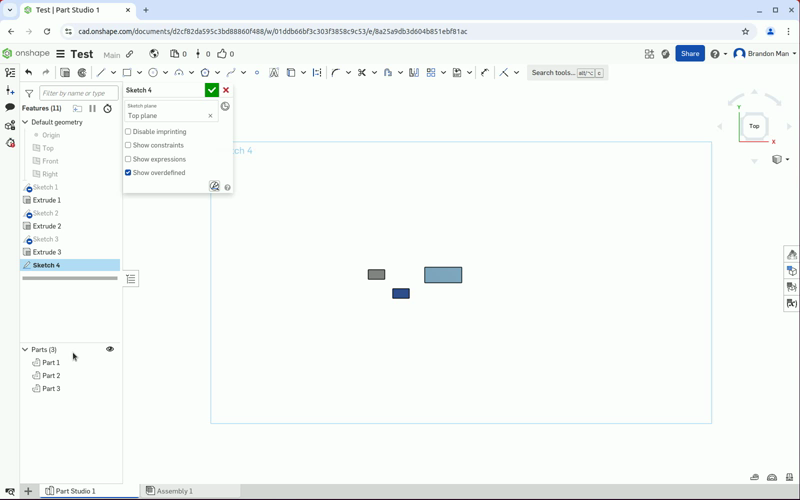
key(y)
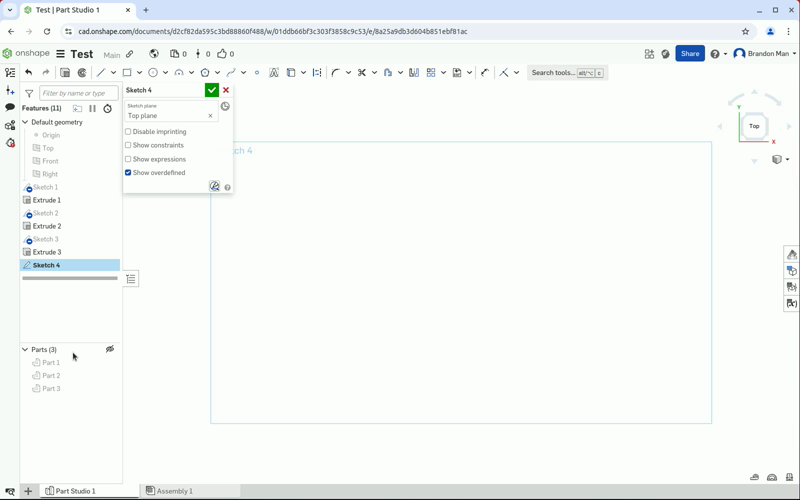
key(l)
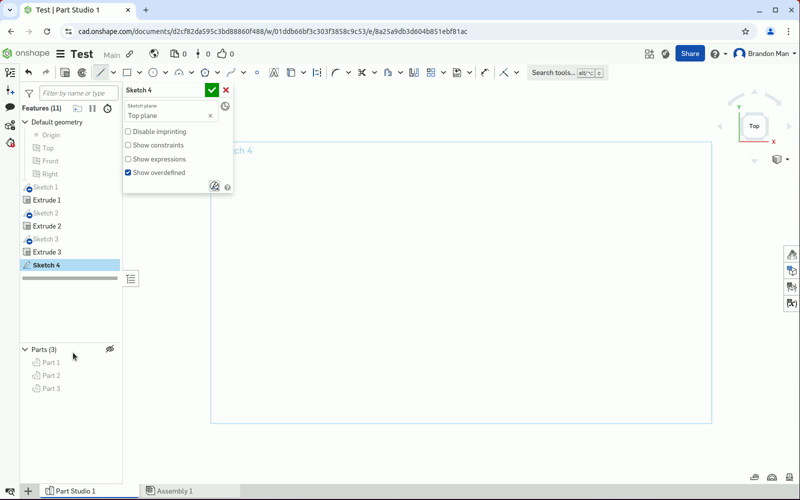
key_down(shift)
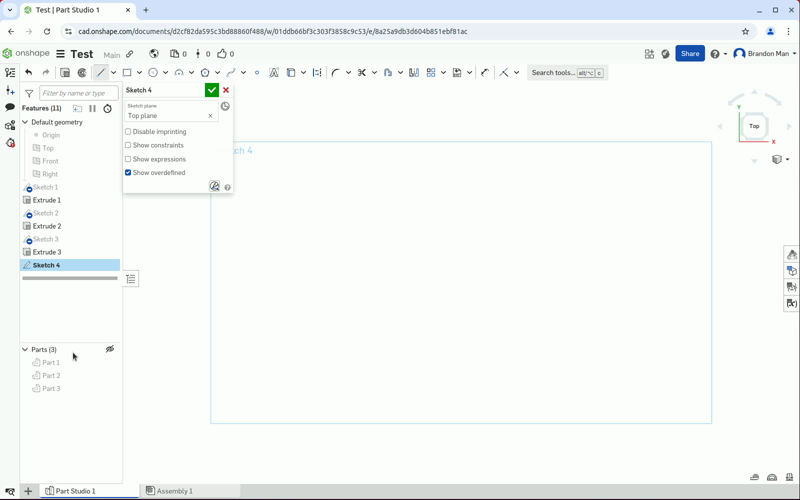
mouse_move(348, 294)
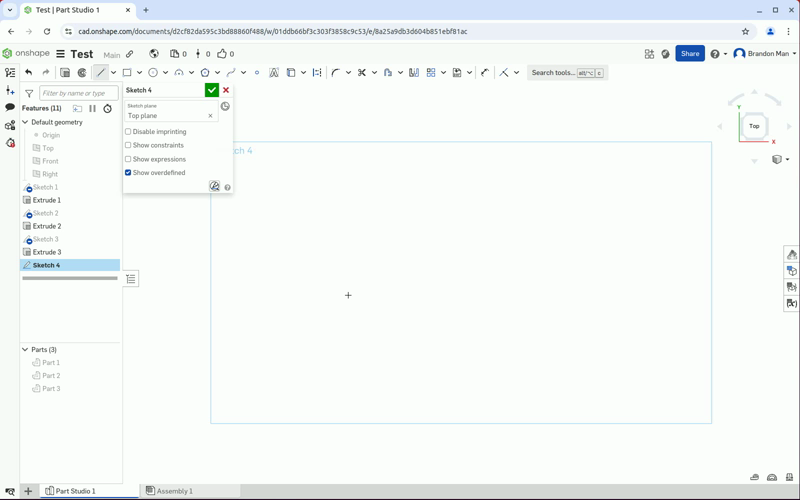
click(348, 294)
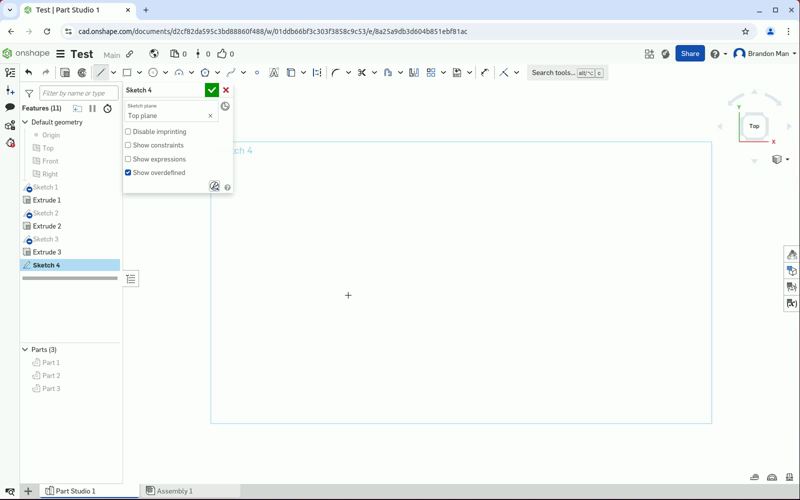
key_up(shift)
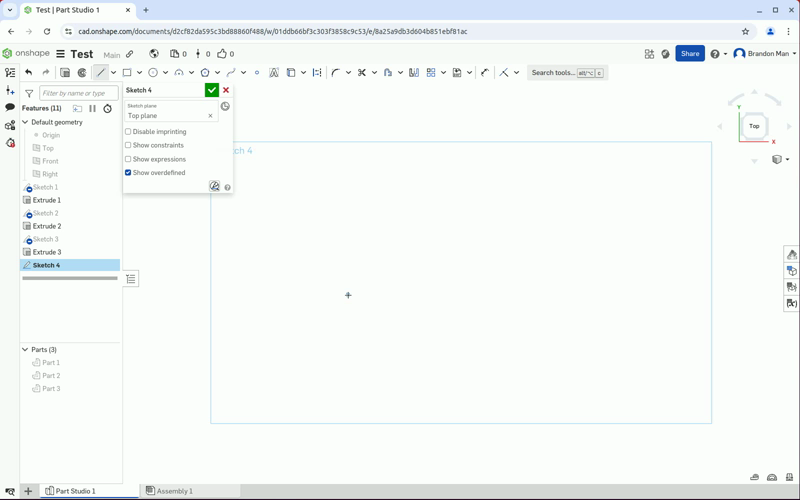
key_down(shift)
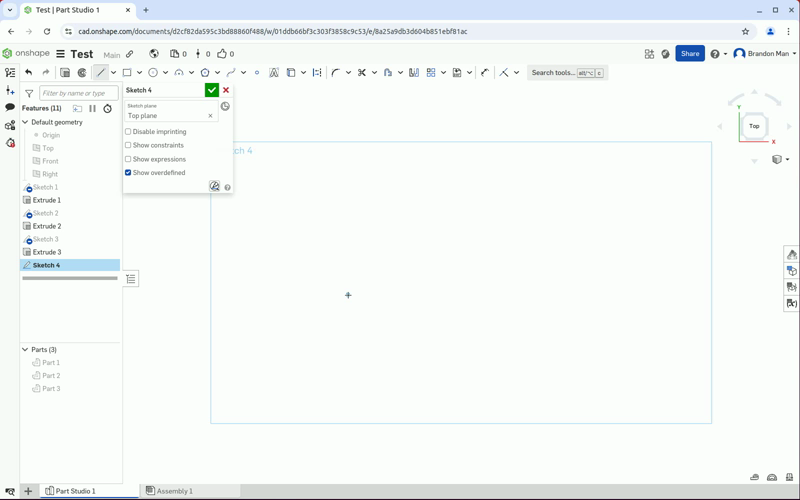
mouse_move(378, 294)
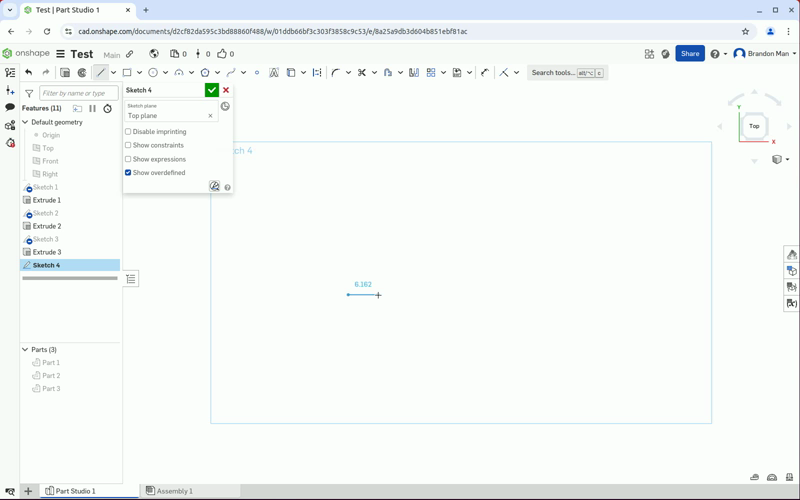
mouse_move(385, 294)
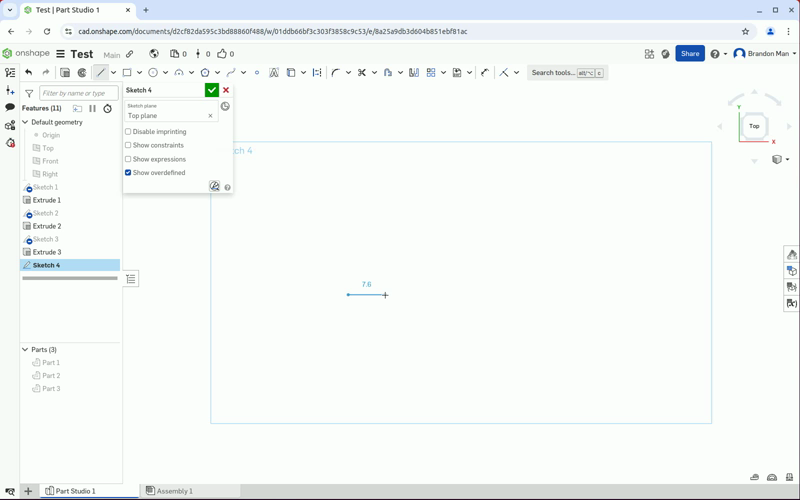
click(385, 294)
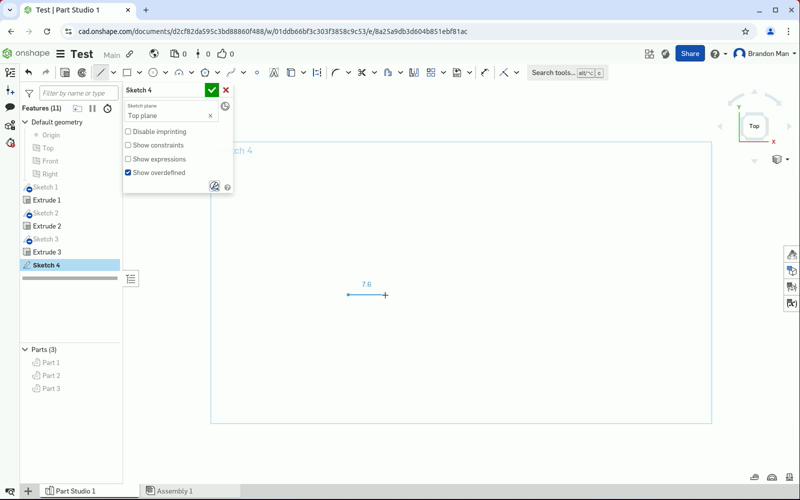
key_up(shift)
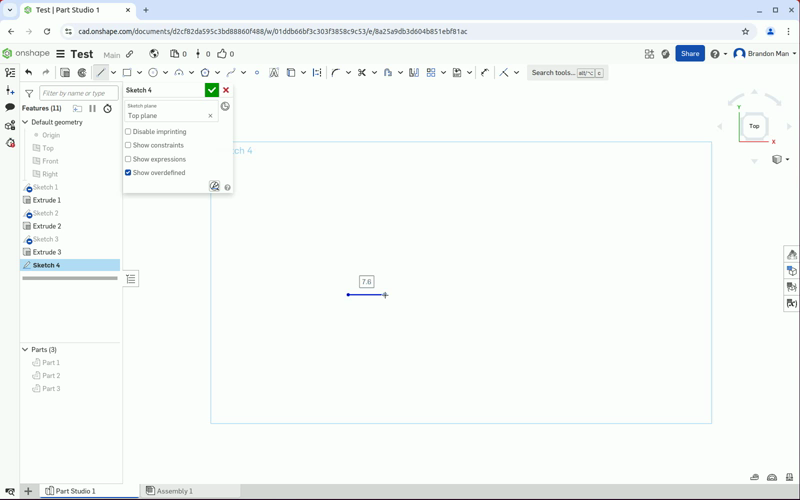
key_down(shift)
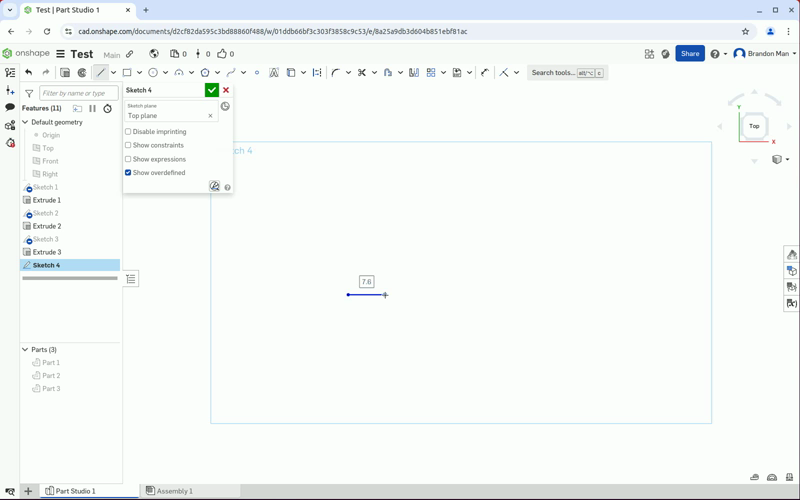
mouse_move(415, 294)
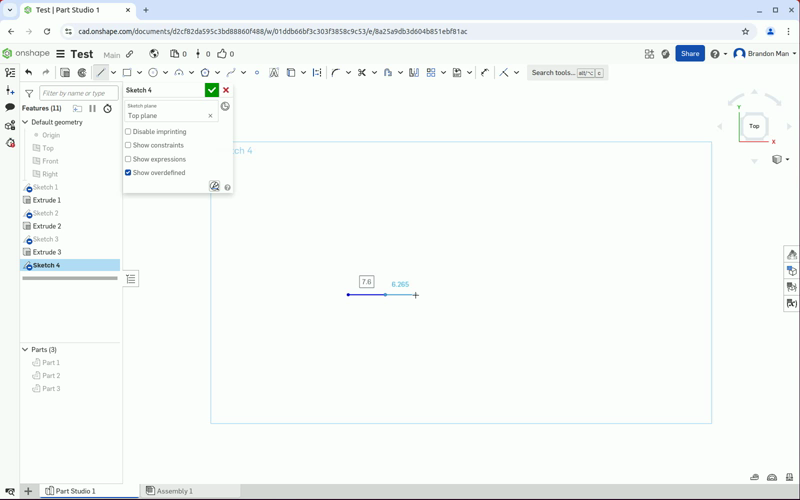
mouse_move(385, 285)
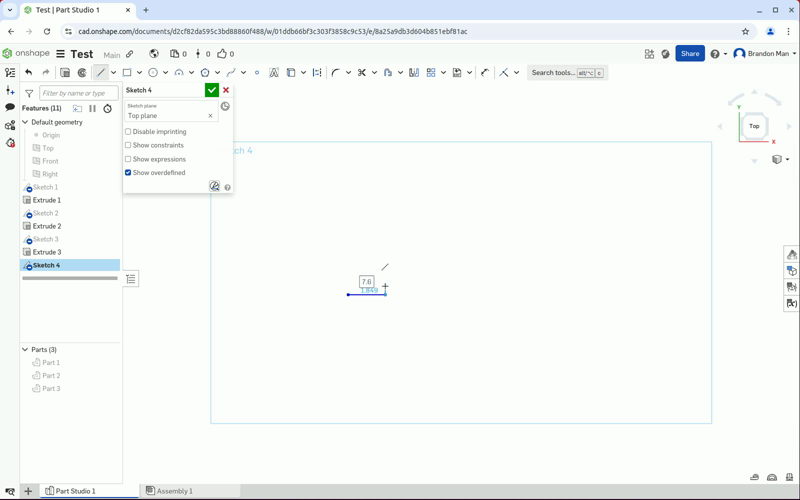
click(385, 285)
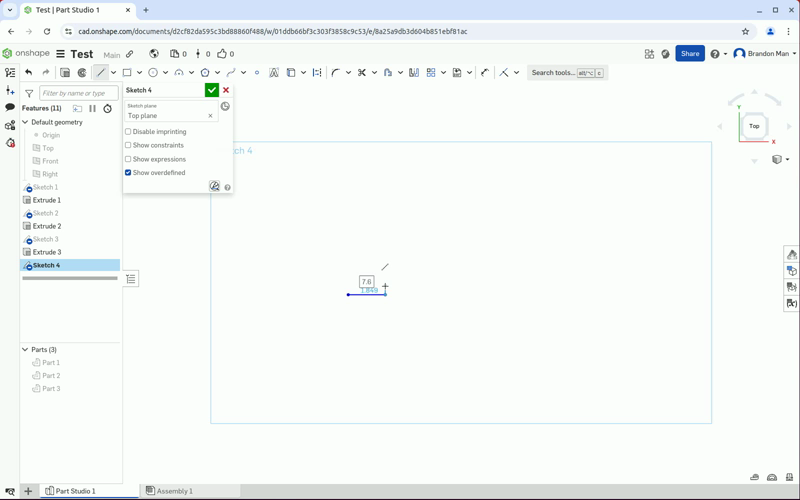
key_up(shift)
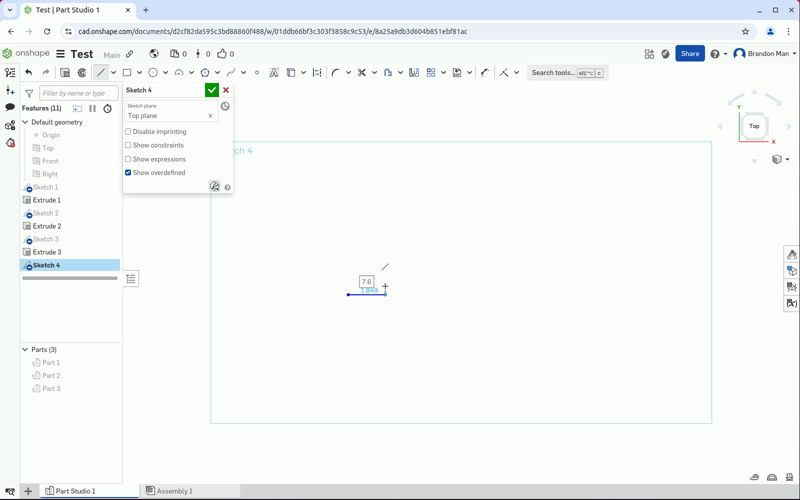
key_down(shift)
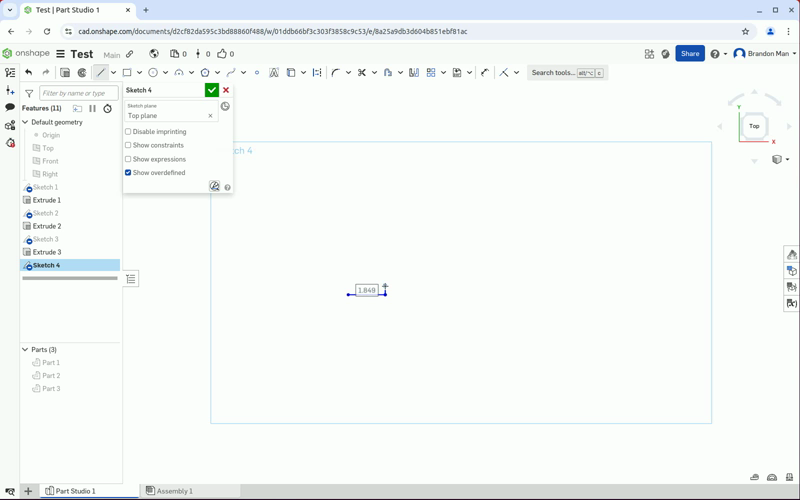
mouse_move(415, 285)
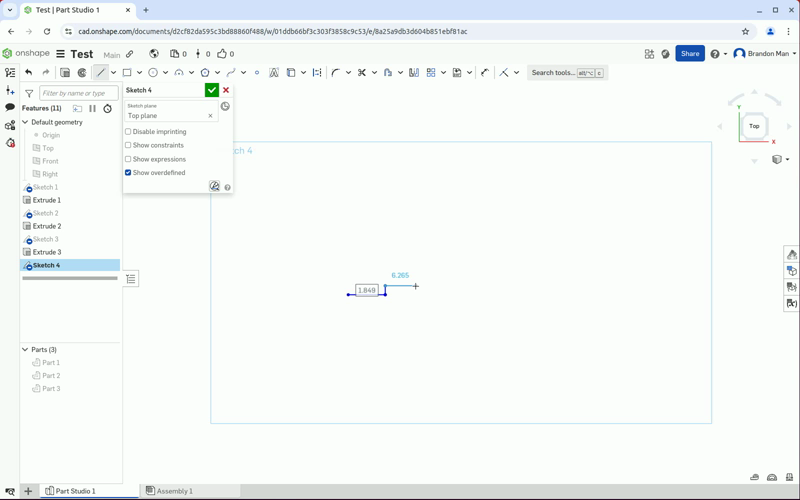
mouse_move(348, 285)
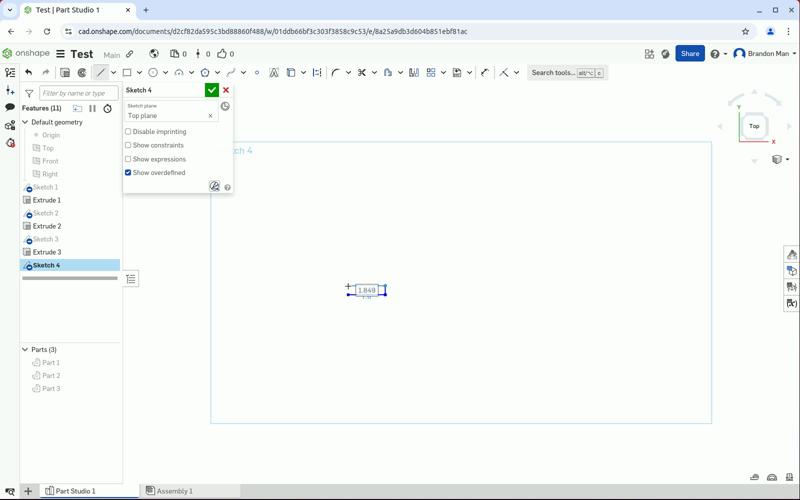
click(348, 285)
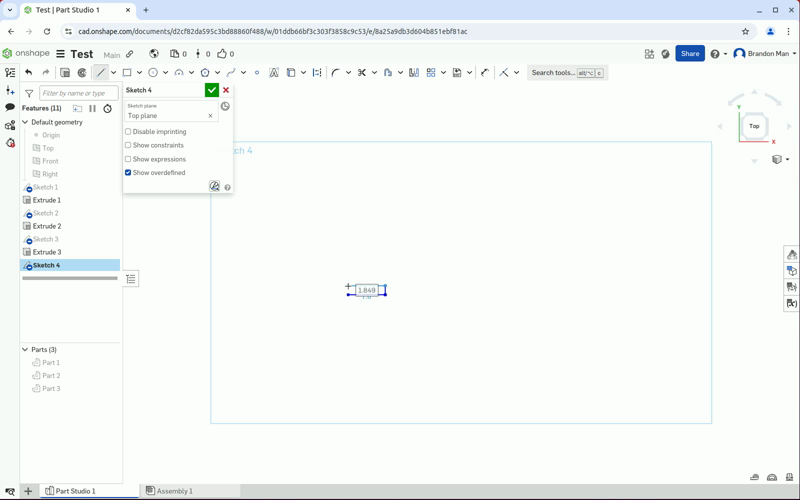
key_up(shift)
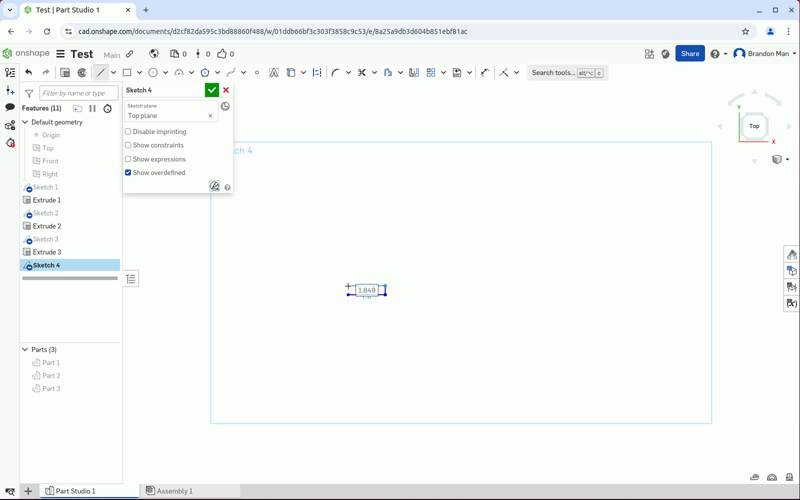
mouse_move(378, 285)
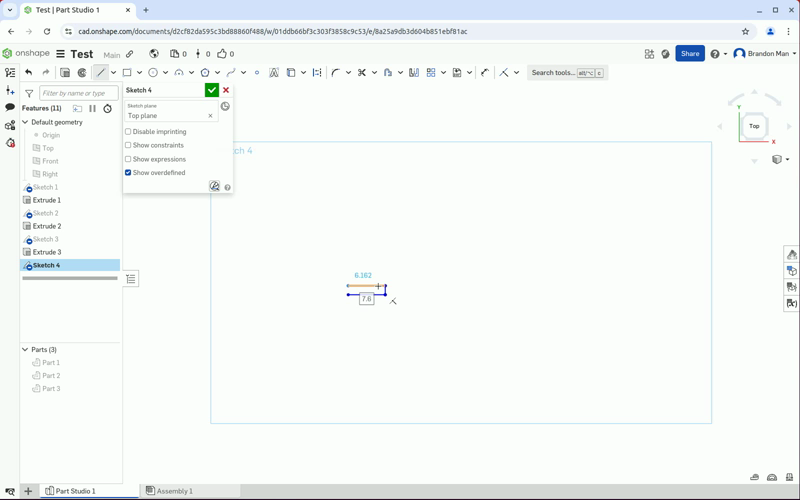
key_down(shift)
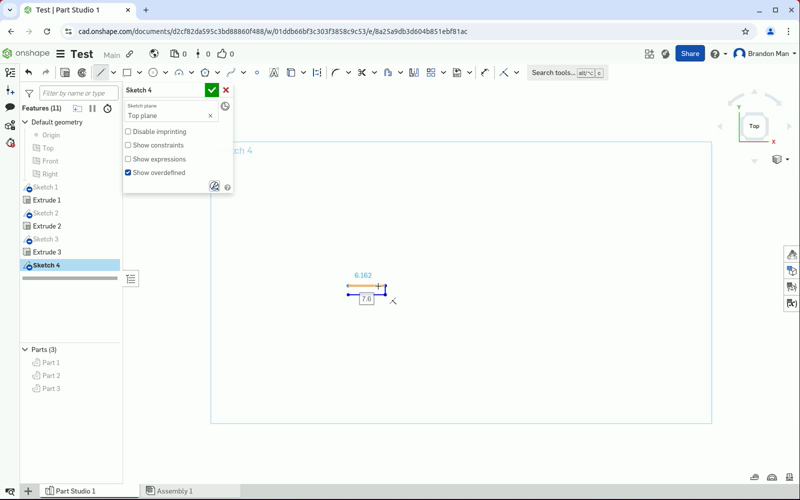
mouse_move(348, 294)
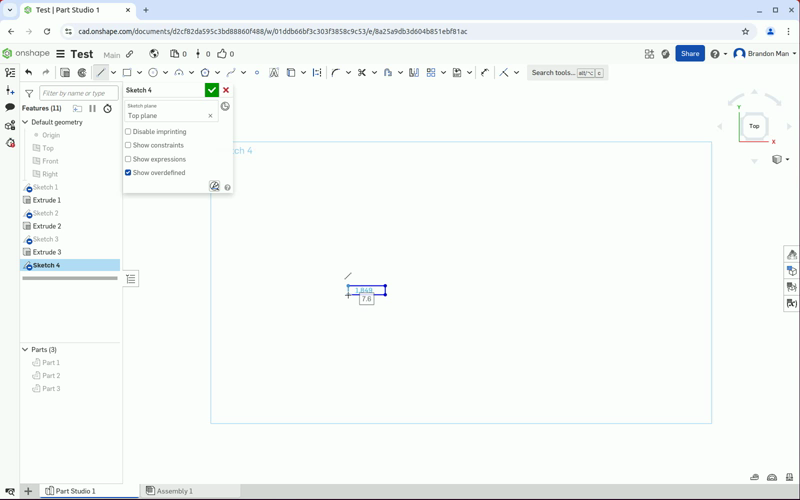
key_up(shift)
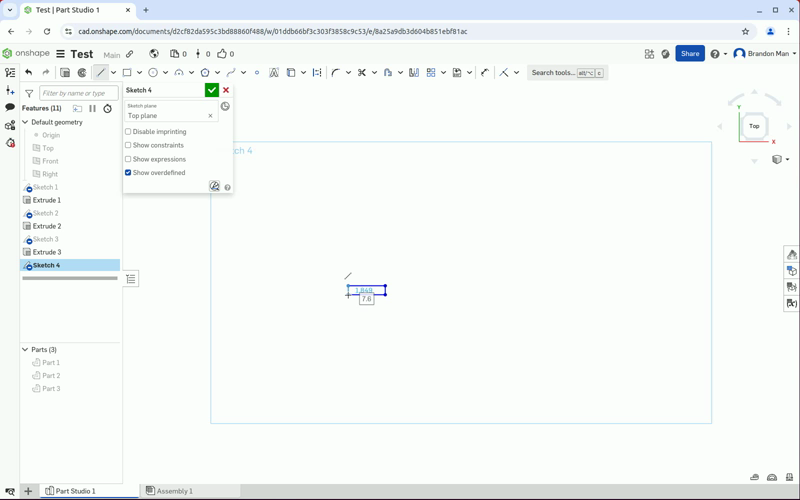
click(348, 294)
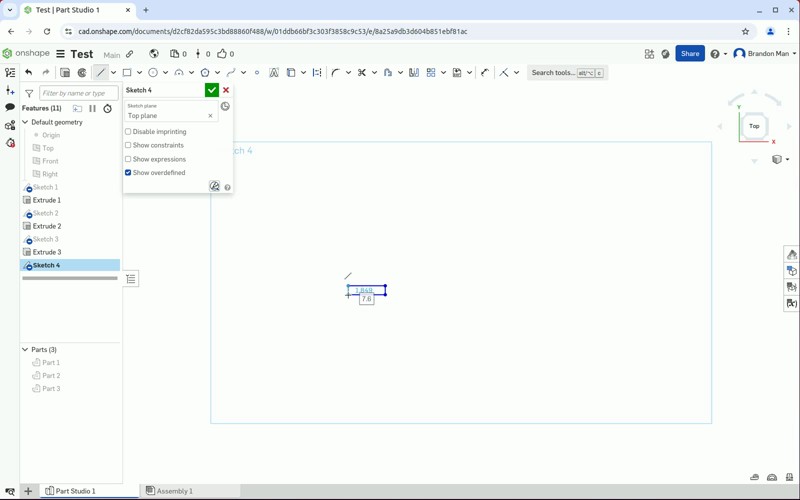
key(esc)
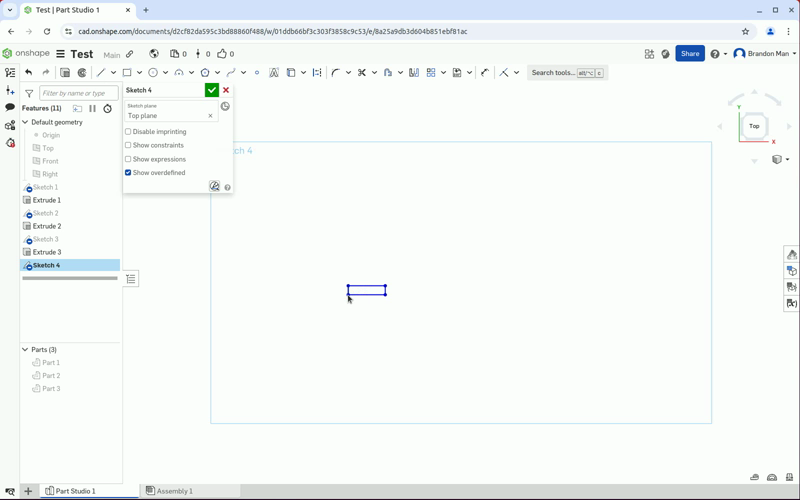
mouse_move(353, 289)
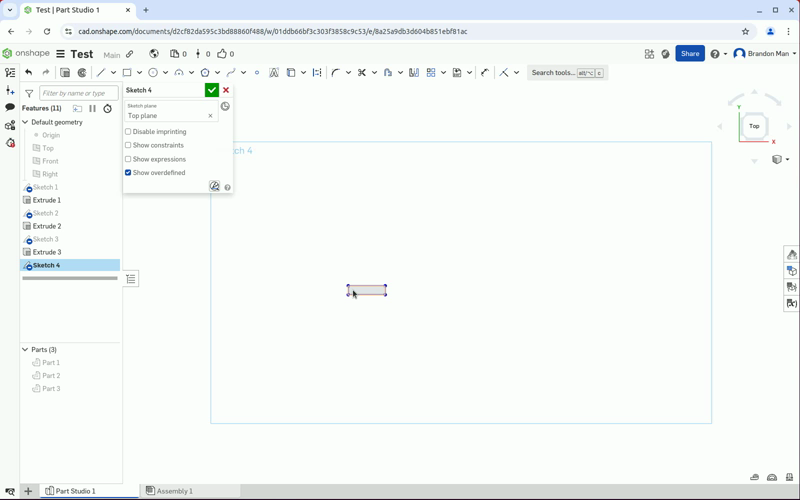
scroll(6)
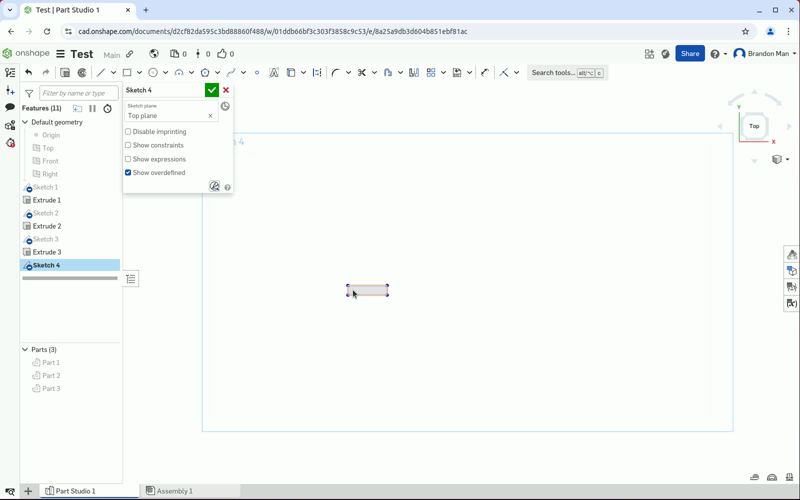
scroll(6)
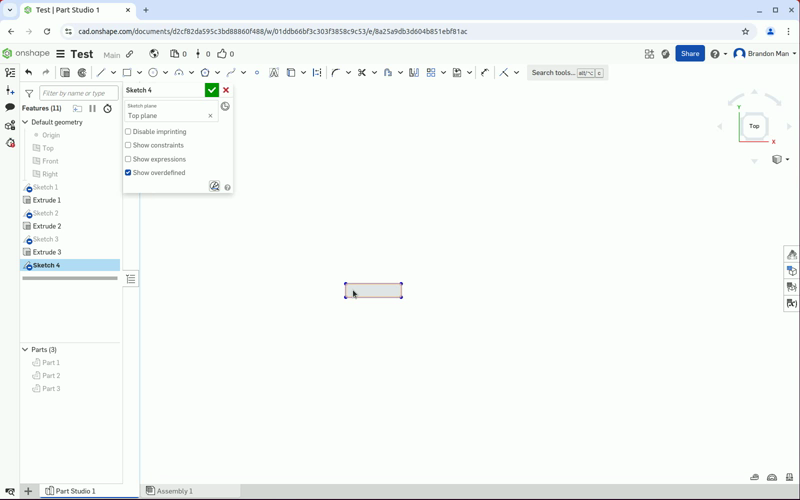
scroll(6)
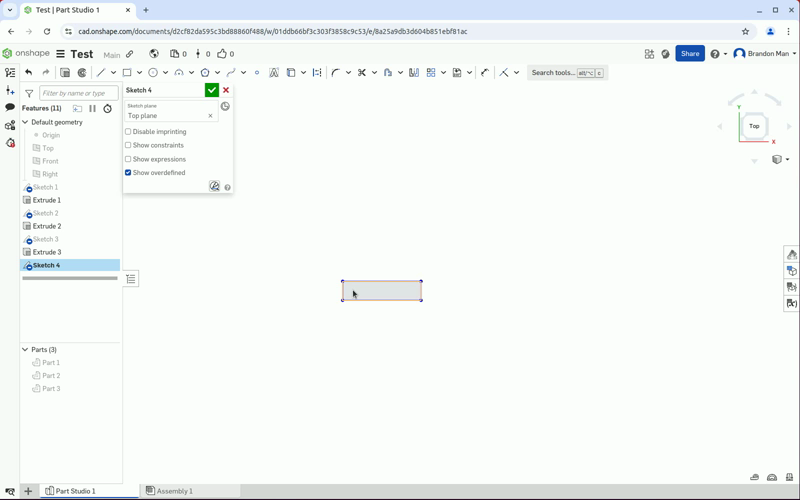
scroll(6)
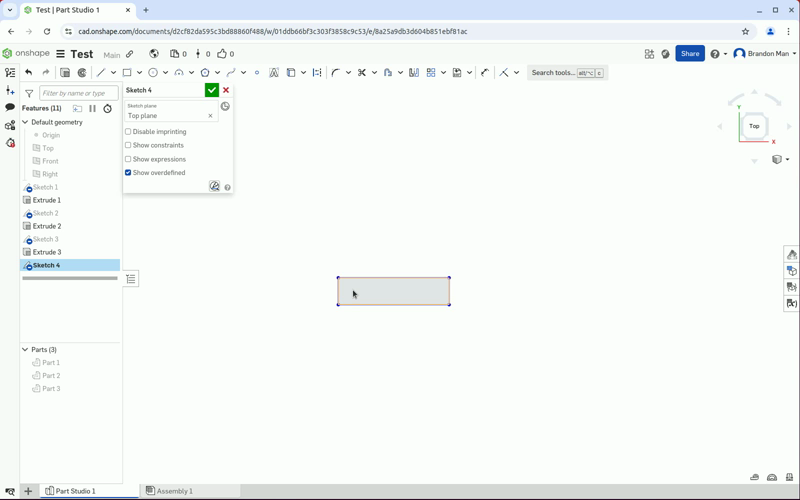
scroll(6)
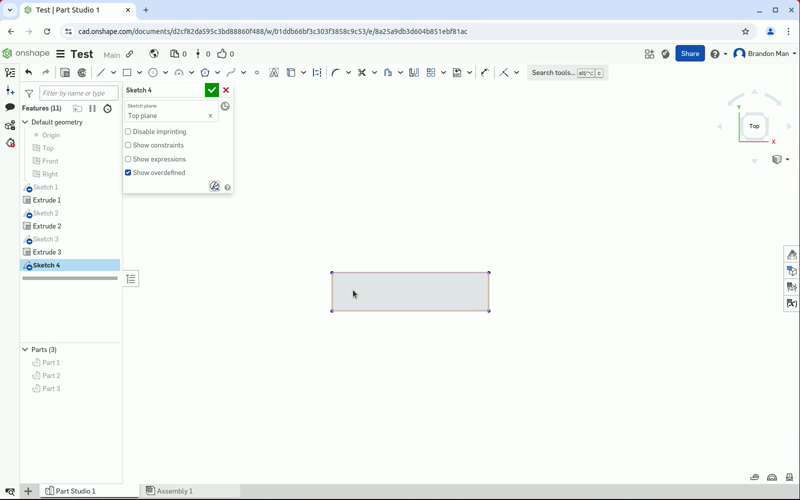
scroll(6)
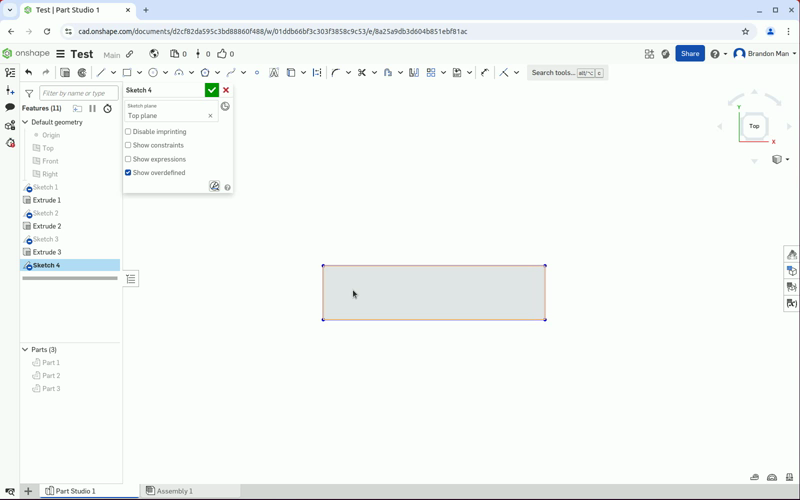
scroll(6)
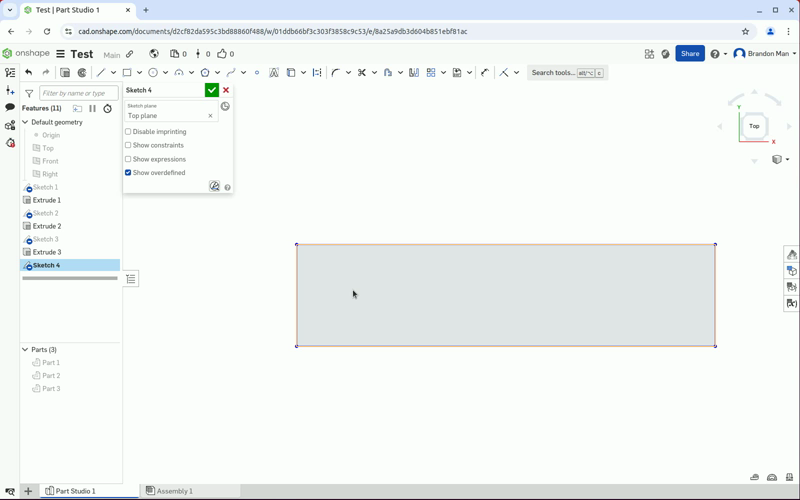
click(353, 289)
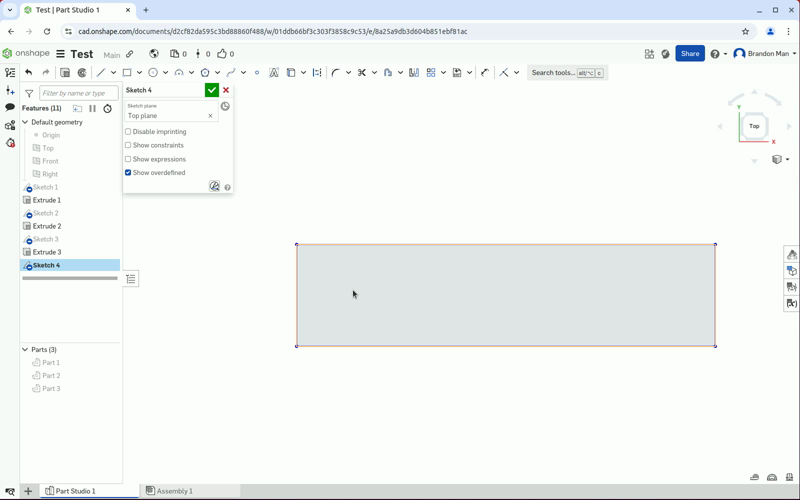
scroll(-6)
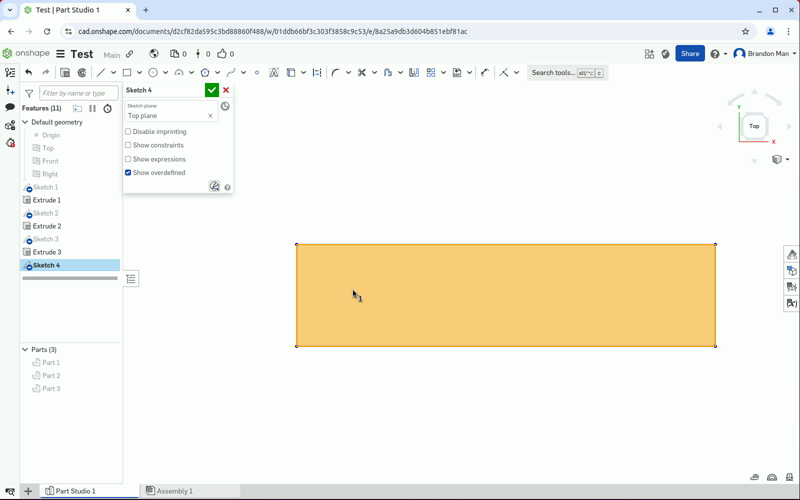
scroll(-6)
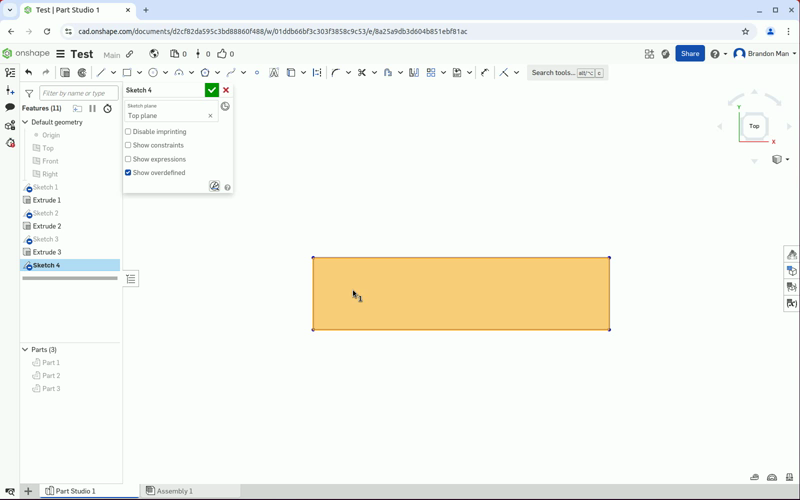
scroll(-6)
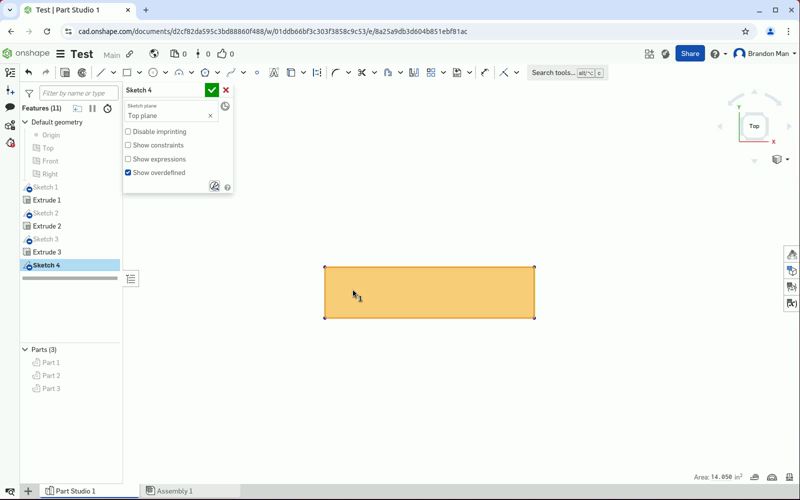
scroll(-6)
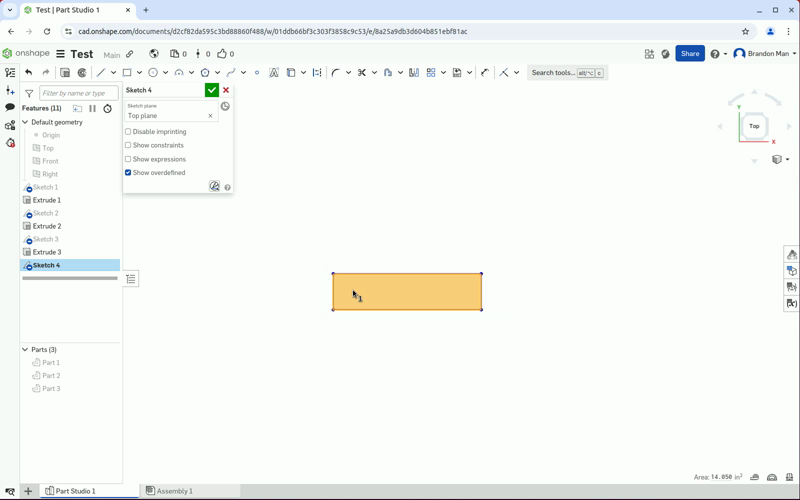
scroll(-6)
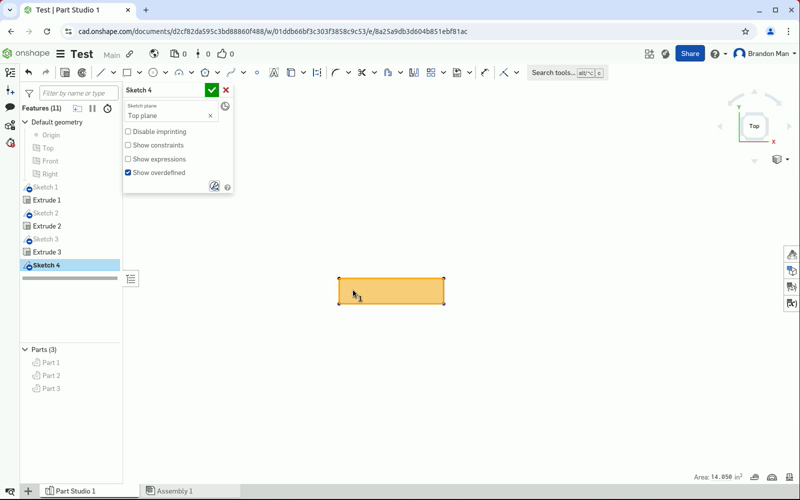
scroll(-6)
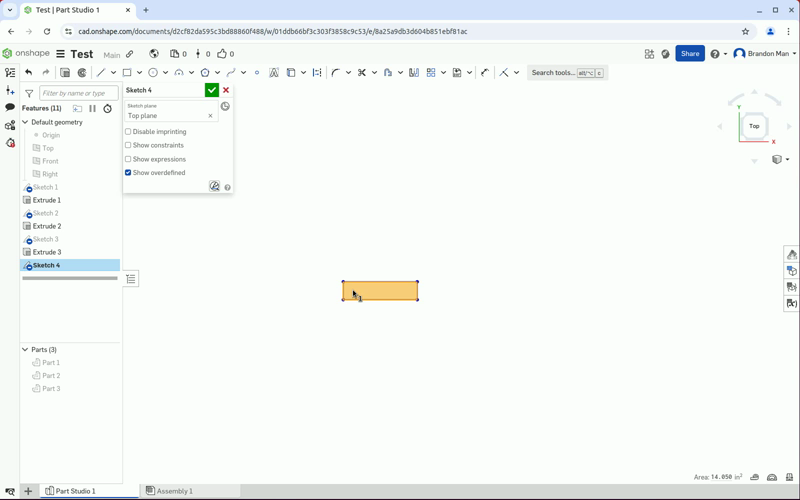
scroll(-6)
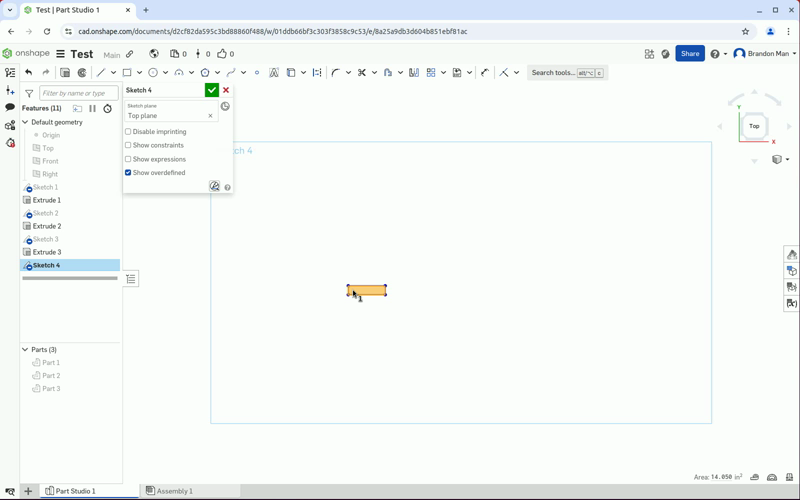
mouse_move(73, 352)
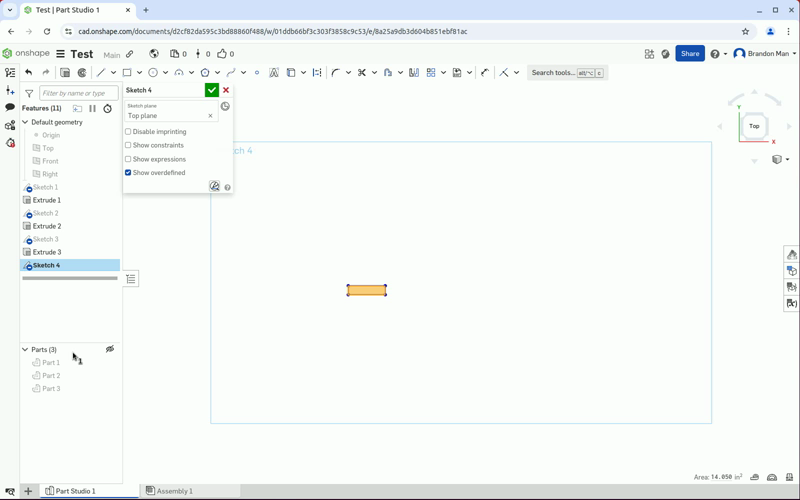
key(shift+y)
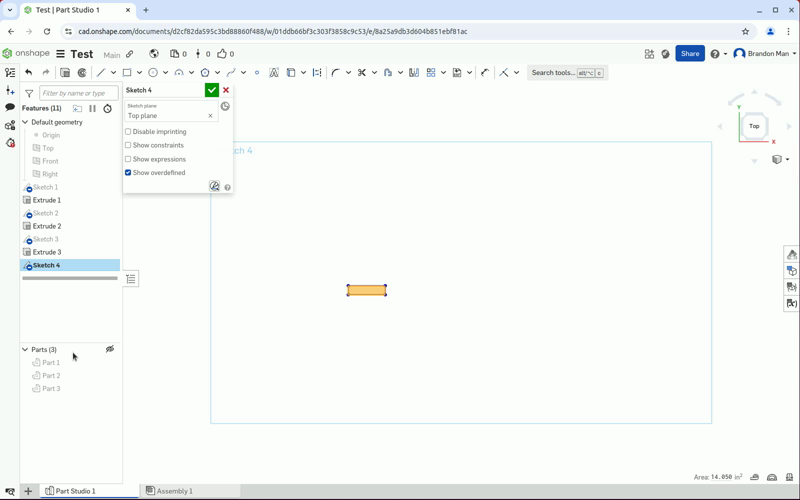
key(shift+e)
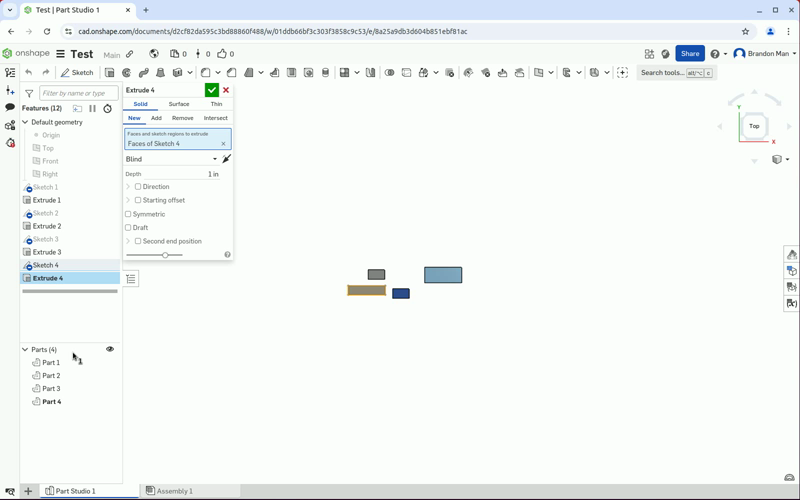
mouse_move(143, 106)
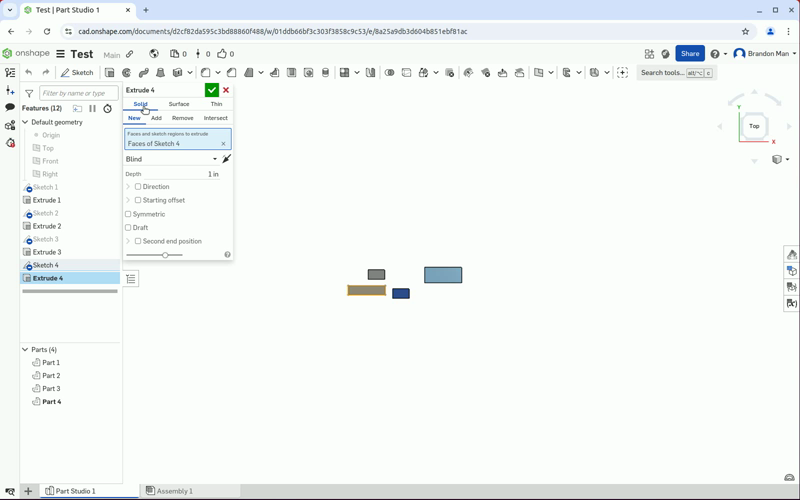
click(143, 106)
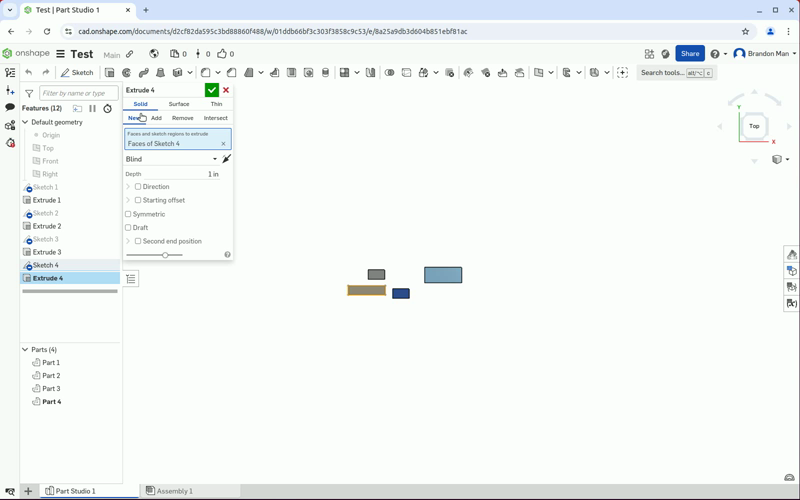
mouse_move(137, 120)
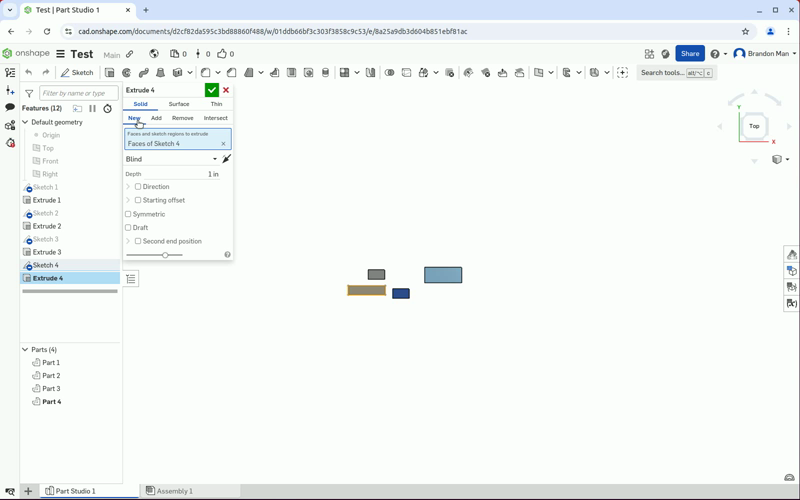
click(137, 120)
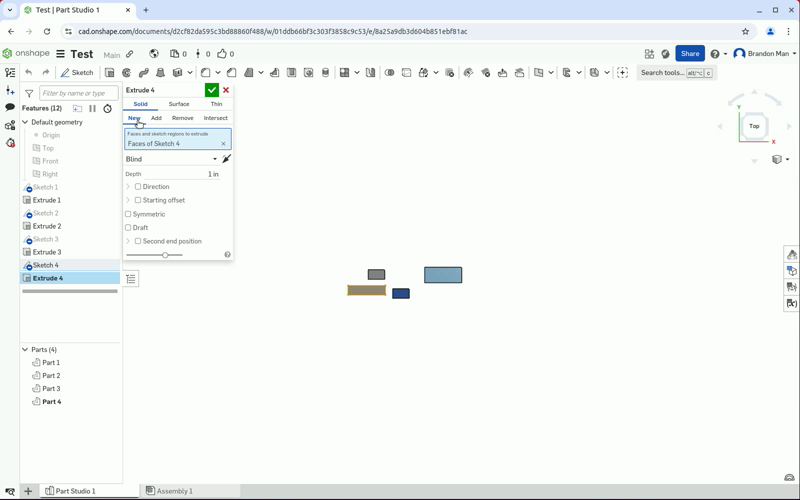
key(tab, 4)
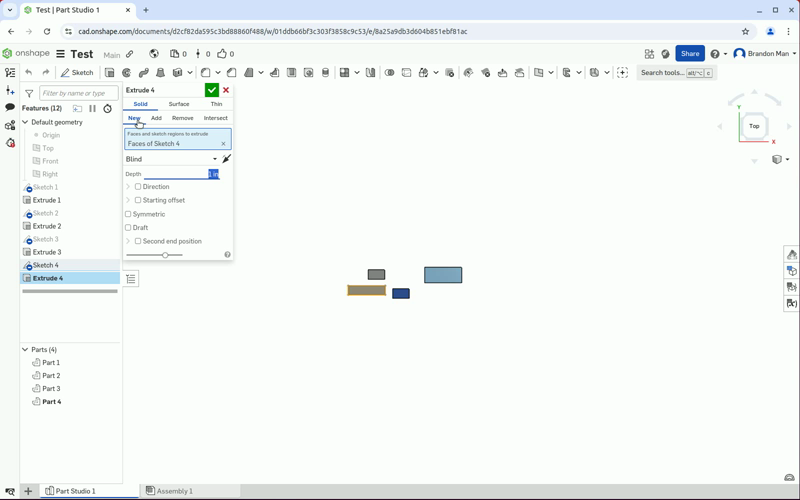
text(-0.241)
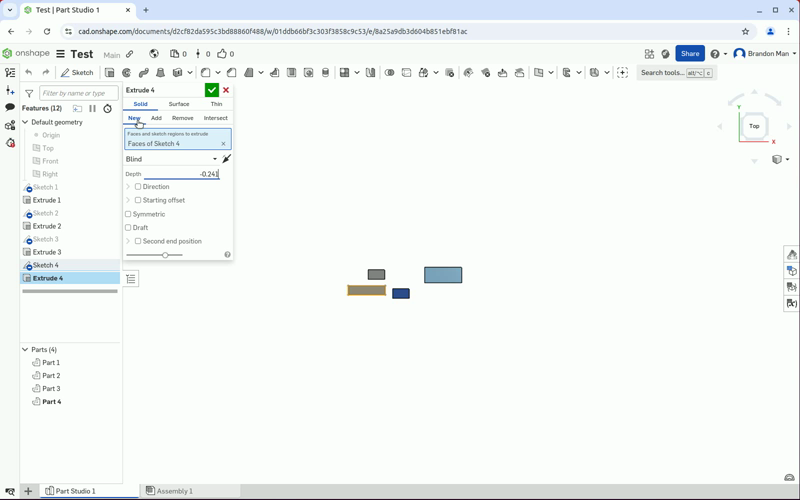
key(enter)
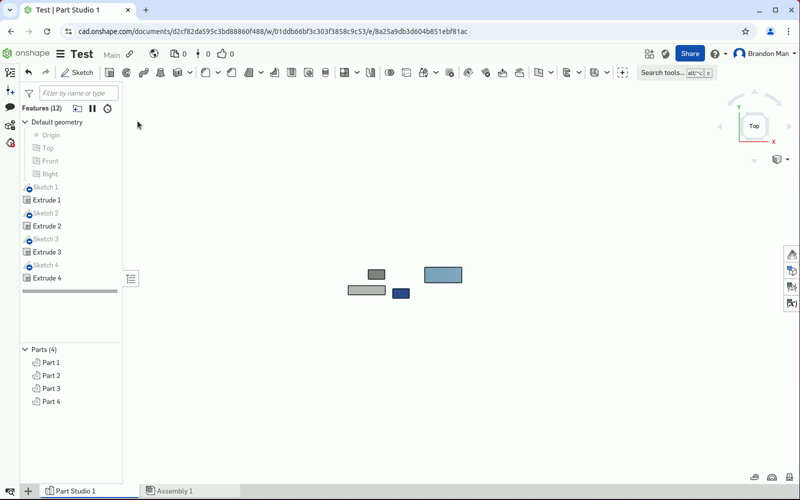
key(shift+h)
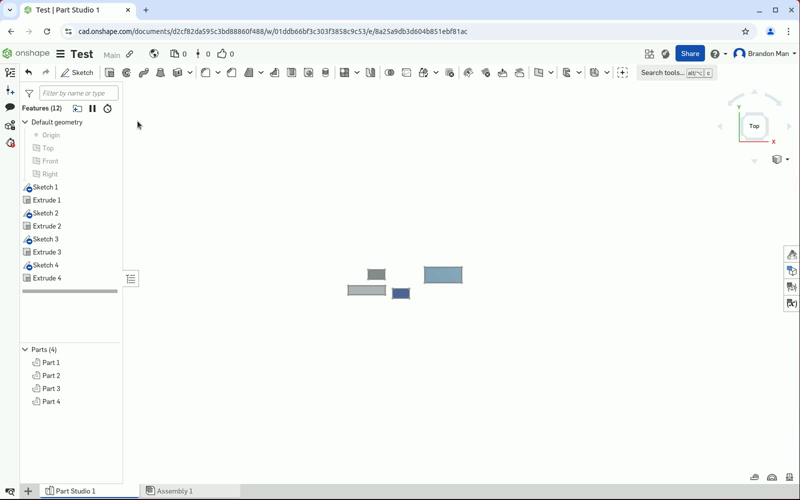
key(shift+h)
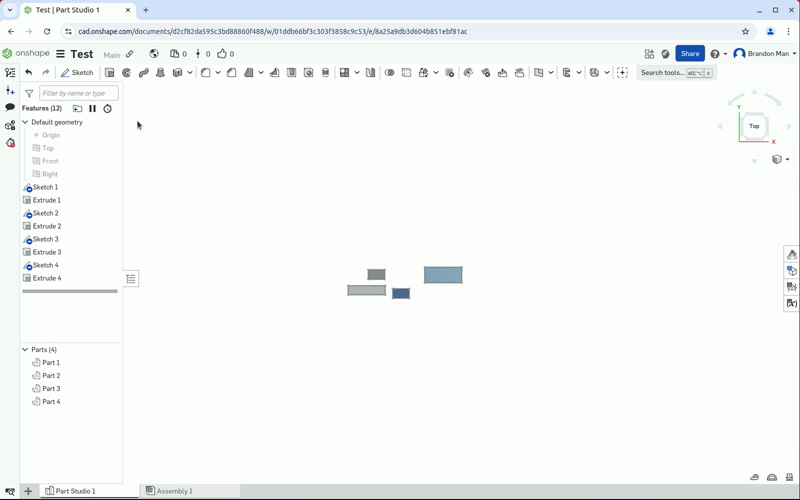
key(shift+7)
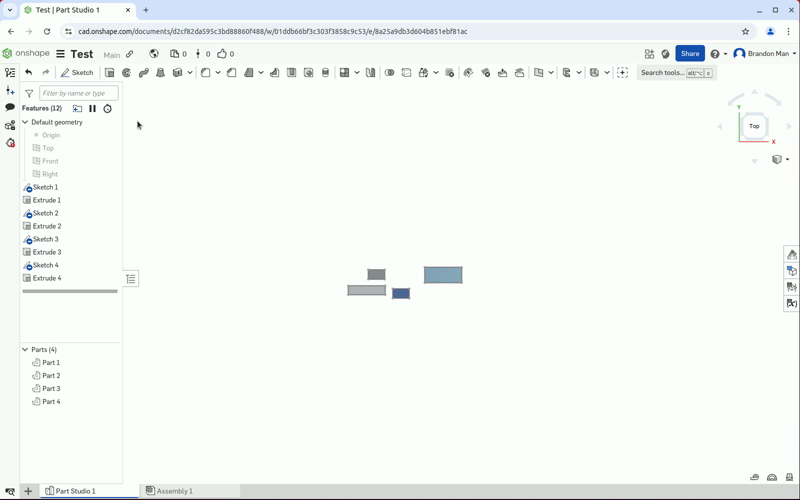
key(up, 3)
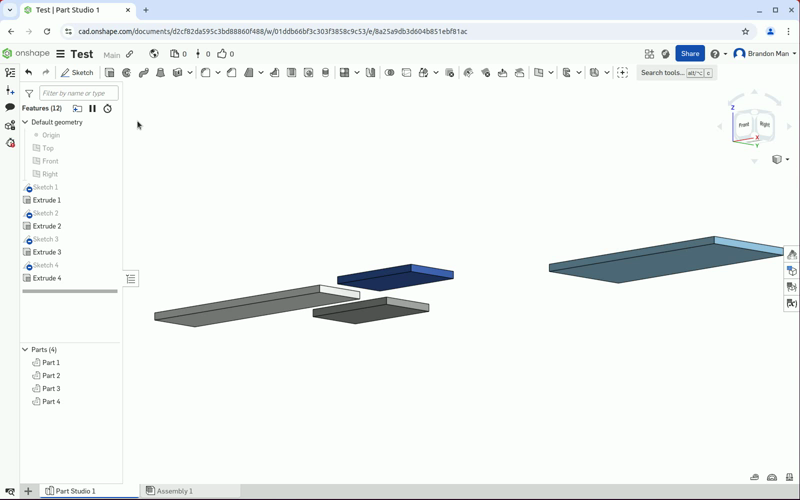
key(left, 3)
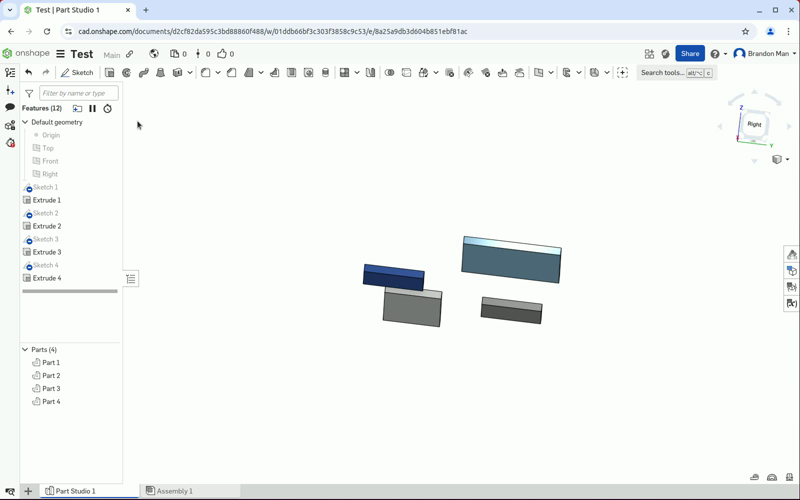
key(right, 3)
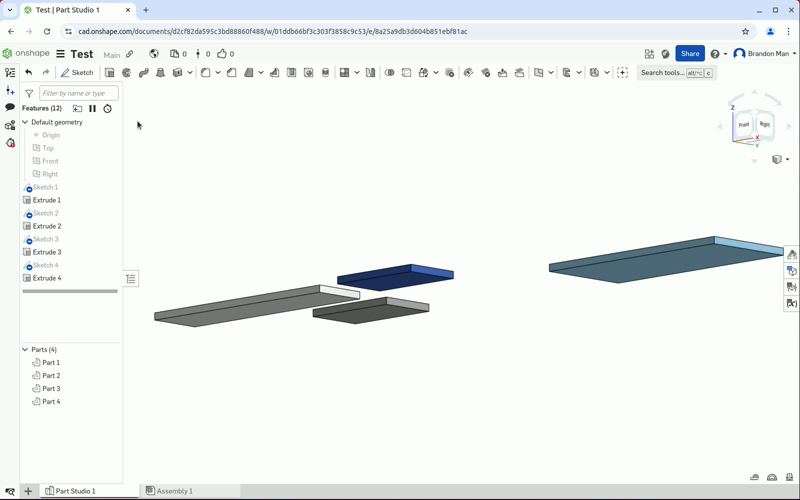
key(down, 3)
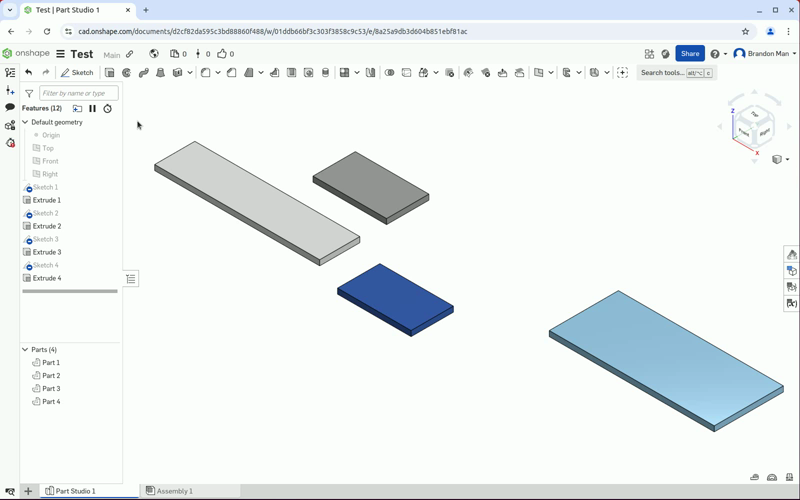
mouse_move(73, 189)
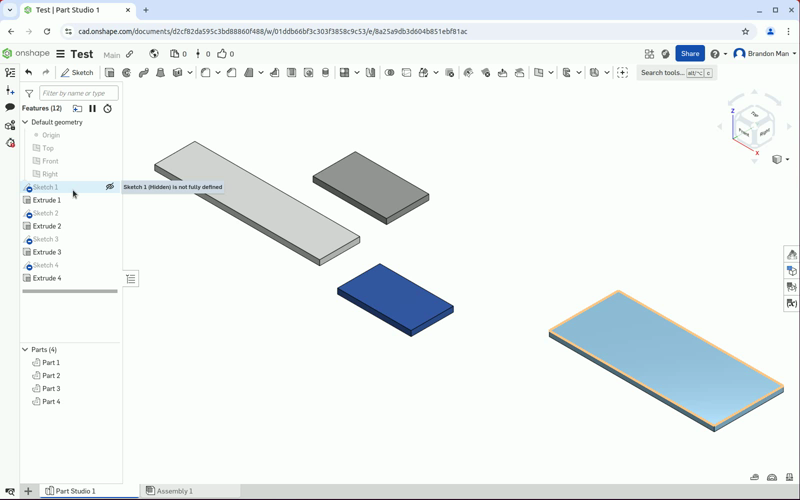
click(73, 189)